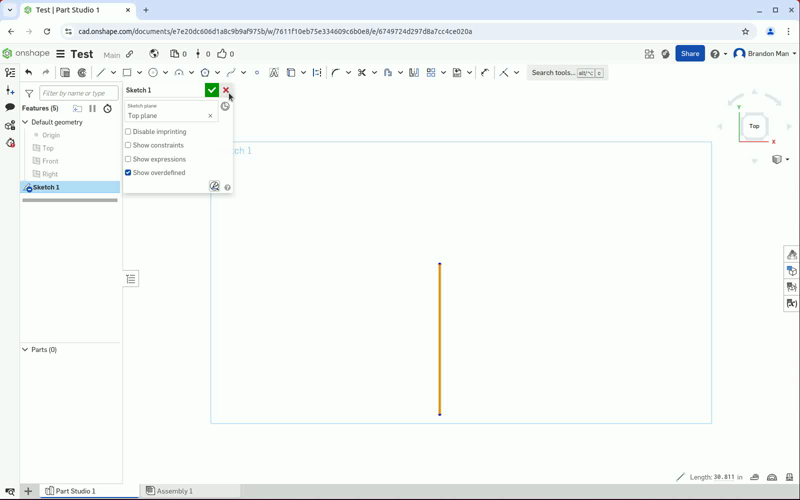
key(shift+h)
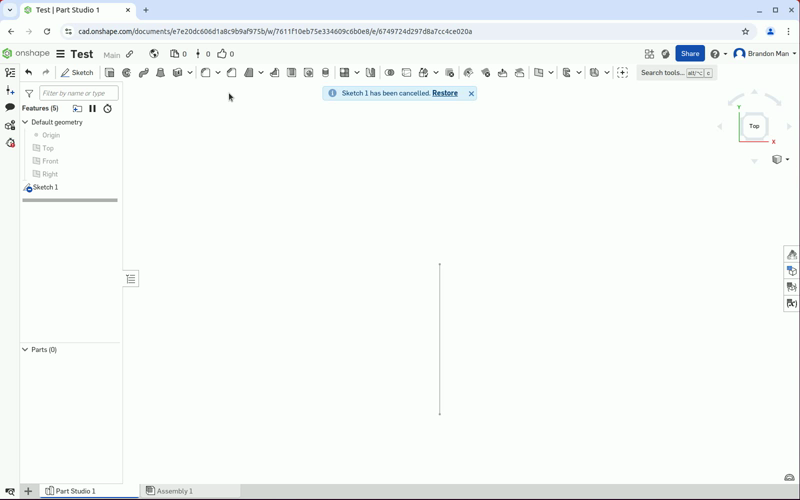
mouse_move(73, 352)
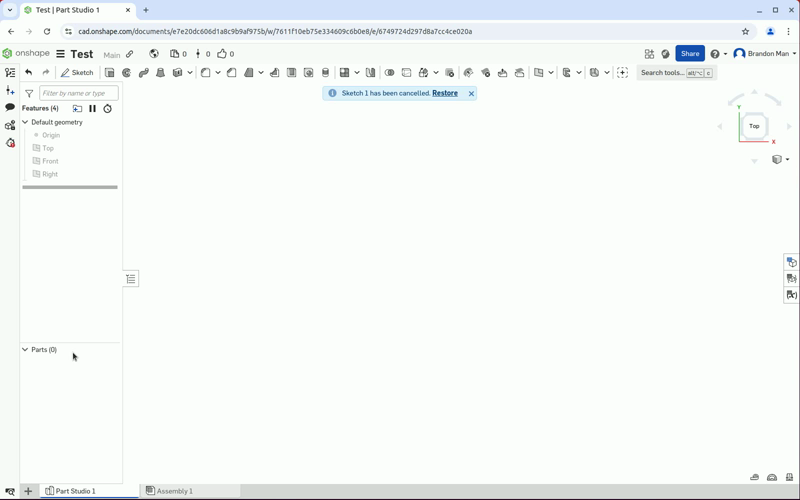
key(y)
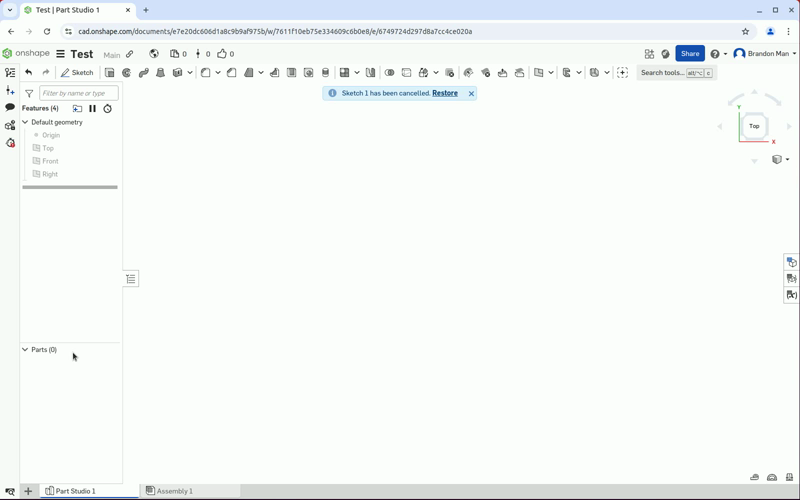
key(shift+p)
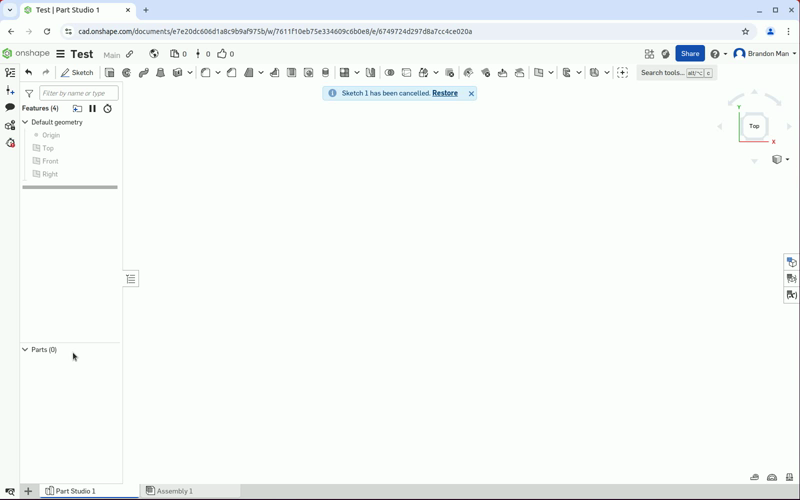
key(space)
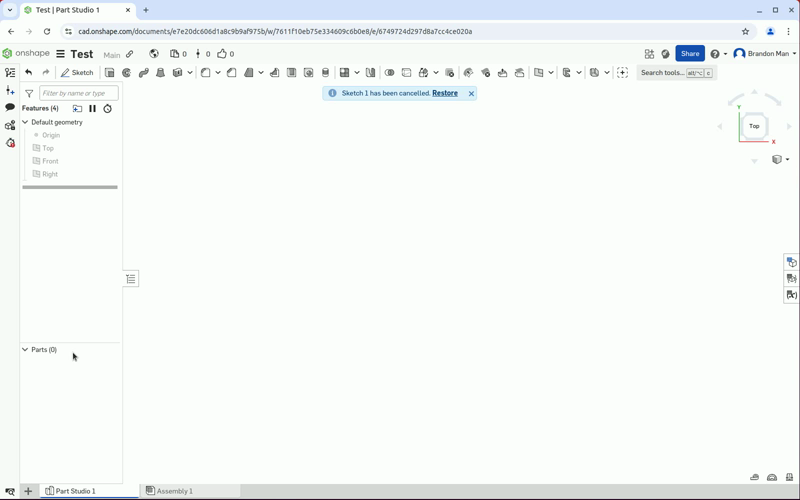
key_down(shift)
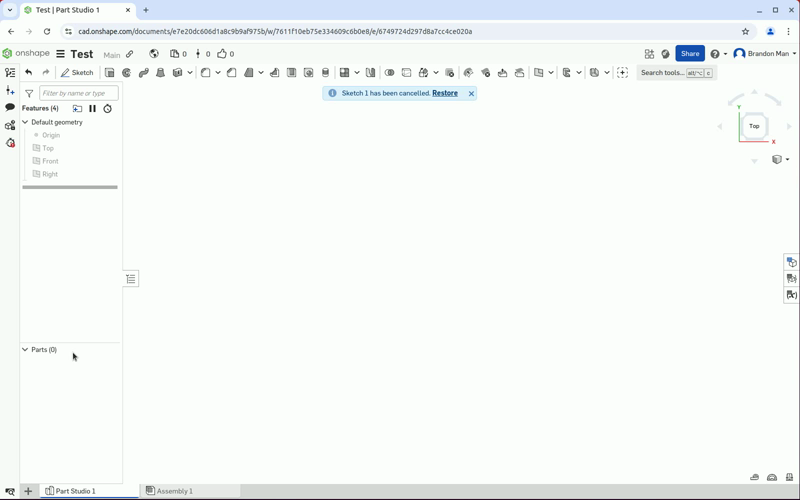
key(up)
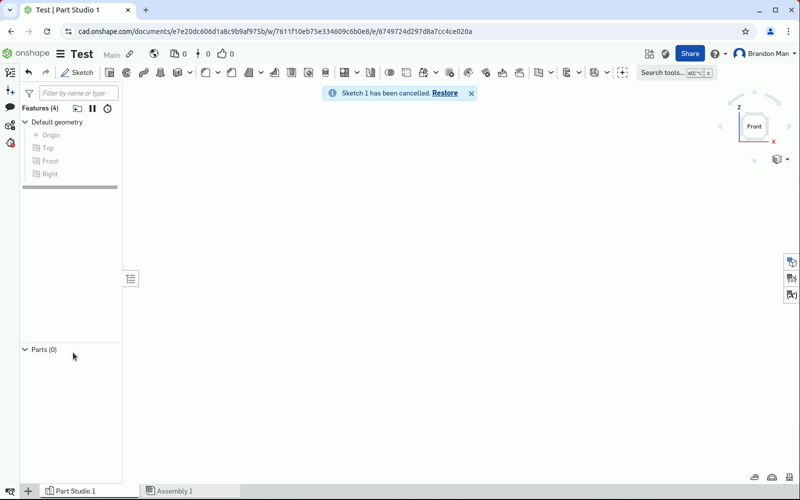
key_up(shift)
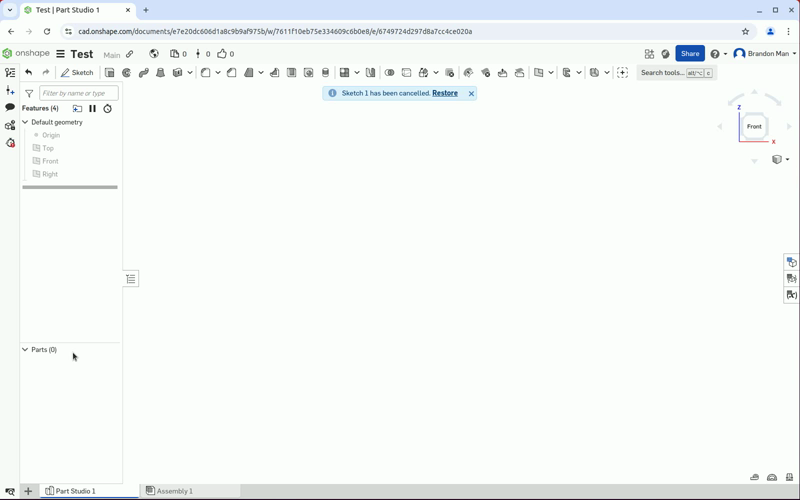
mouse_move(73, 352)
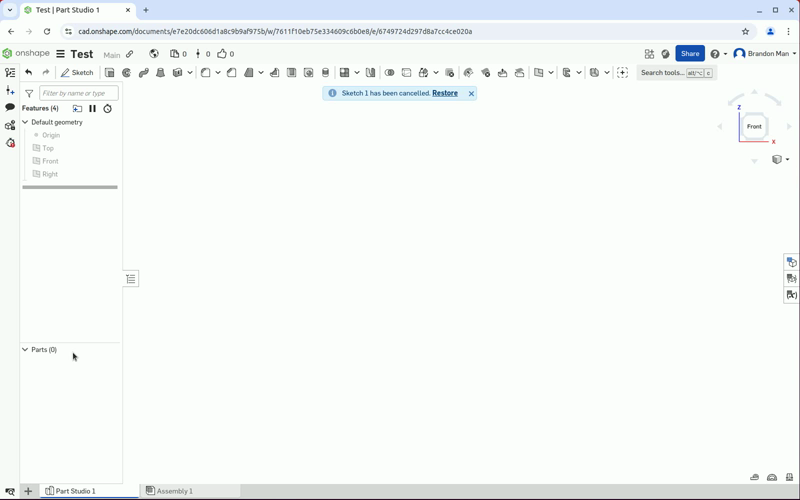
key(shift+y)
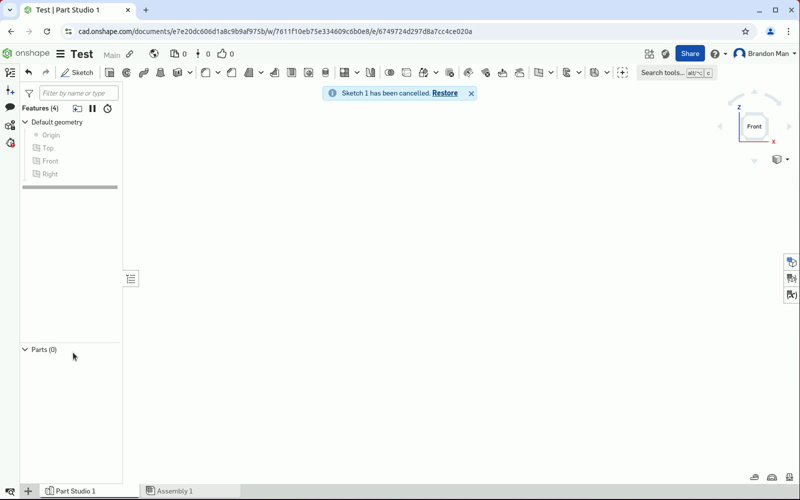
key(shift+s)
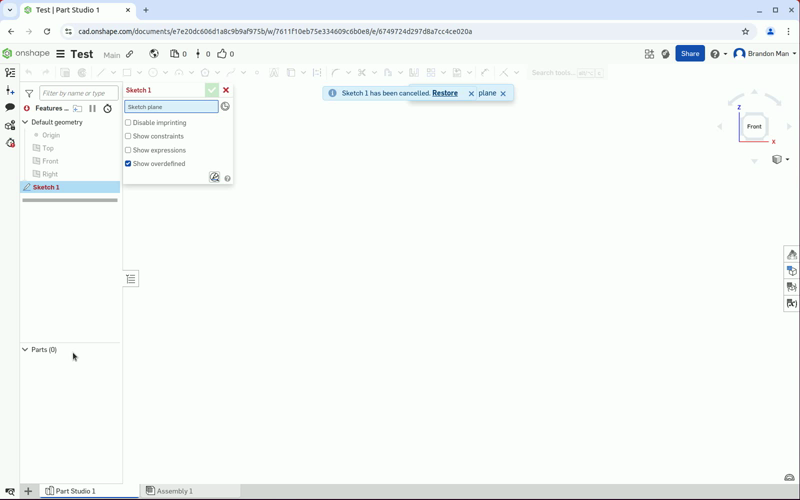
mouse_move(73, 163)
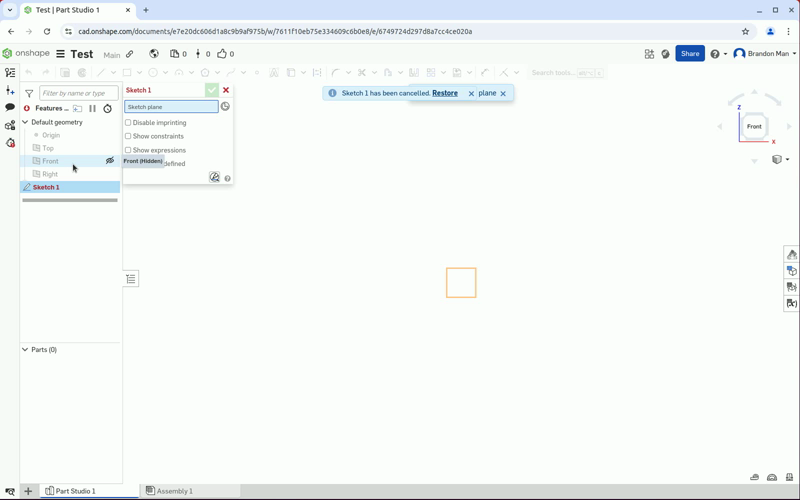
click(73, 163)
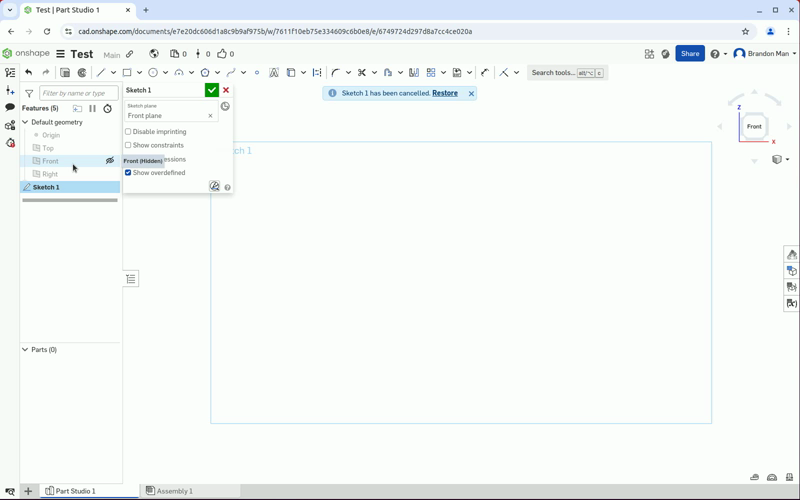
mouse_move(73, 352)
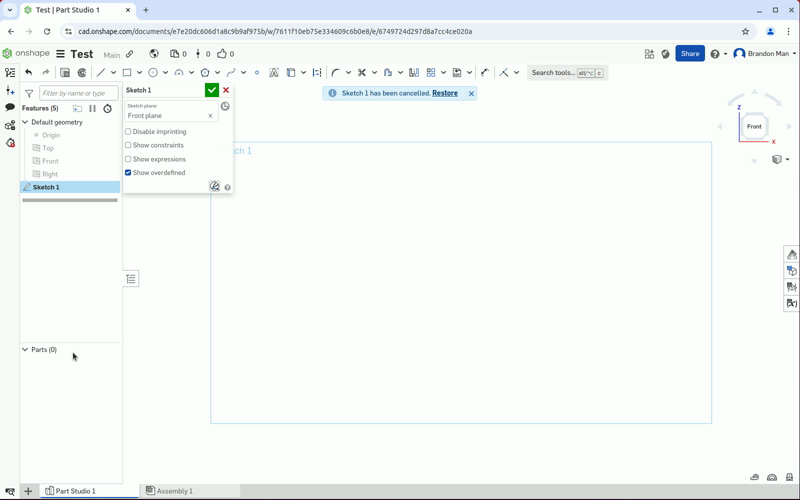
key(y)
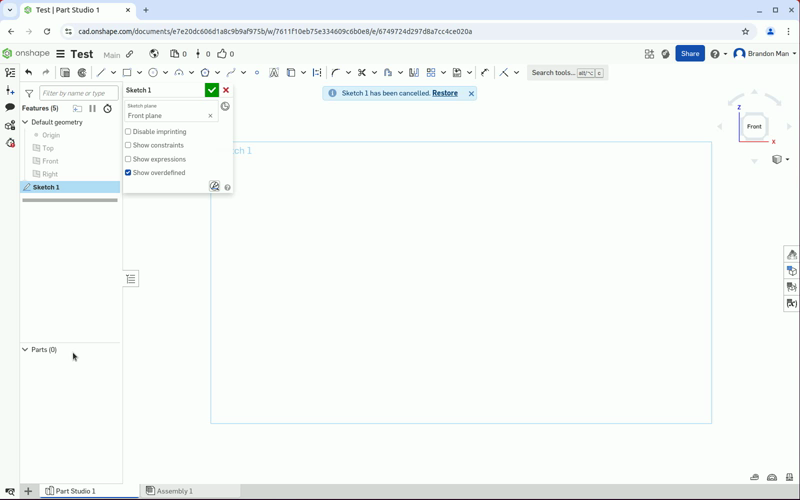
key(l)
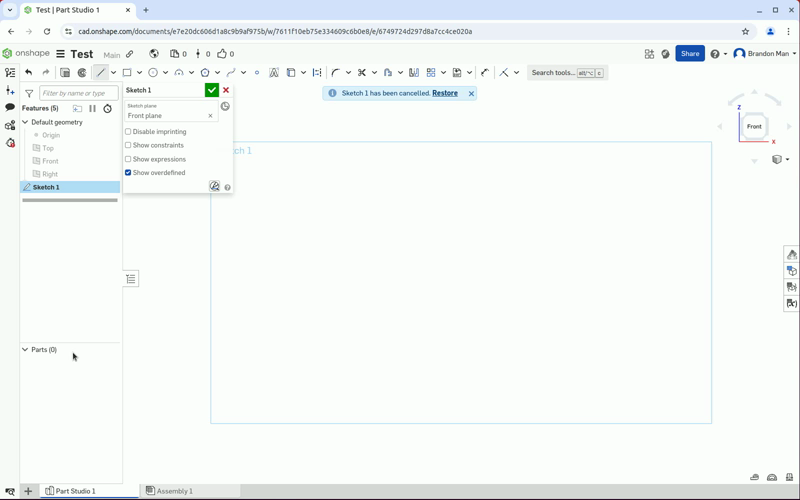
key_down(shift)
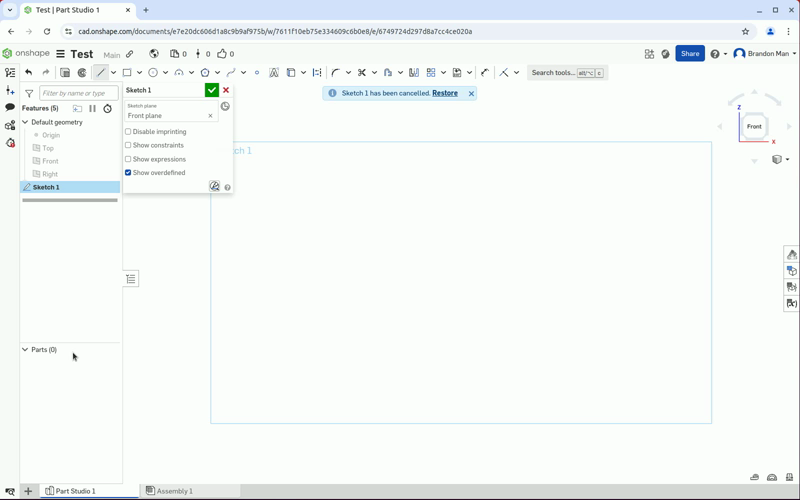
mouse_move(460, 282)
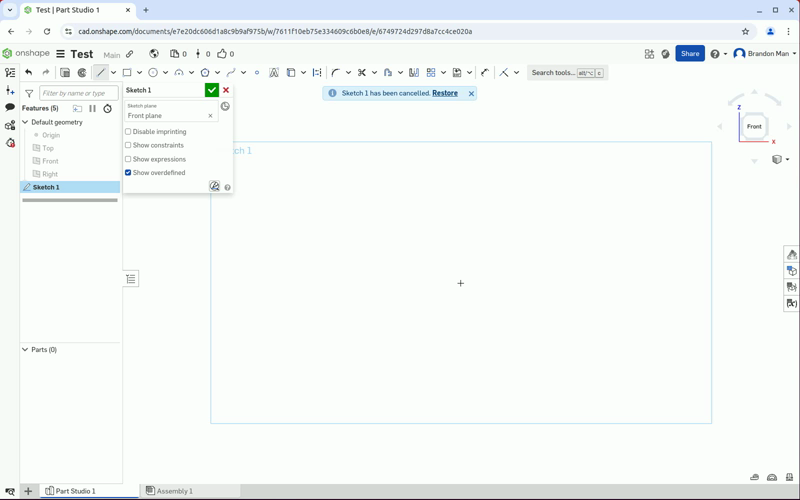
click(460, 282)
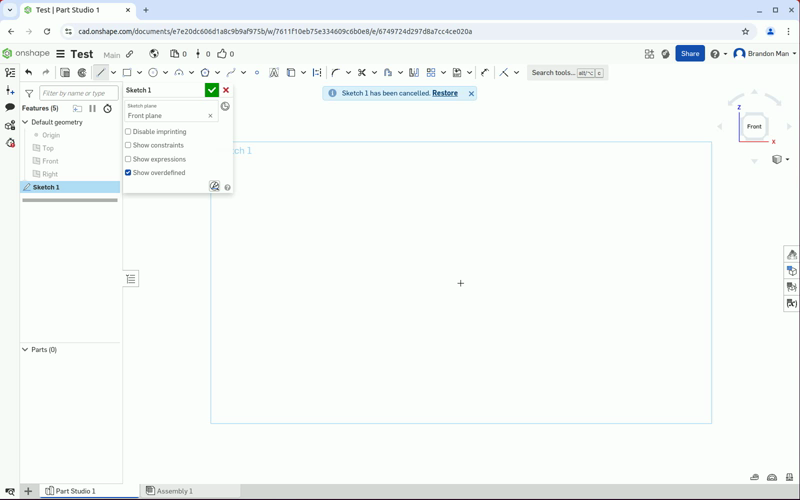
key_up(shift)
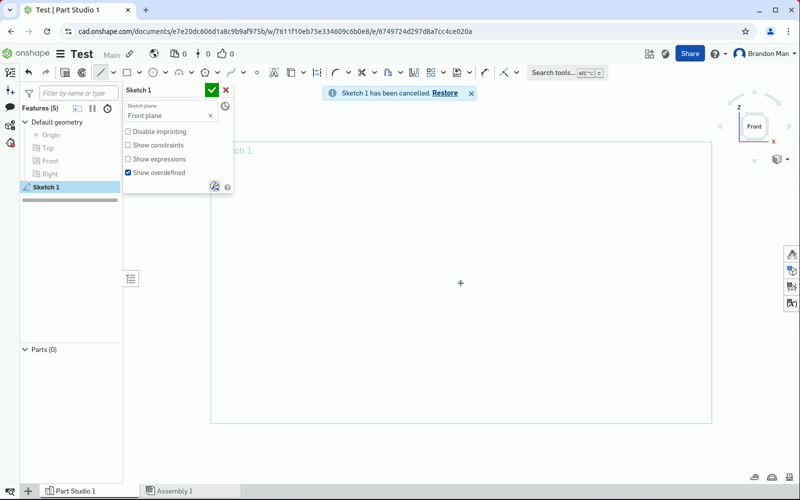
key_down(shift)
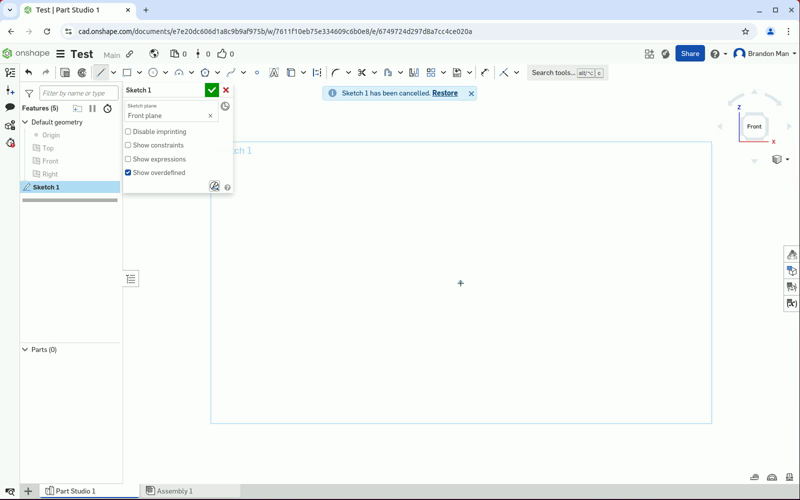
mouse_move(490, 282)
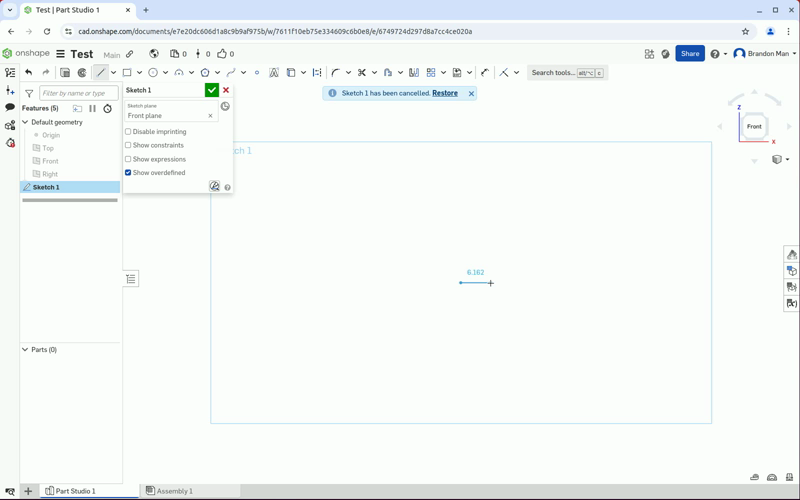
mouse_move(480, 282)
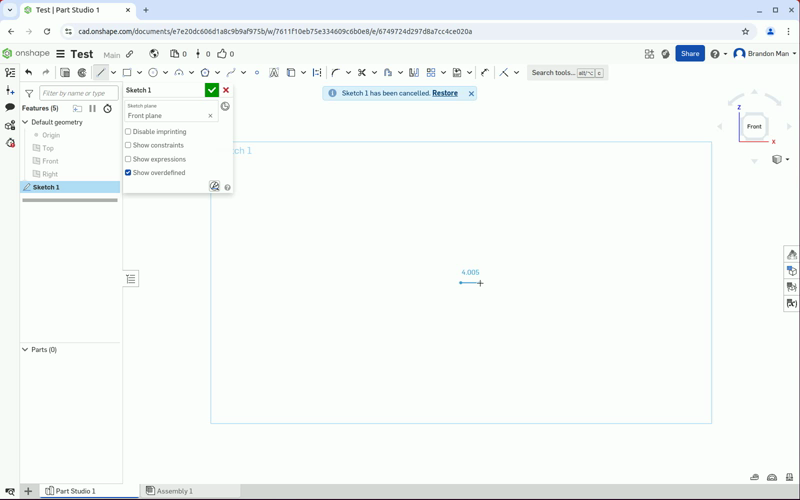
click(480, 282)
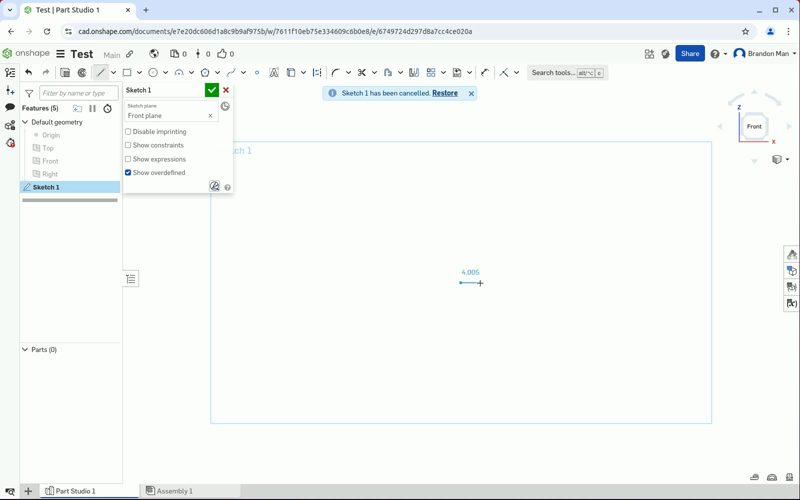
key_up(shift)
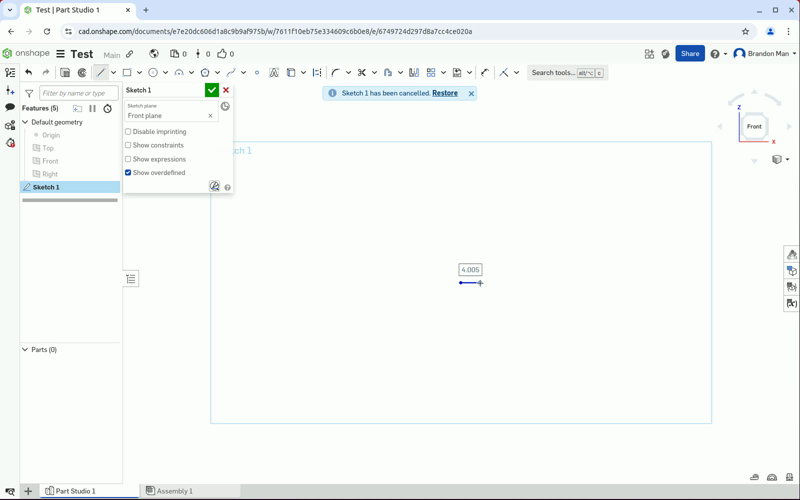
key_down(shift)
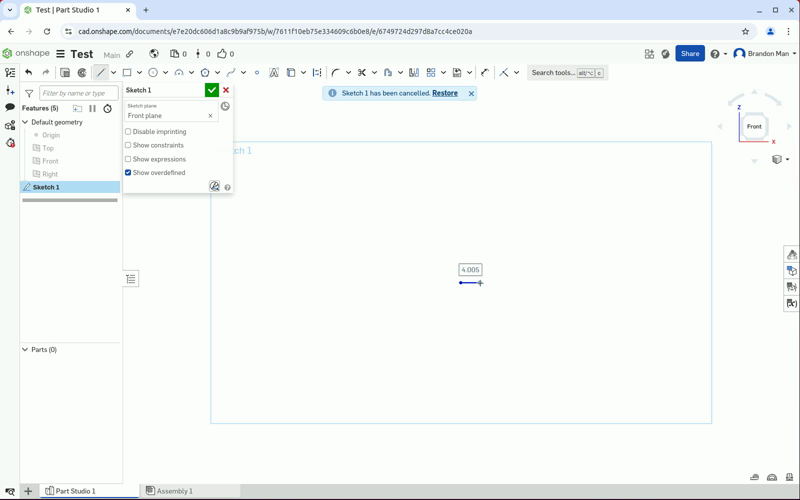
mouse_move(510, 282)
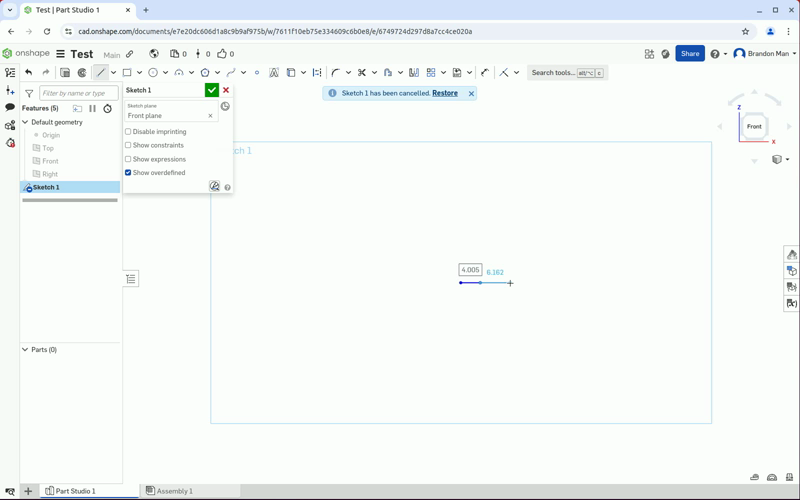
mouse_move(480, 244)
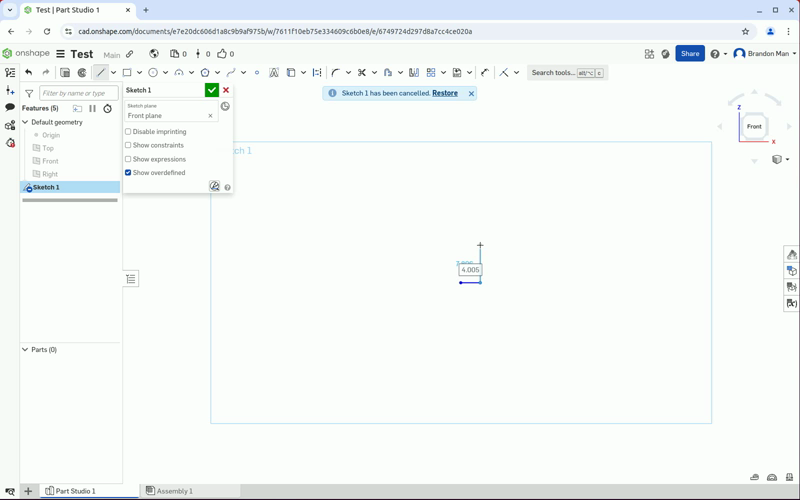
click(480, 244)
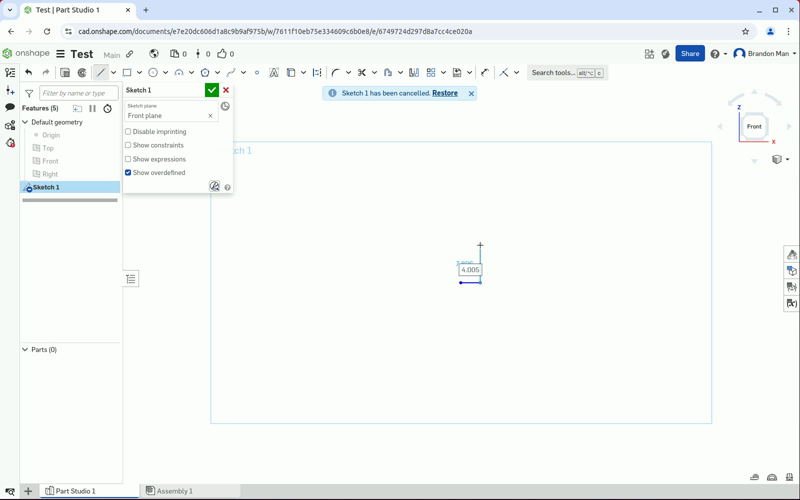
key_up(shift)
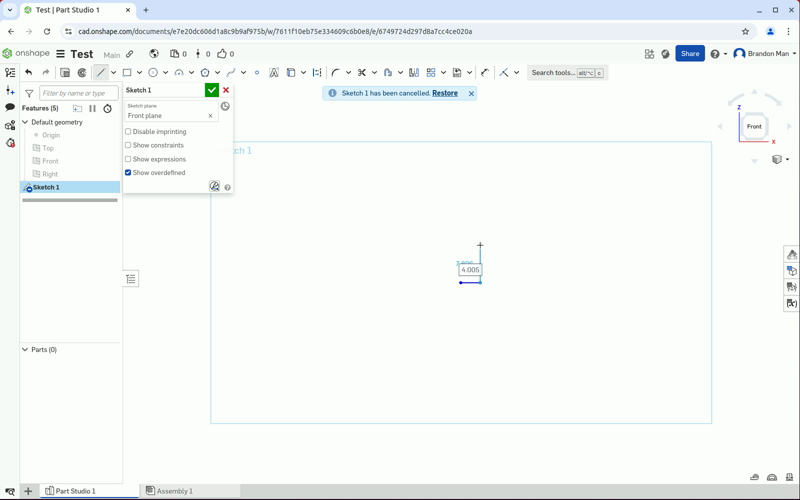
key_down(shift)
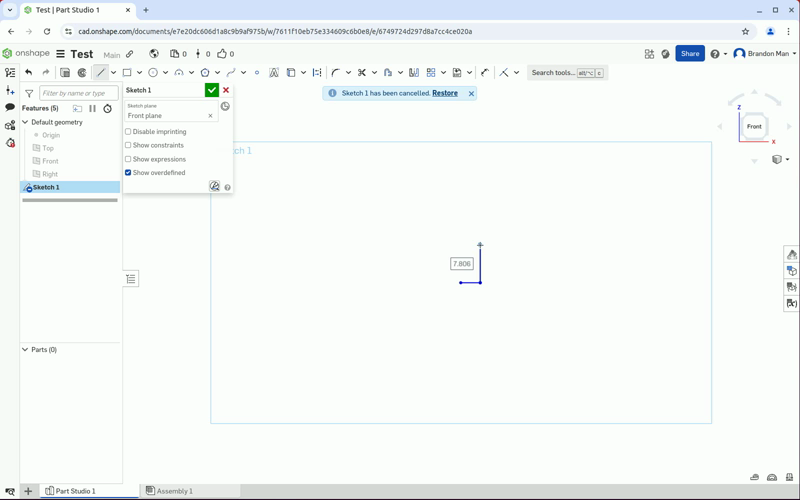
mouse_move(510, 244)
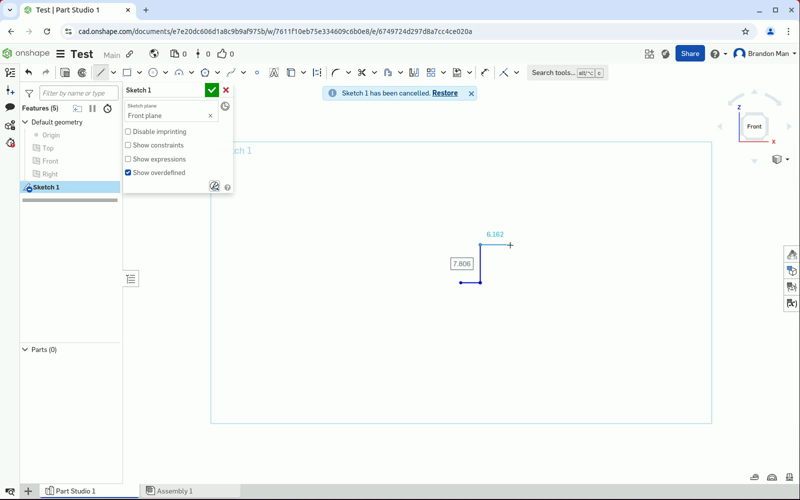
mouse_move(460, 244)
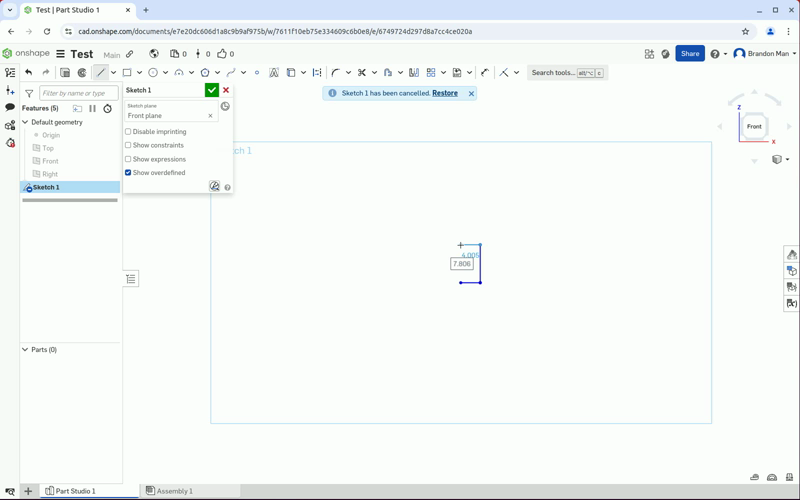
click(460, 244)
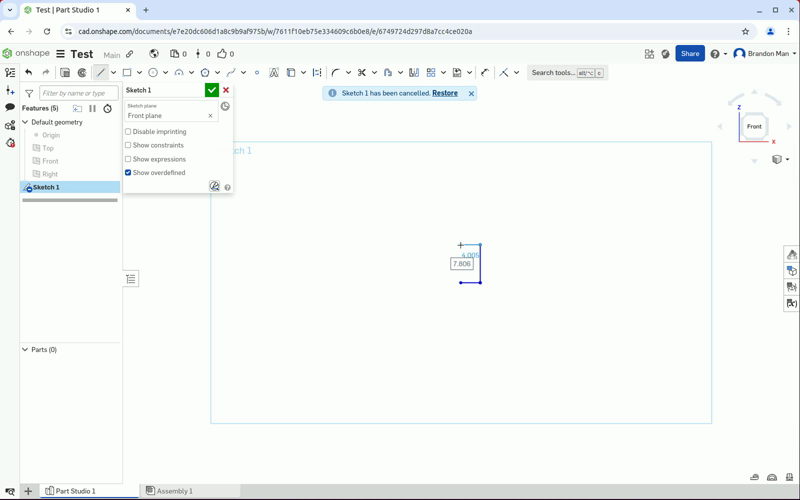
key_up(shift)
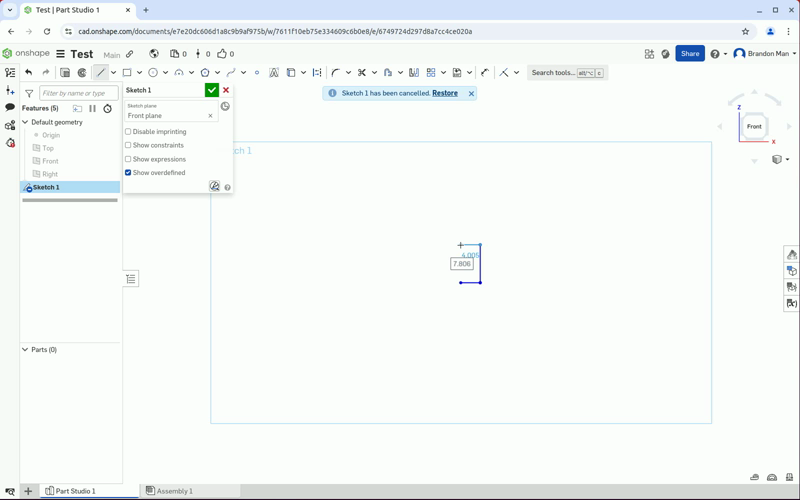
mouse_move(490, 244)
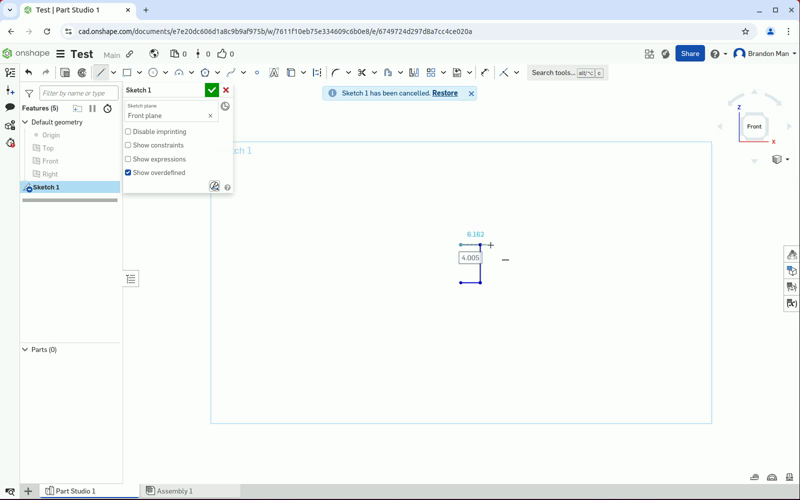
key_down(shift)
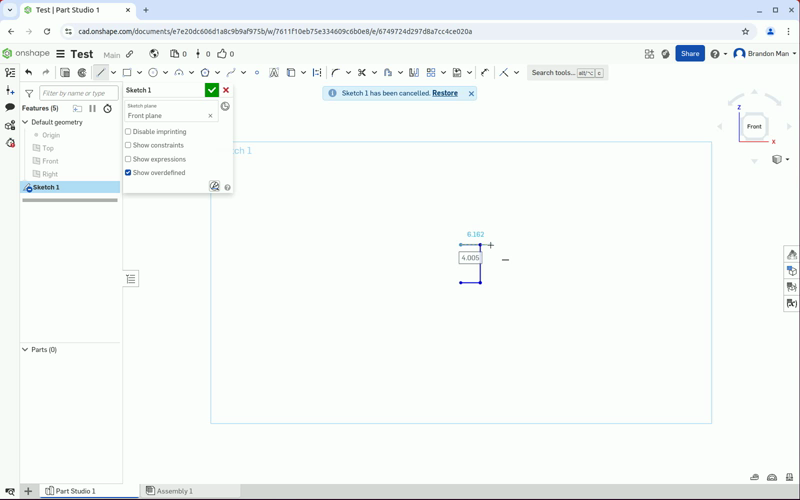
mouse_move(460, 282)
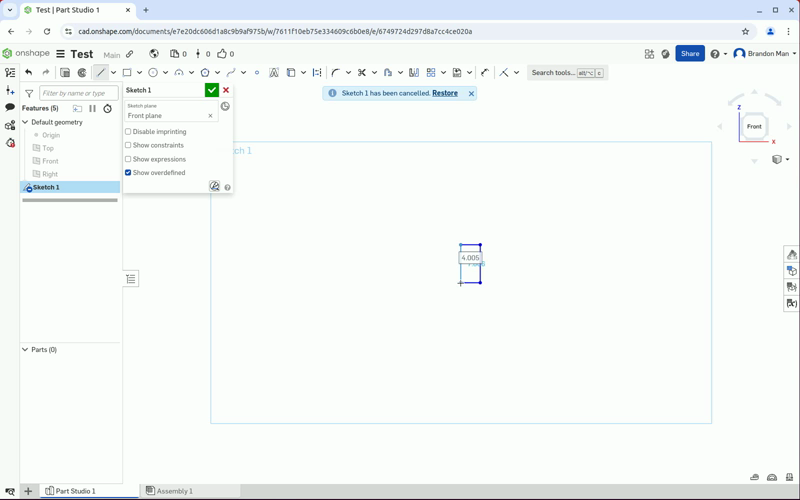
key_up(shift)
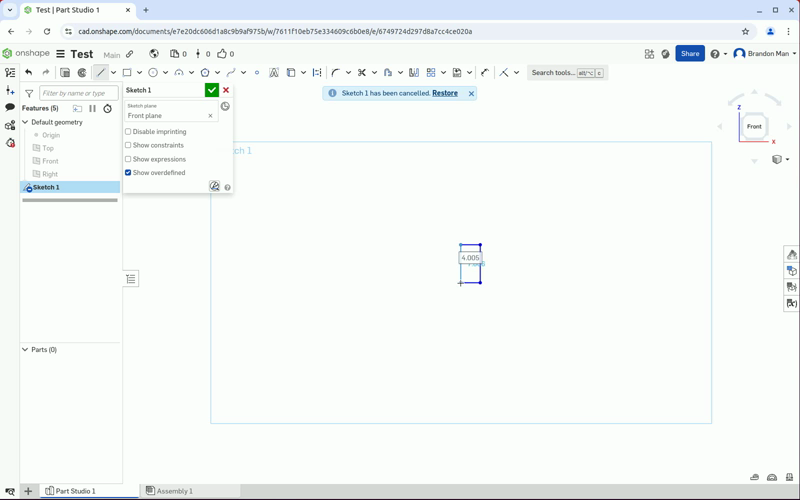
click(460, 282)
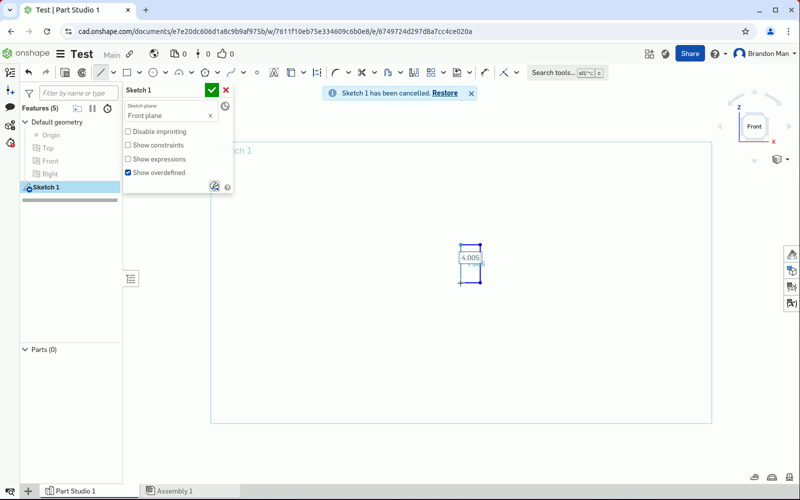
key(esc)
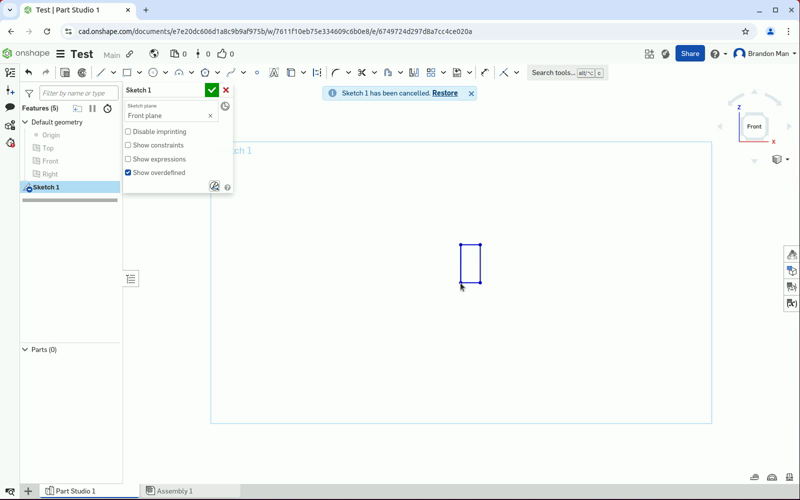
mouse_move(467, 249)
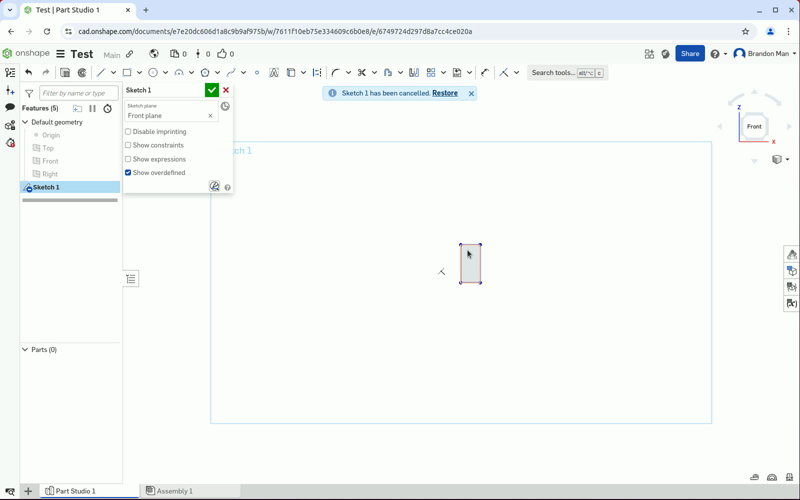
scroll(6)
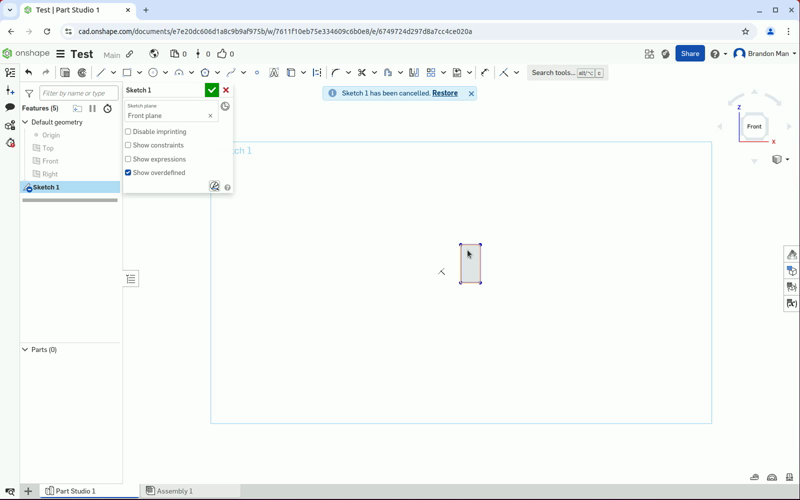
scroll(6)
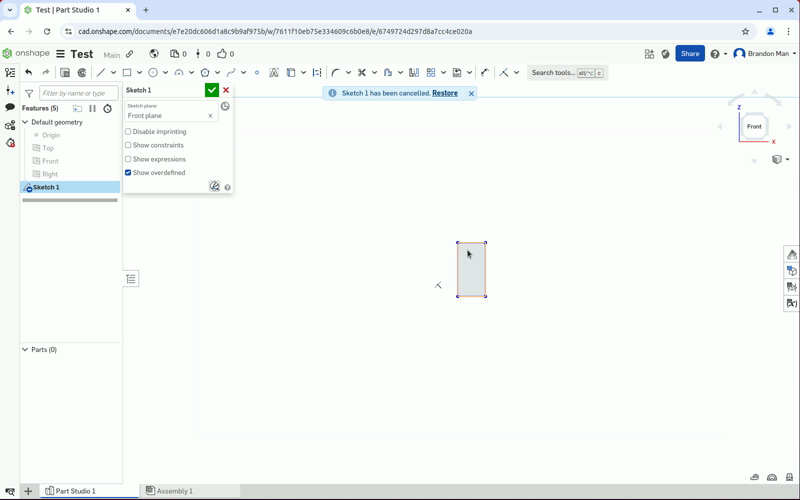
scroll(6)
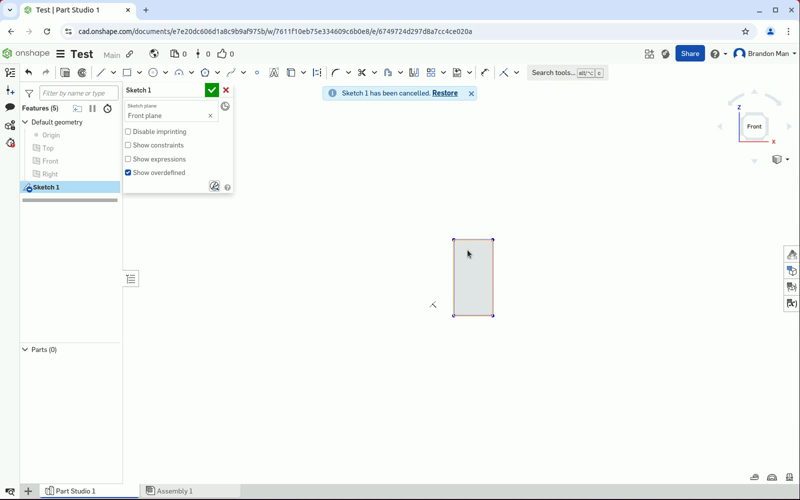
scroll(6)
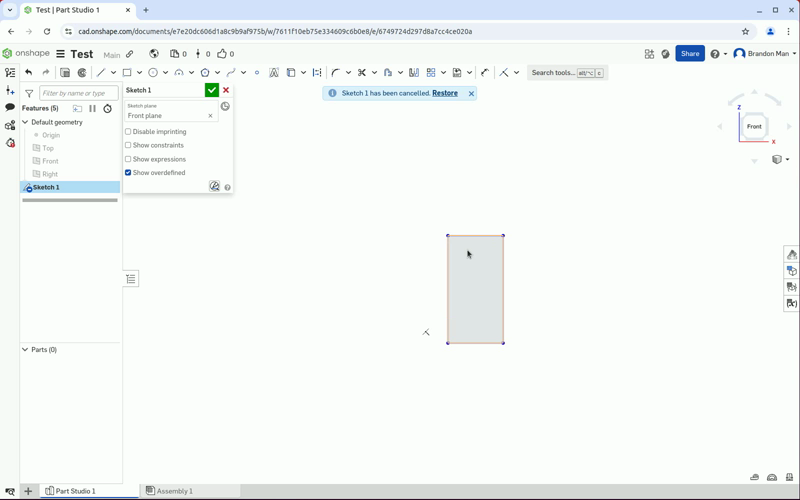
scroll(6)
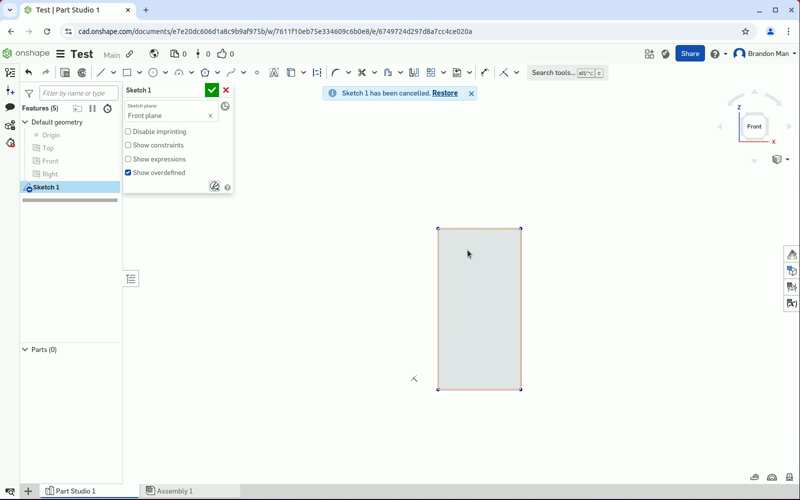
scroll(6)
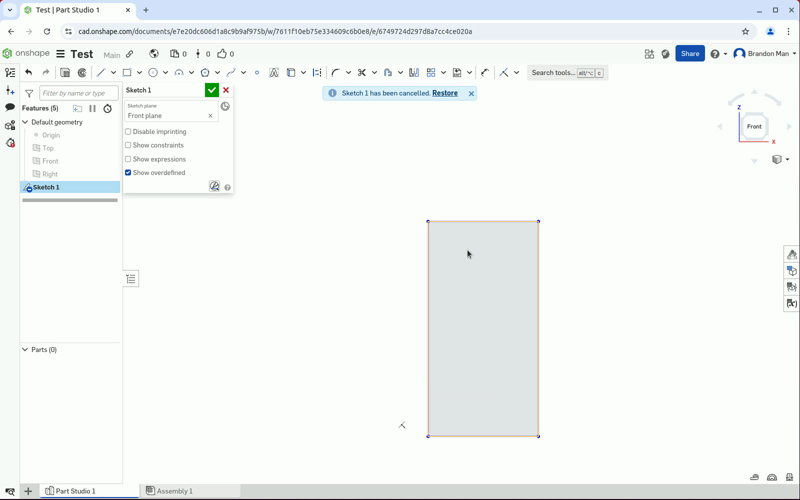
scroll(6)
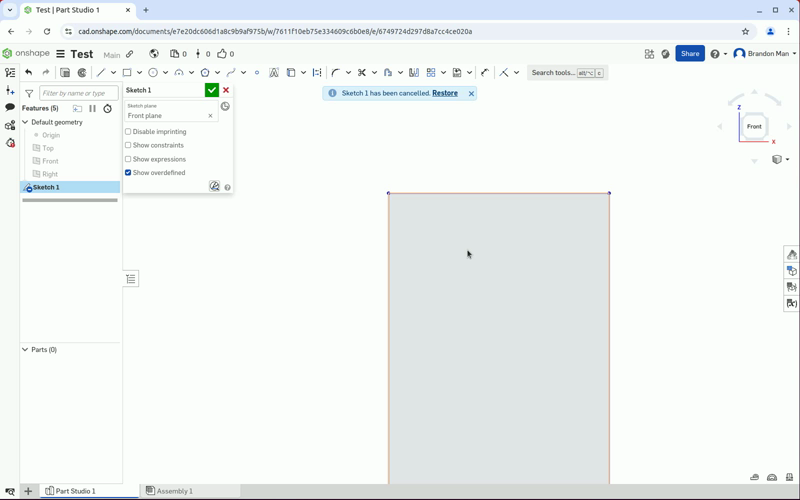
click(467, 249)
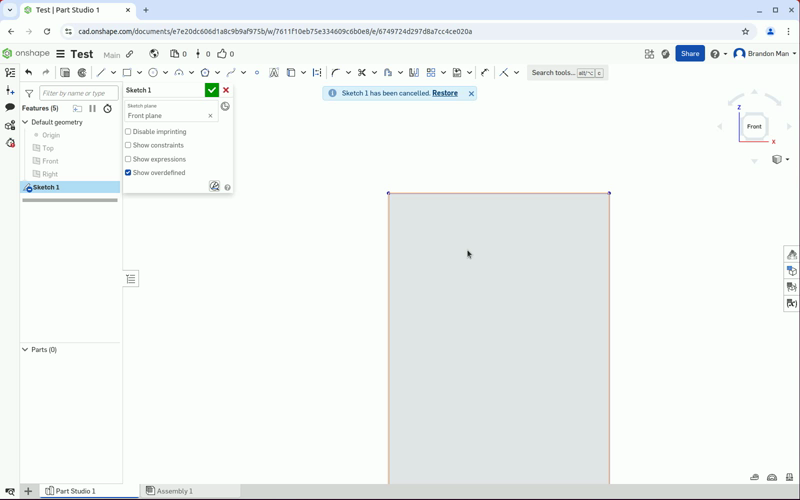
scroll(-6)
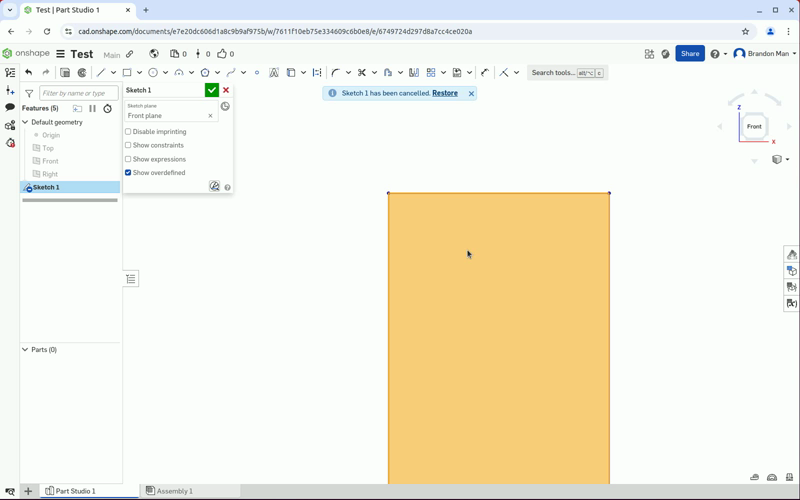
scroll(-6)
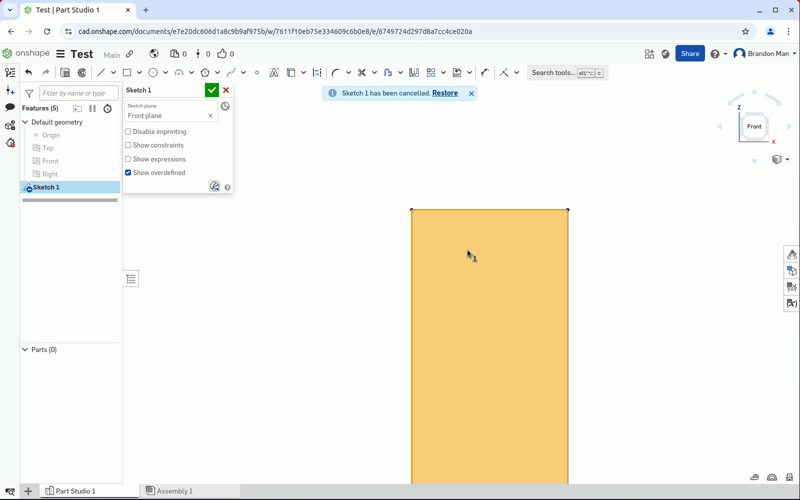
scroll(-6)
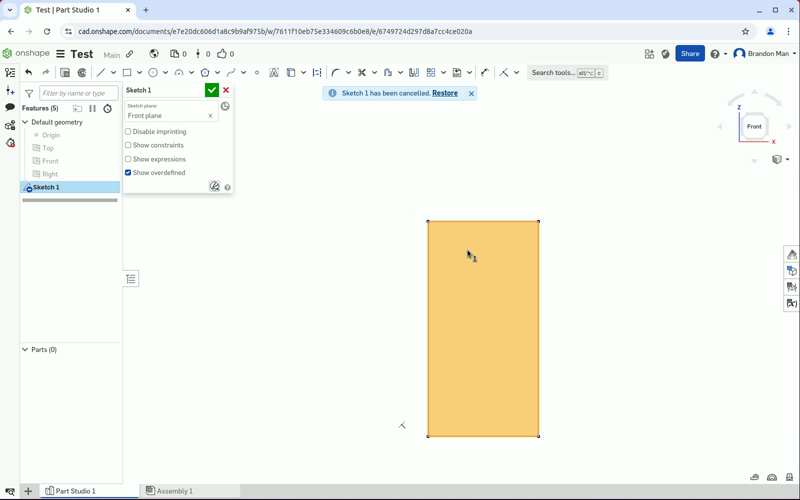
scroll(-6)
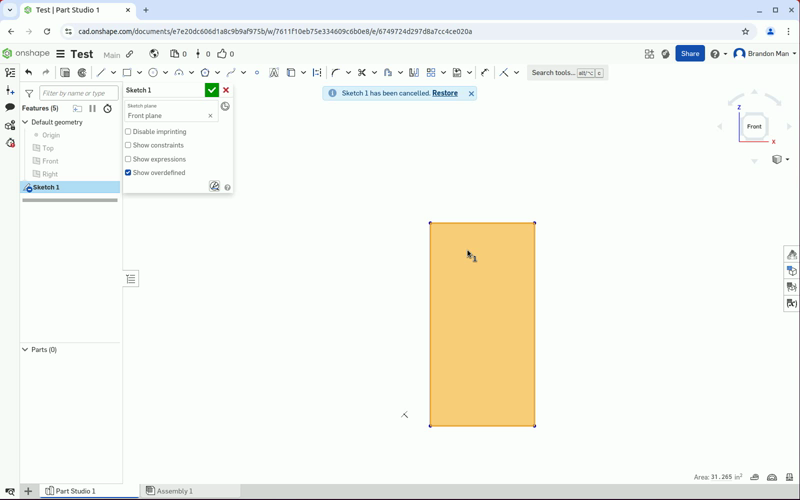
scroll(-6)
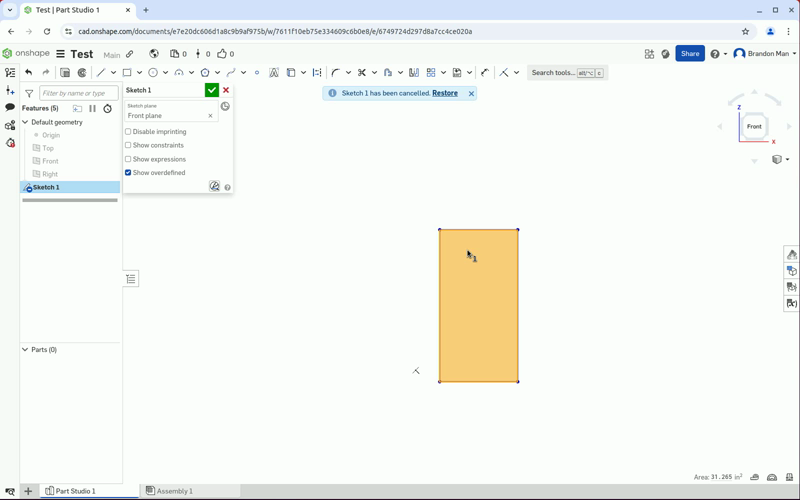
scroll(-6)
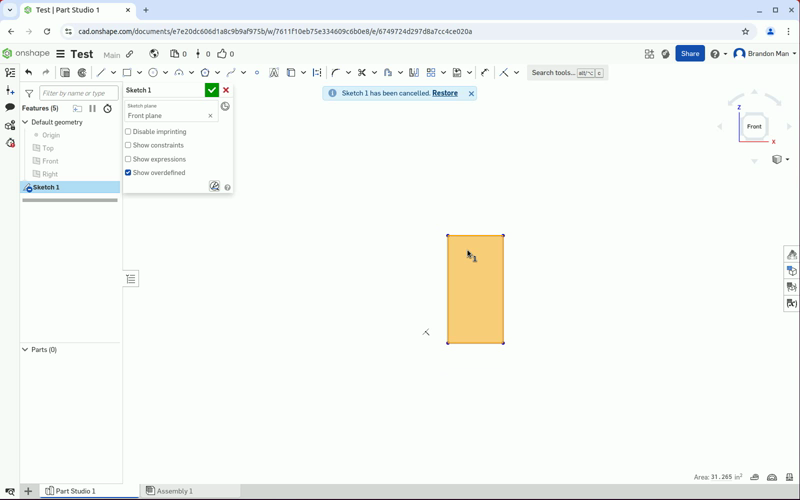
scroll(-6)
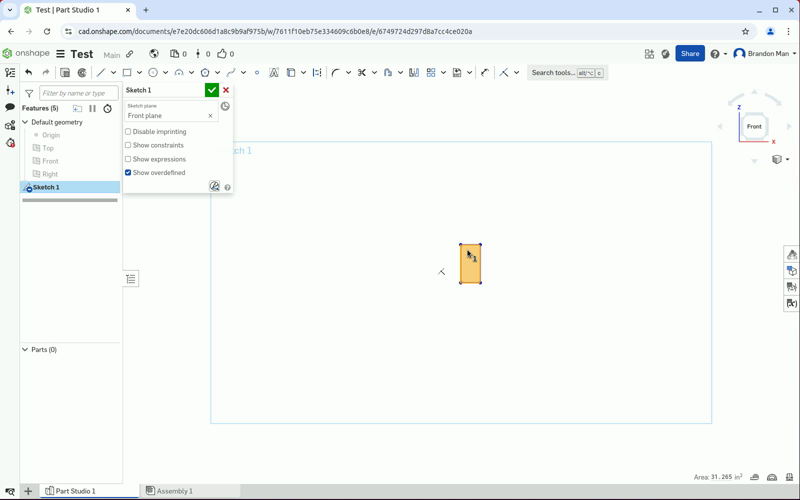
mouse_move(73, 352)
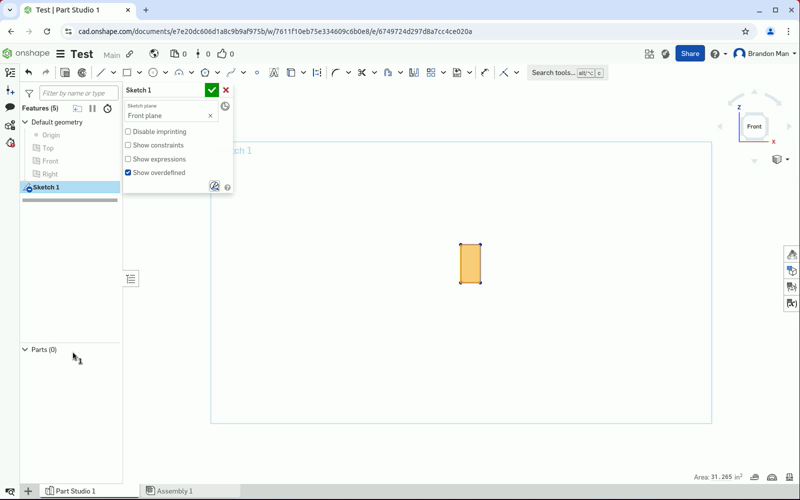
key(shift+y)
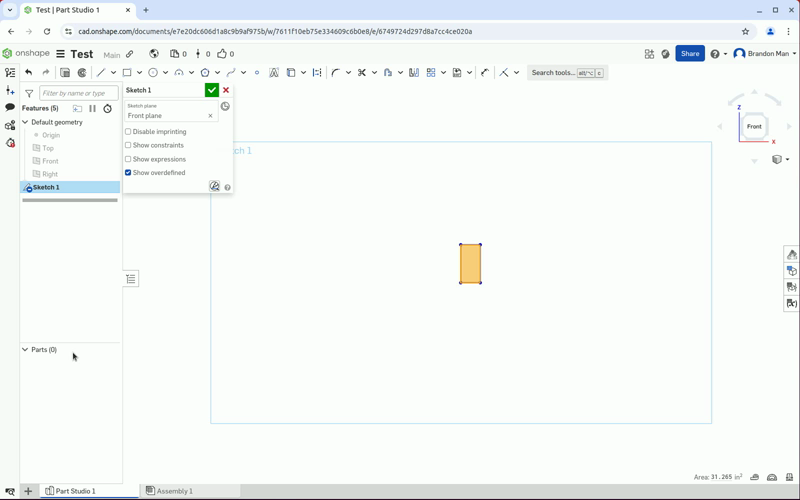
key(shift+e)
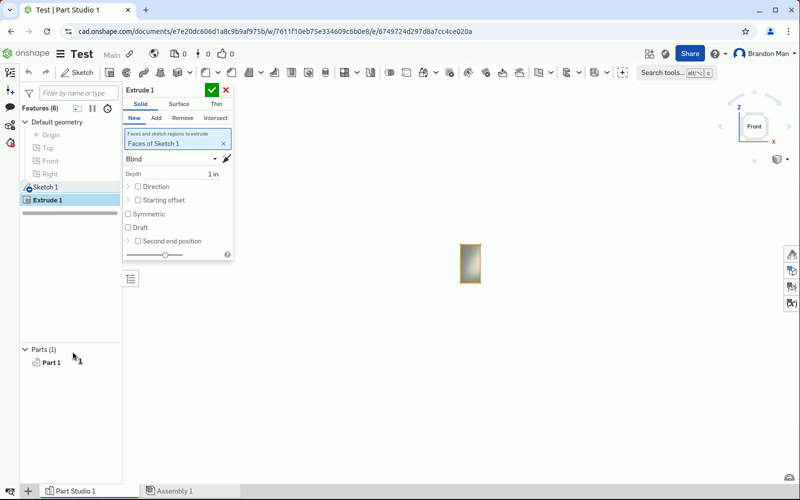
mouse_move(143, 106)
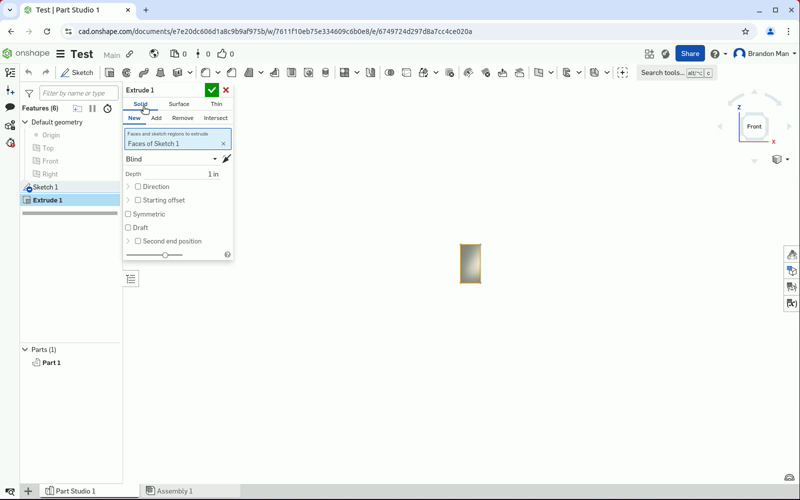
click(143, 106)
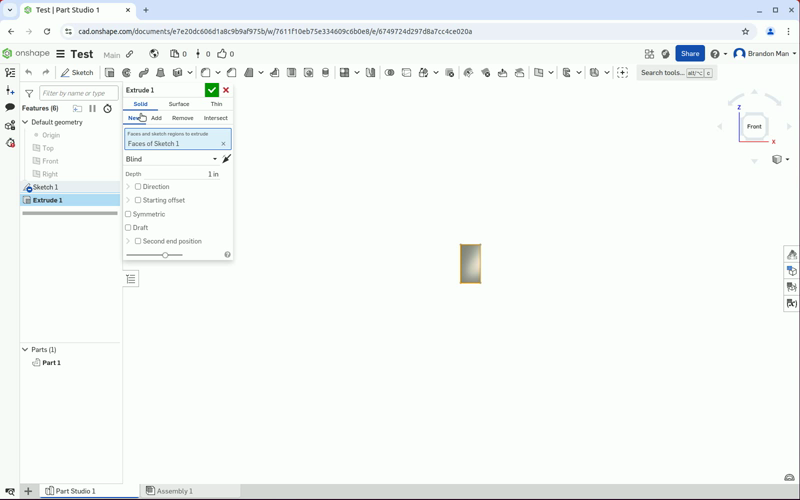
mouse_move(137, 120)
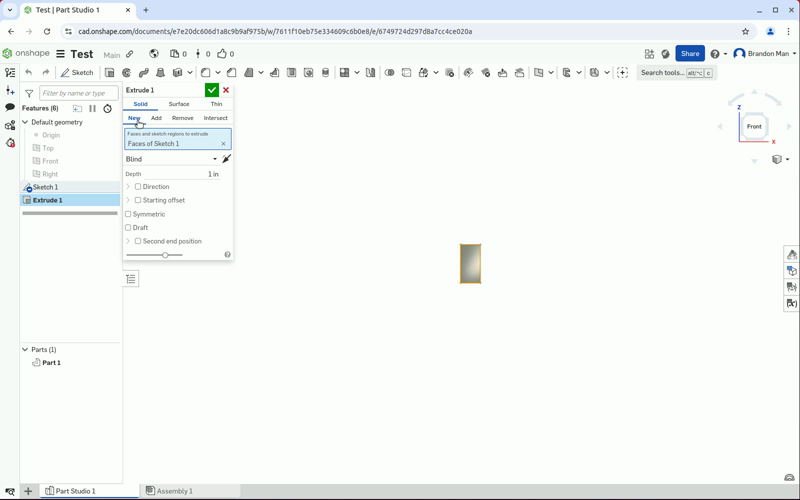
click(137, 120)
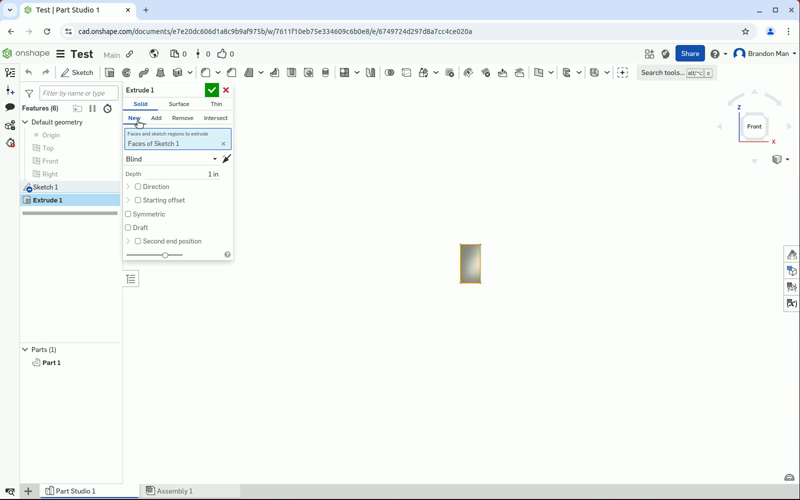
key(tab, 4)
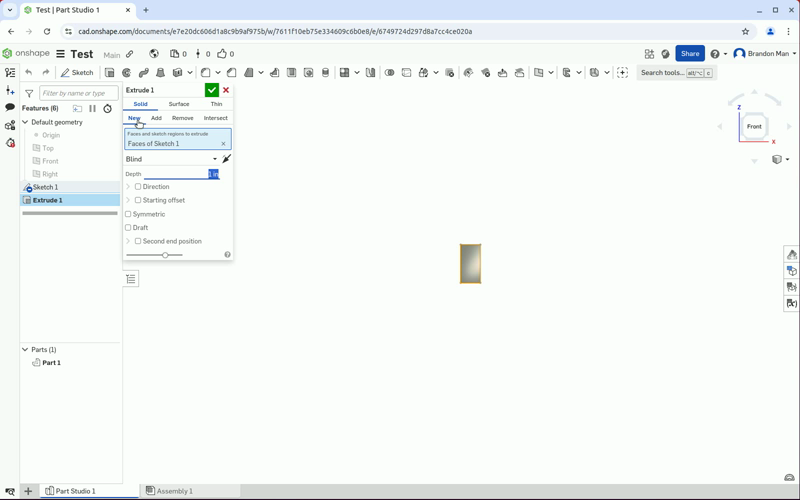
text(11.554)
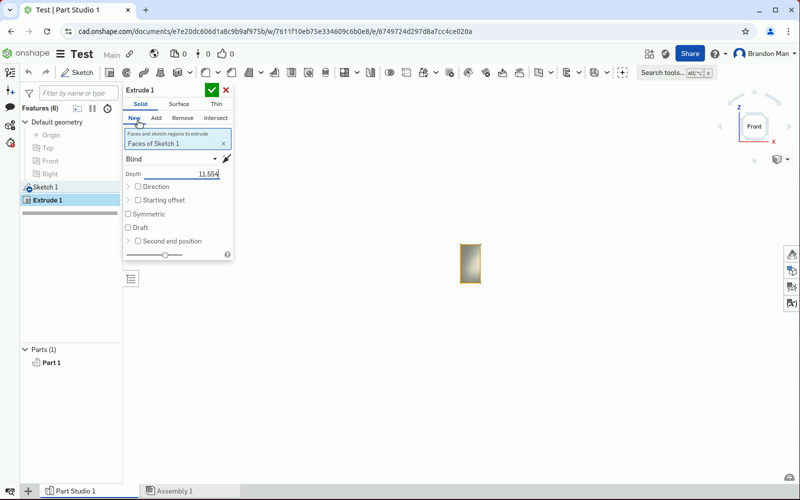
key(enter)
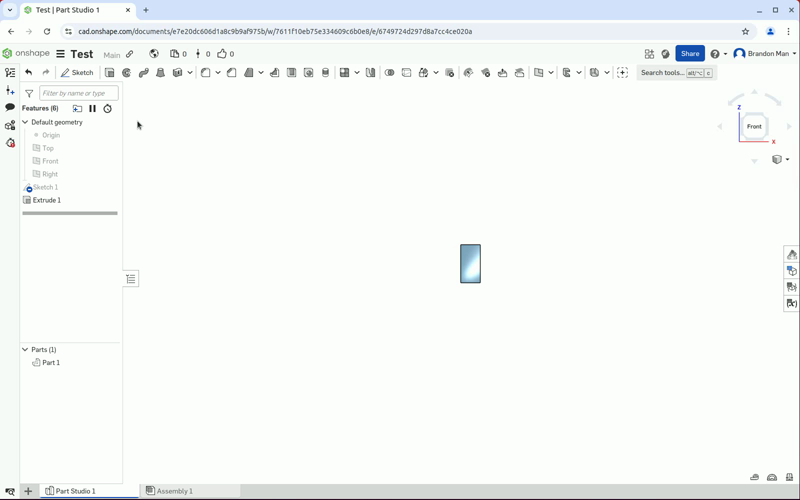
key(shift+h)
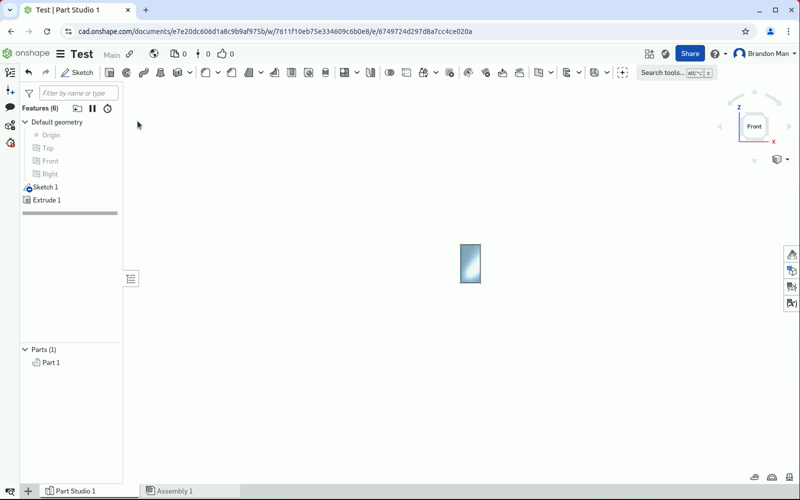
key(shift+h)
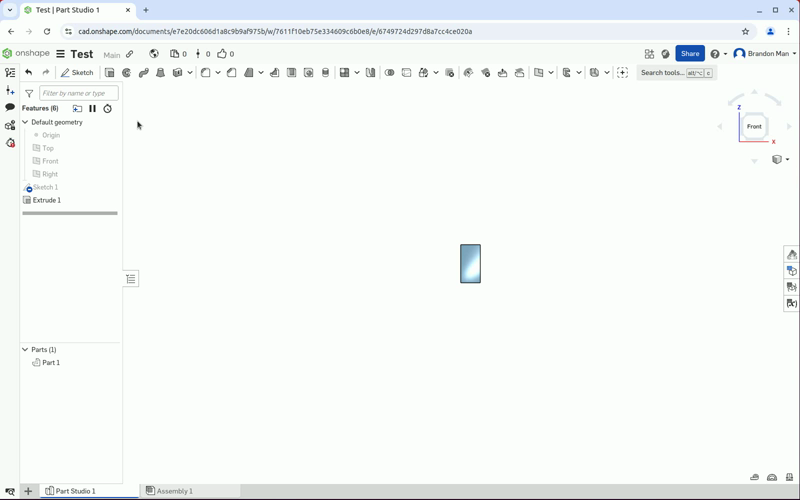
mouse_move(73, 189)
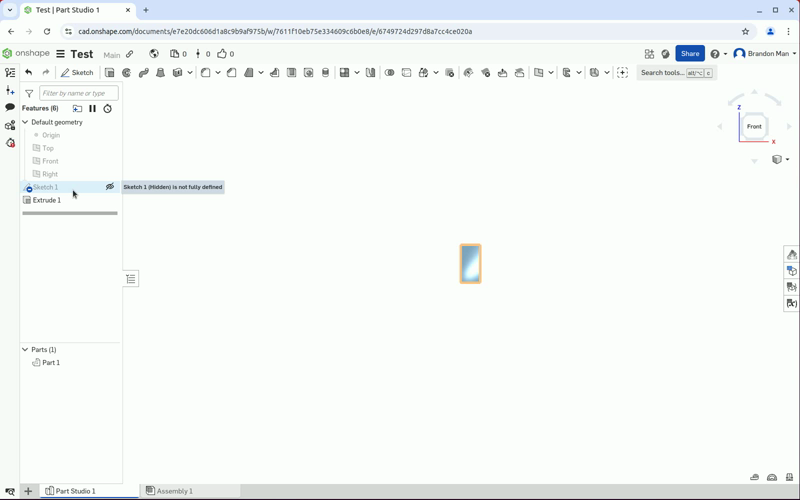
click(73, 189)
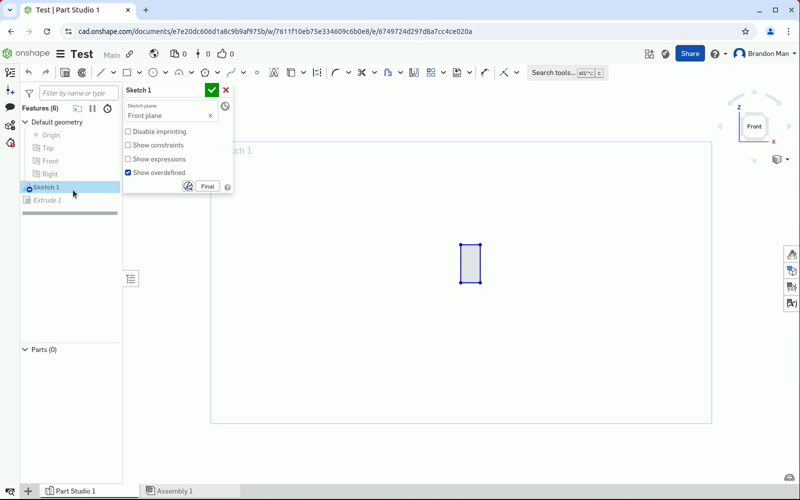
mouse_move(229, 92)
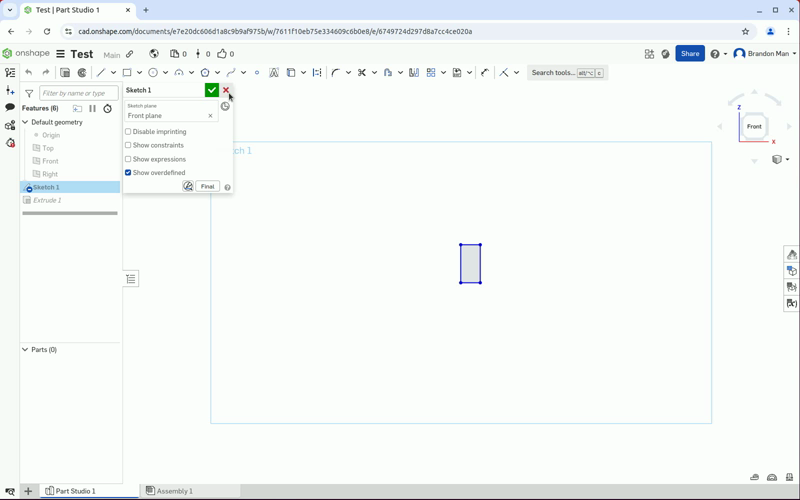
click(229, 92)
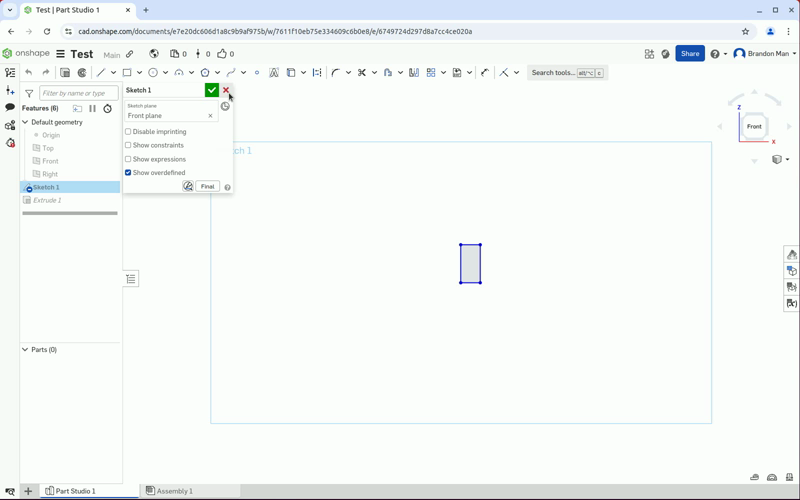
key(shift+s)
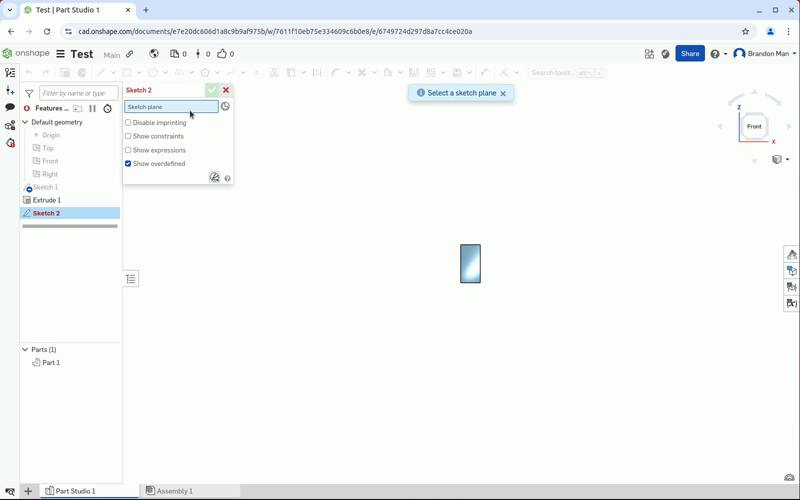
mouse_move(73, 163)
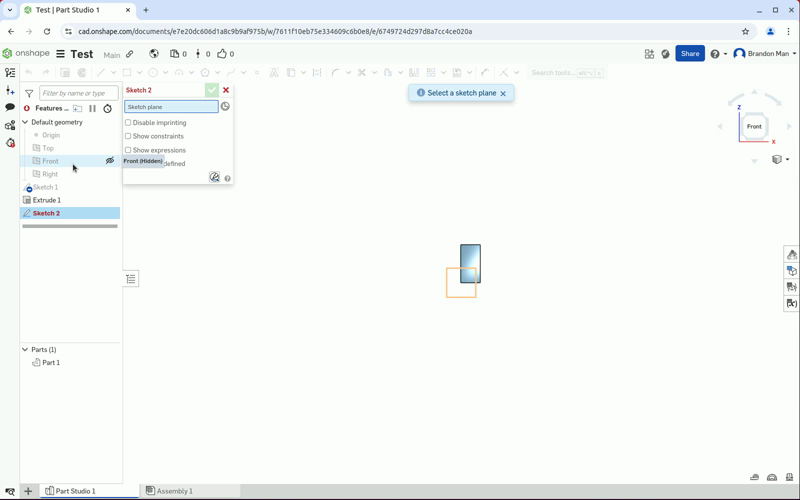
click(73, 163)
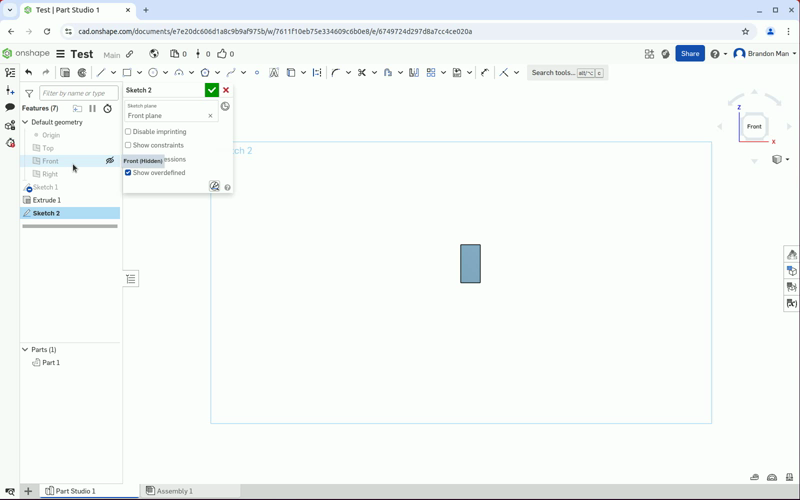
mouse_move(73, 352)
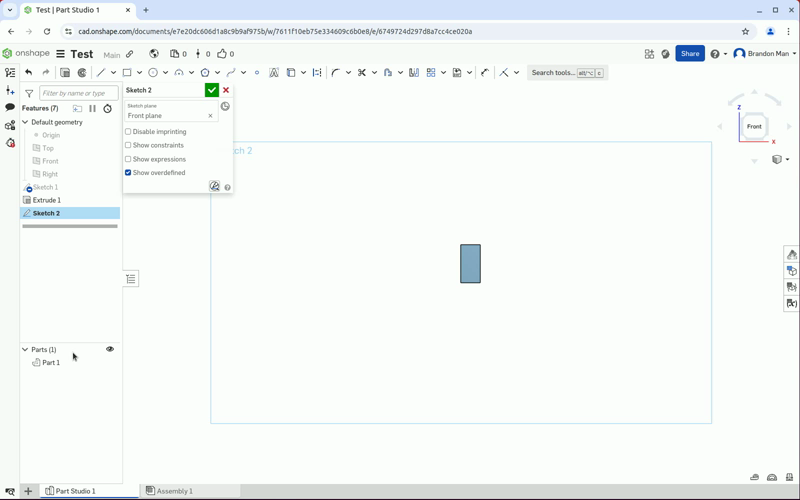
key(y)
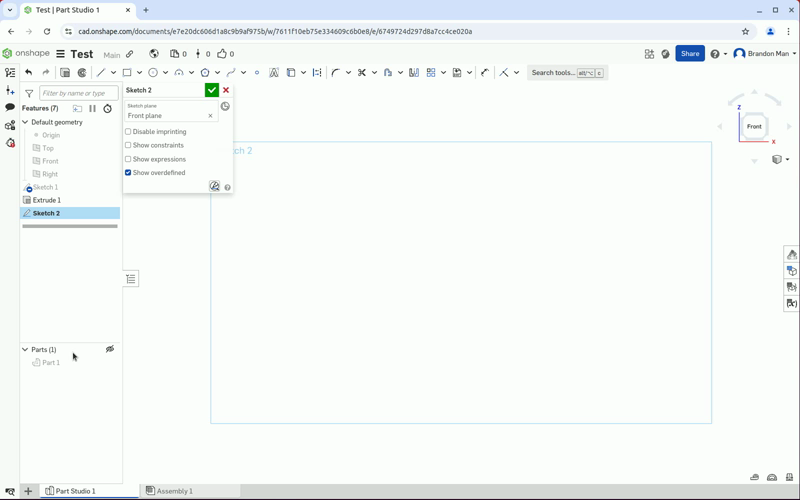
key(l)
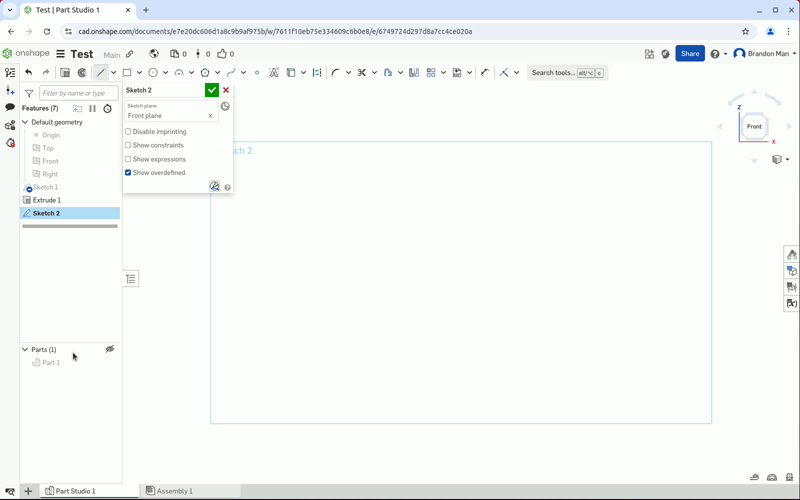
key_down(shift)
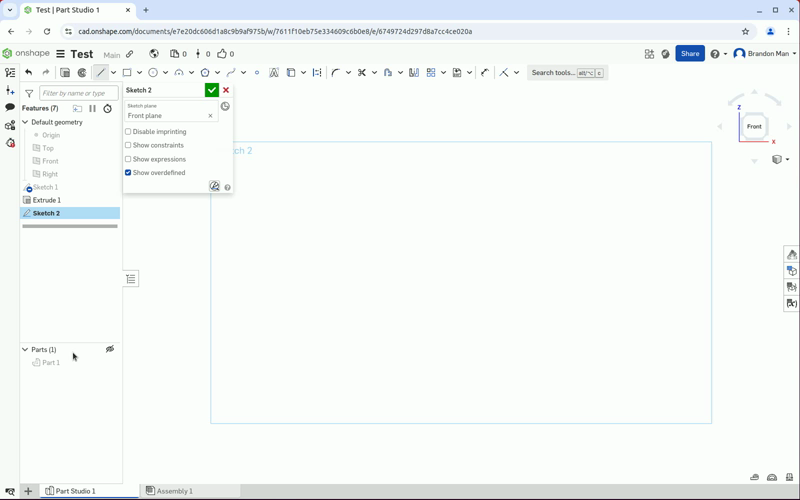
mouse_move(479, 282)
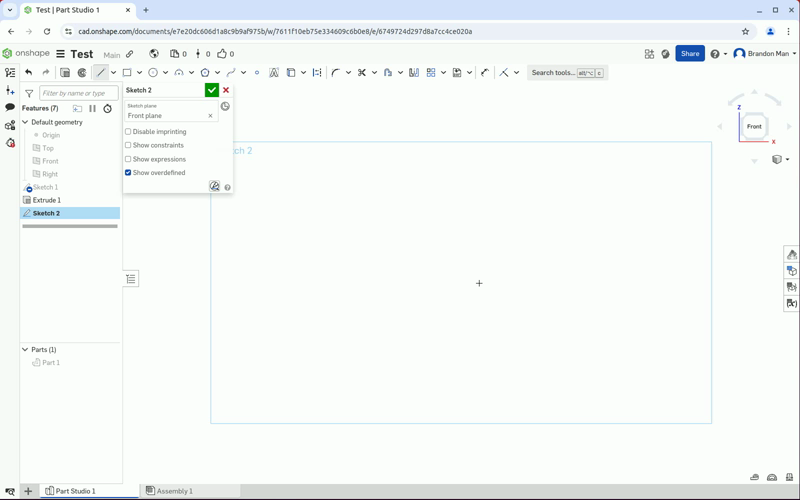
click(479, 282)
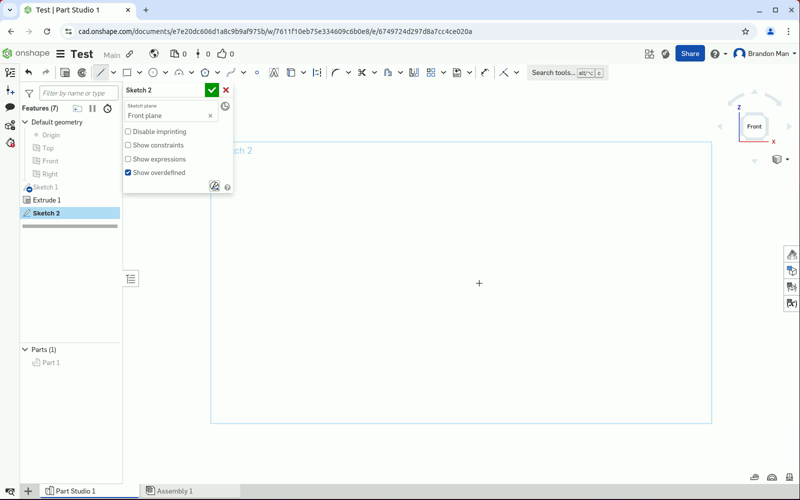
key_up(shift)
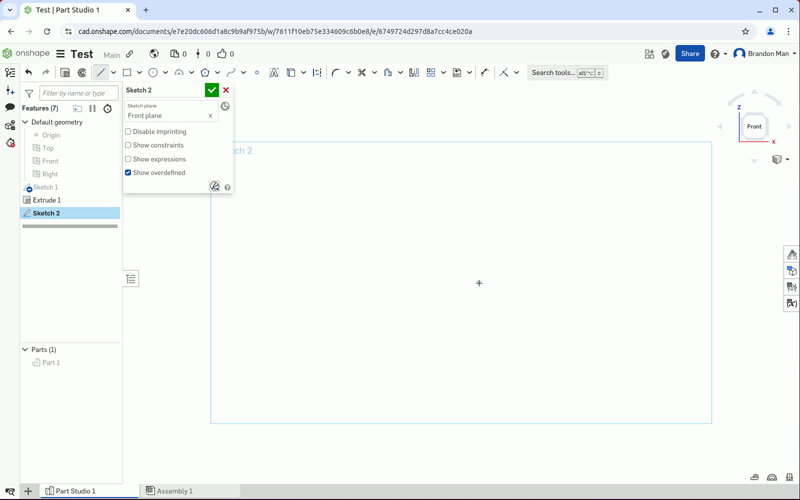
key_down(shift)
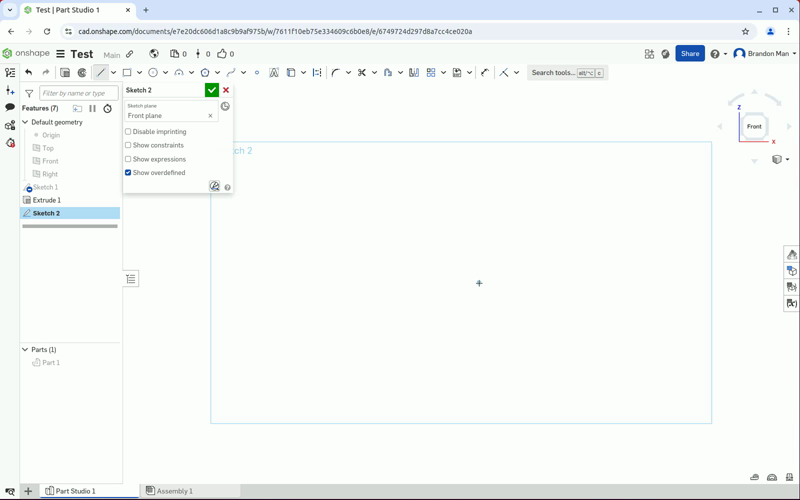
mouse_move(573, 282)
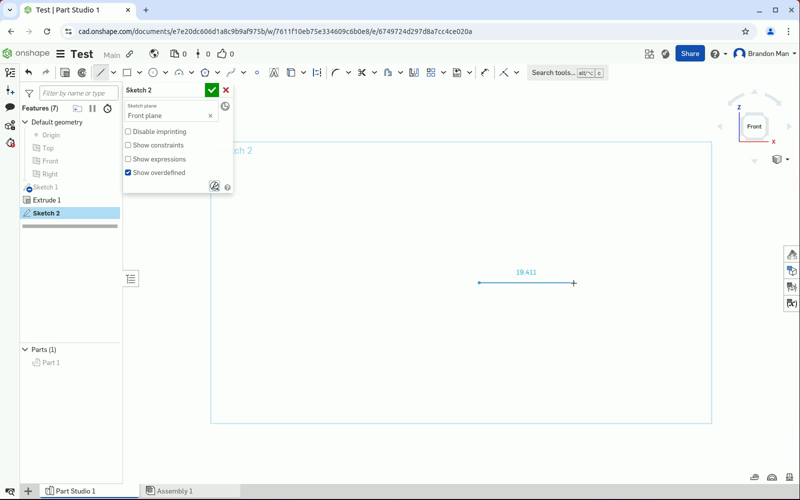
click(573, 282)
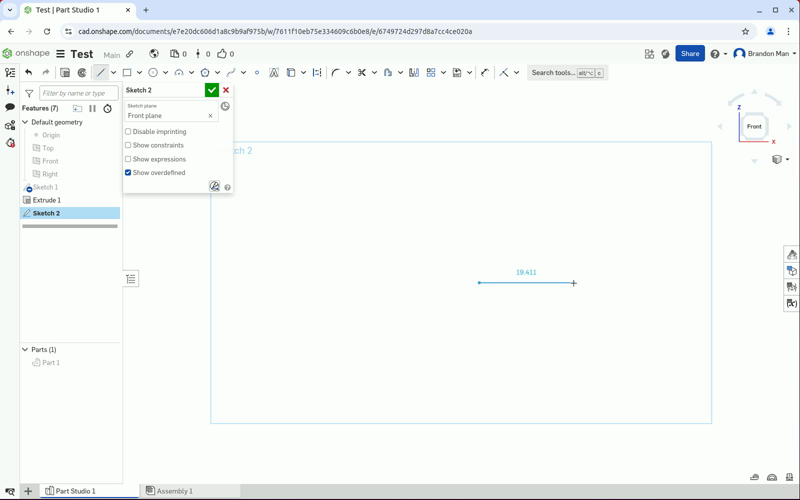
key_up(shift)
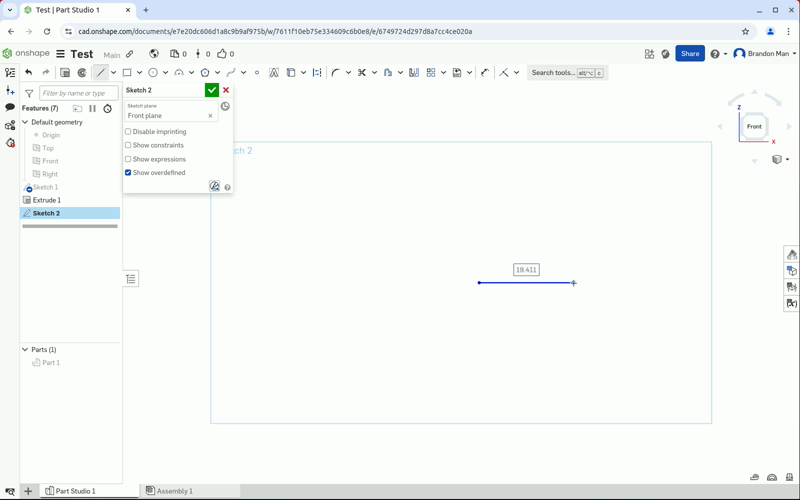
key_down(shift)
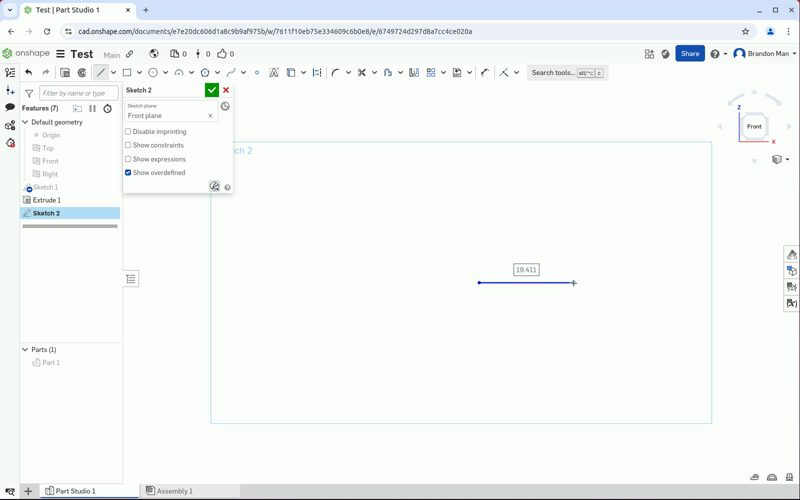
mouse_move(589, 282)
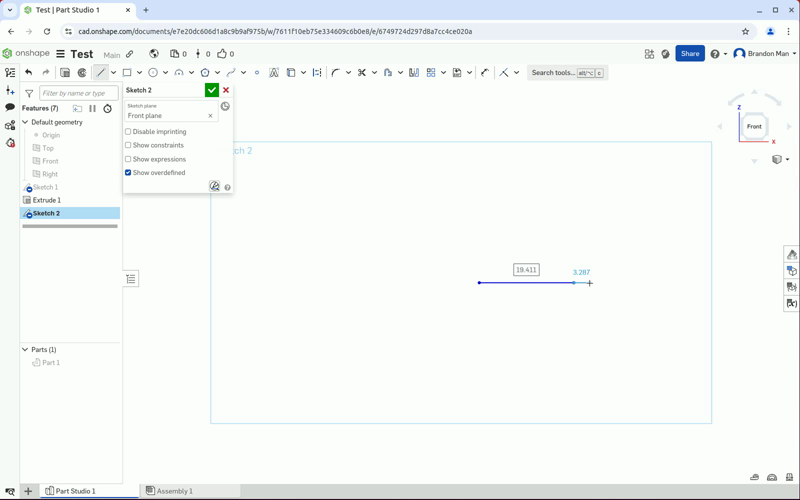
mouse_move(573, 245)
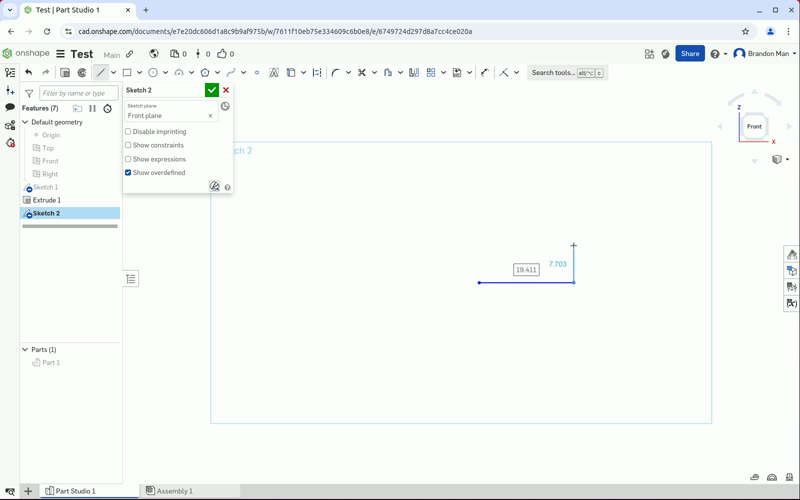
click(573, 245)
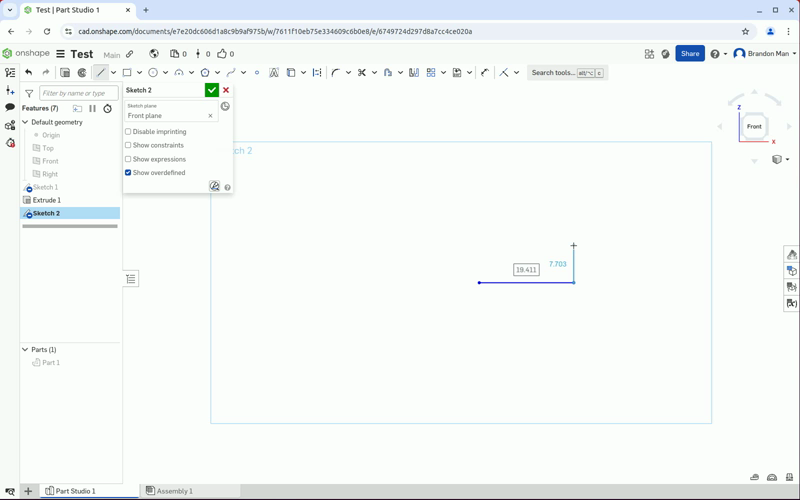
key_up(shift)
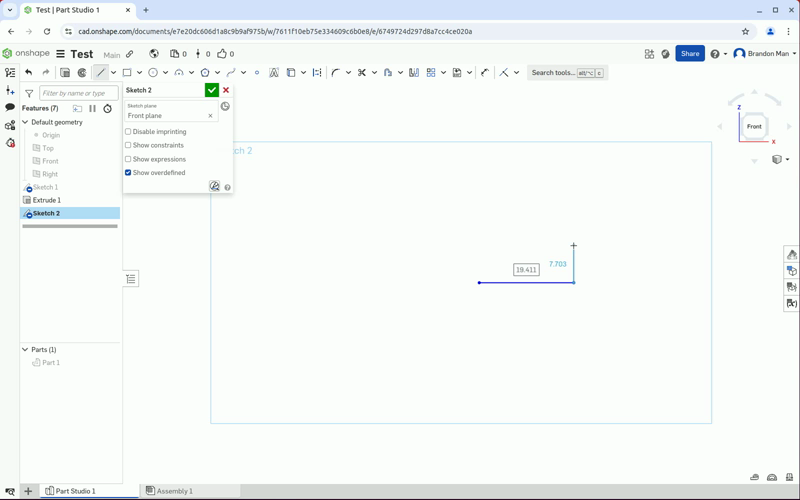
key_down(shift)
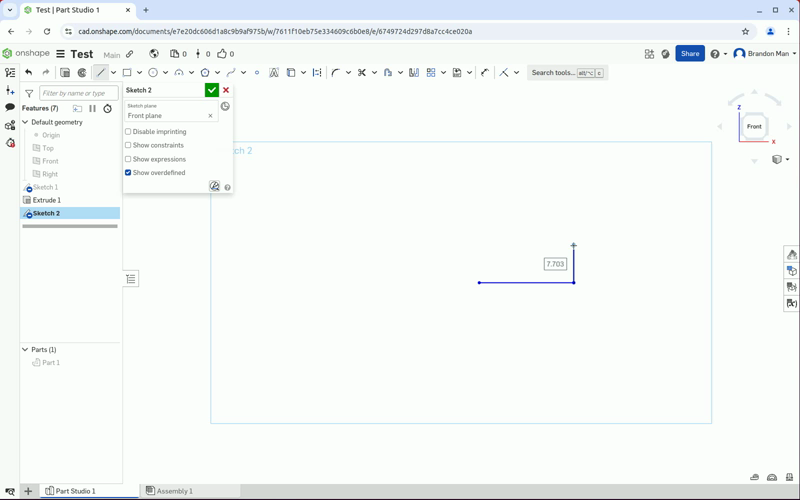
mouse_move(479, 245)
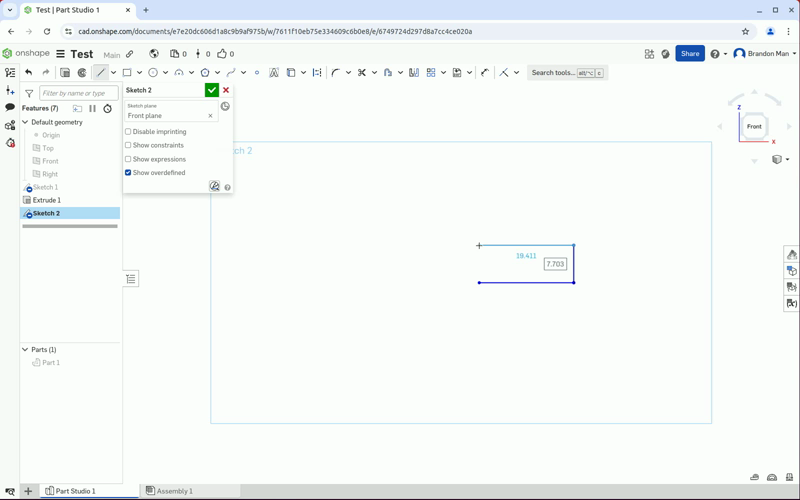
click(479, 245)
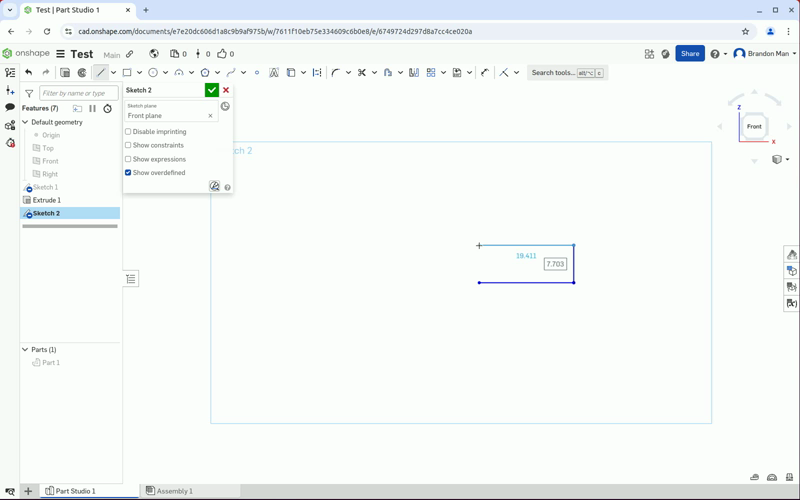
key_up(shift)
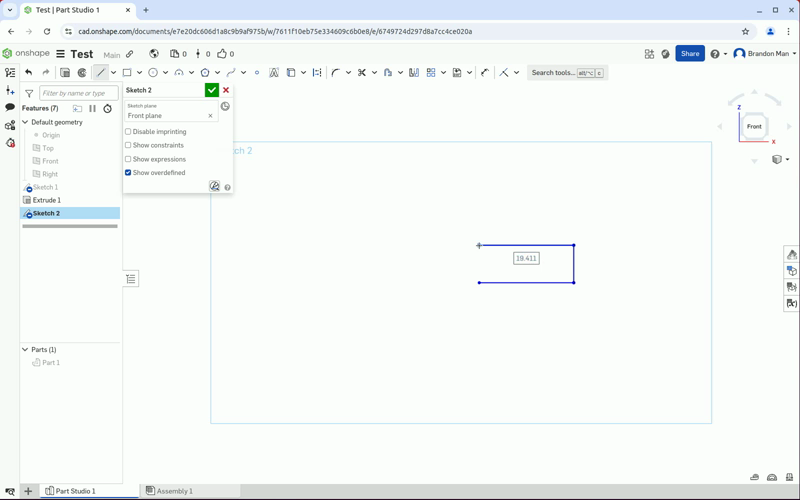
mouse_move(509, 245)
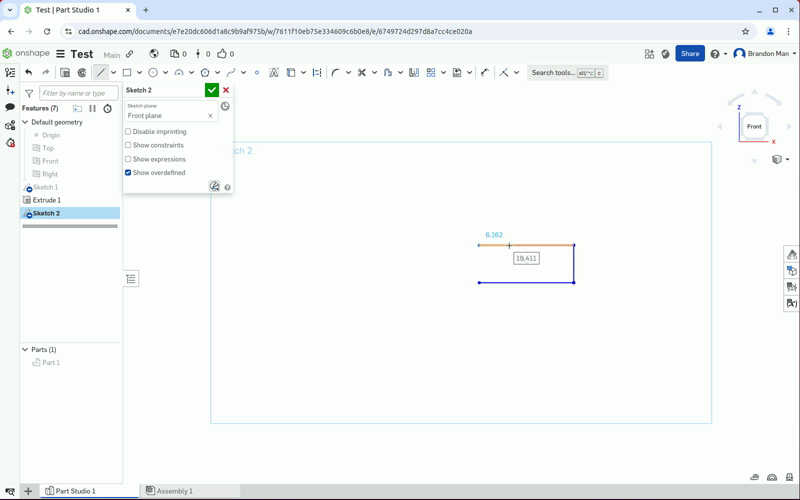
key_down(shift)
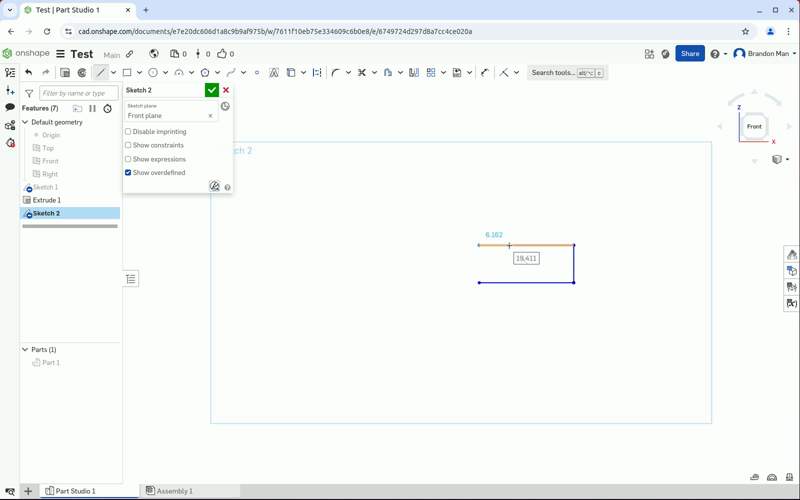
mouse_move(479, 282)
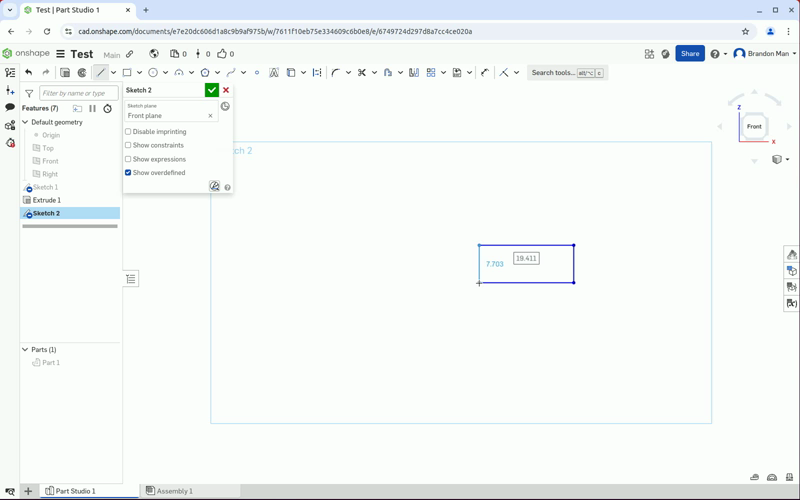
key_up(shift)
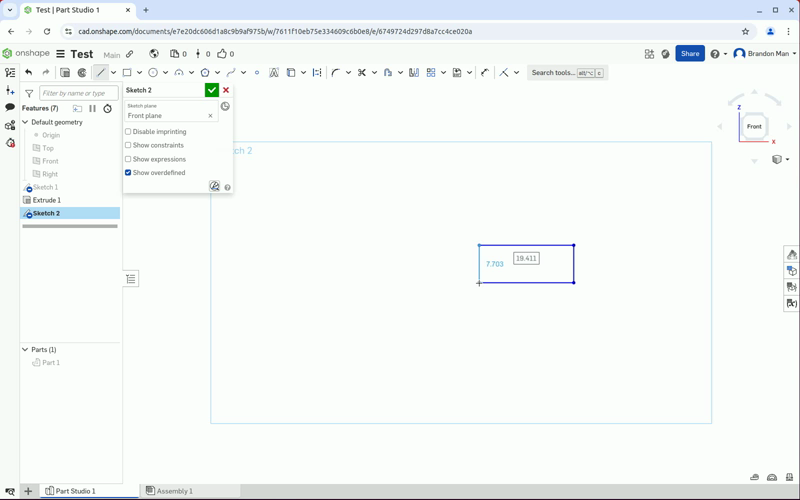
click(479, 282)
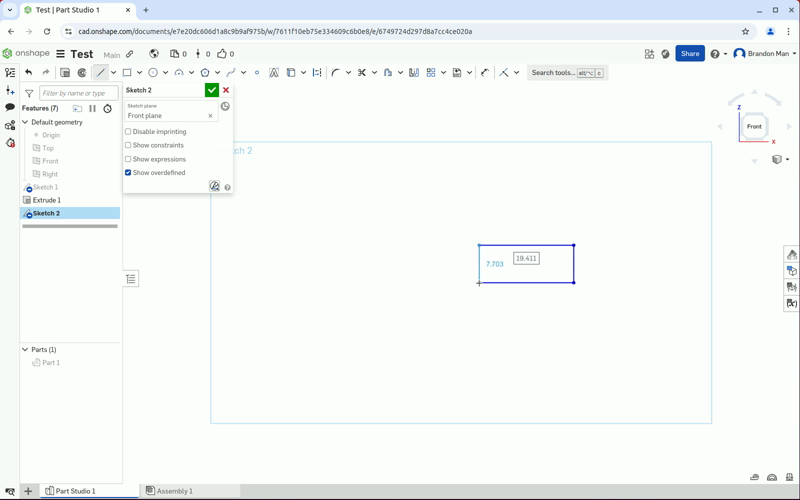
key(esc)
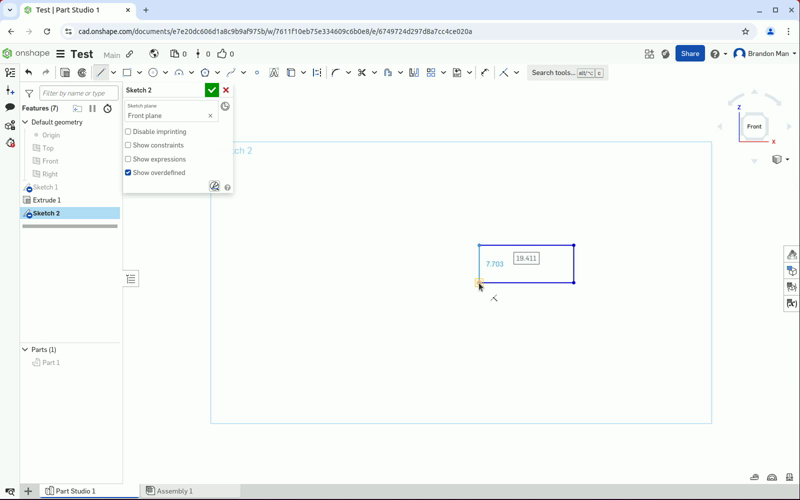
mouse_move(558, 258)
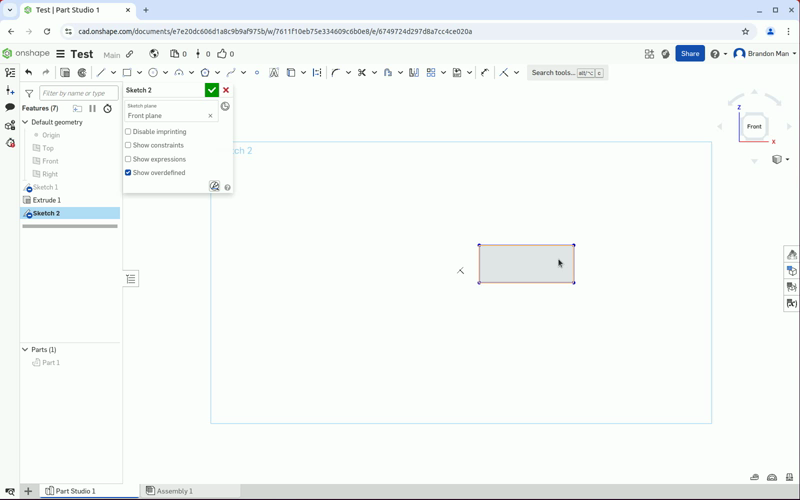
click(558, 258)
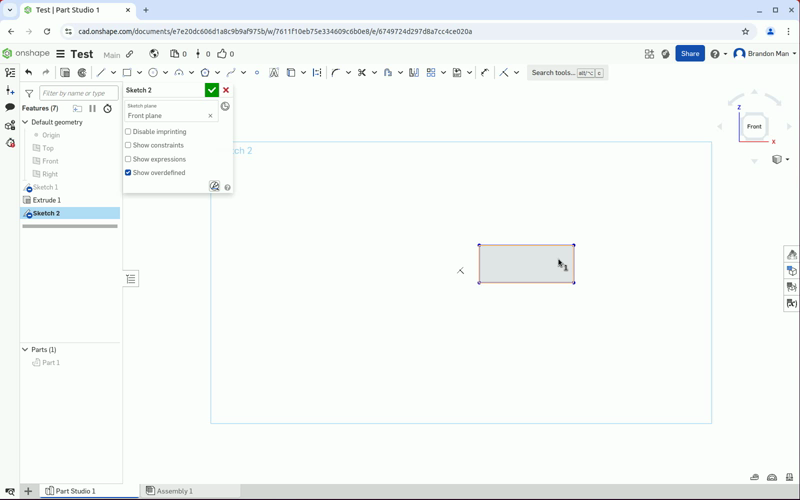
mouse_move(73, 352)
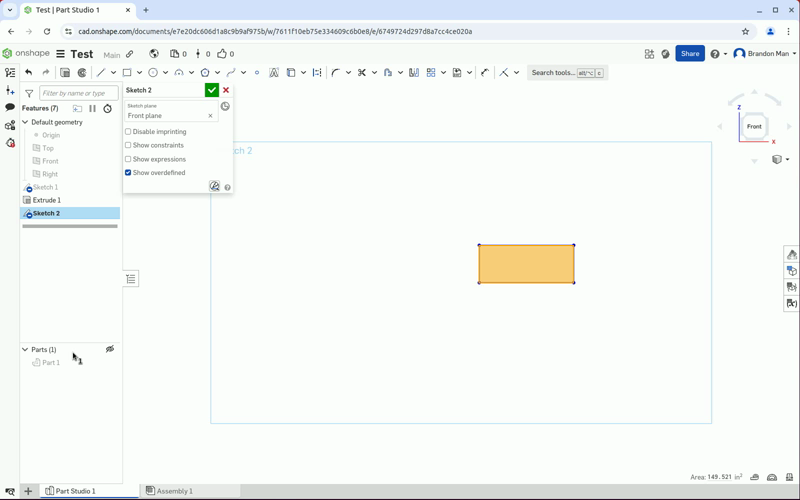
key(shift+y)
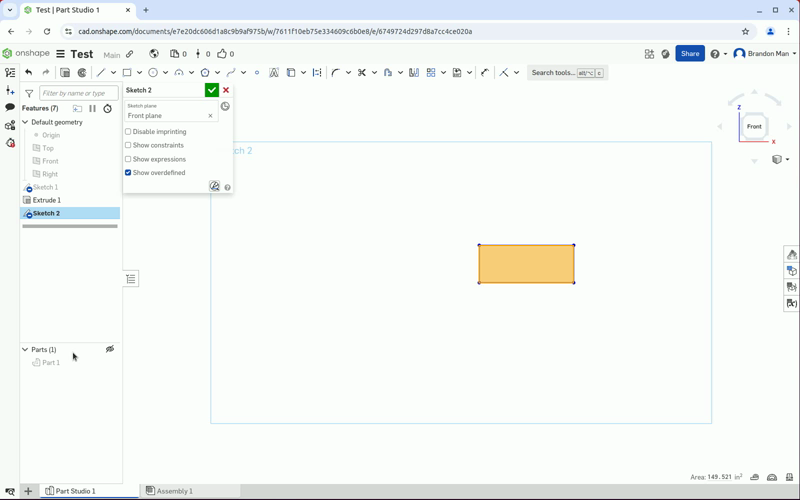
key(shift+e)
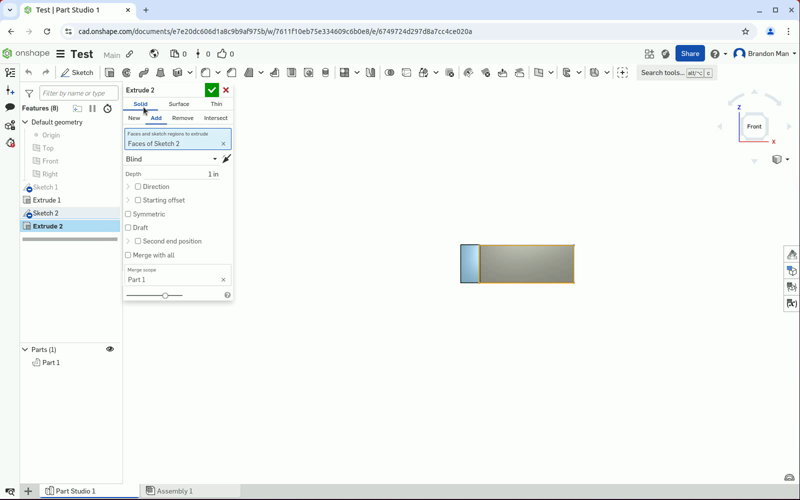
mouse_move(143, 106)
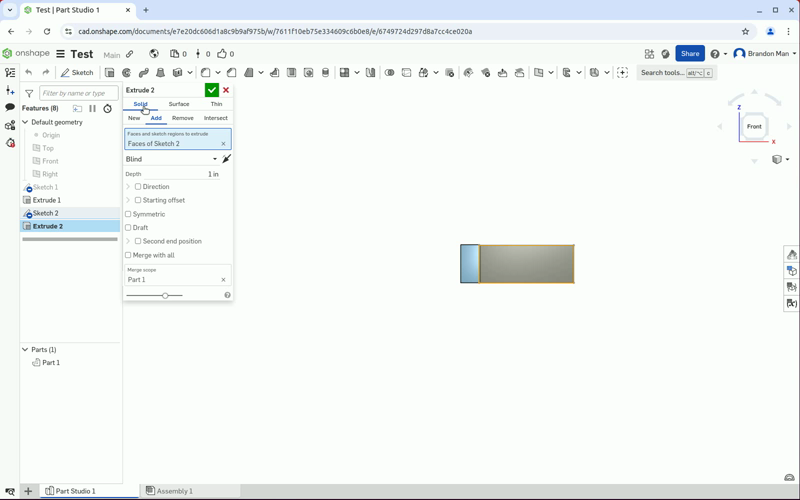
click(143, 106)
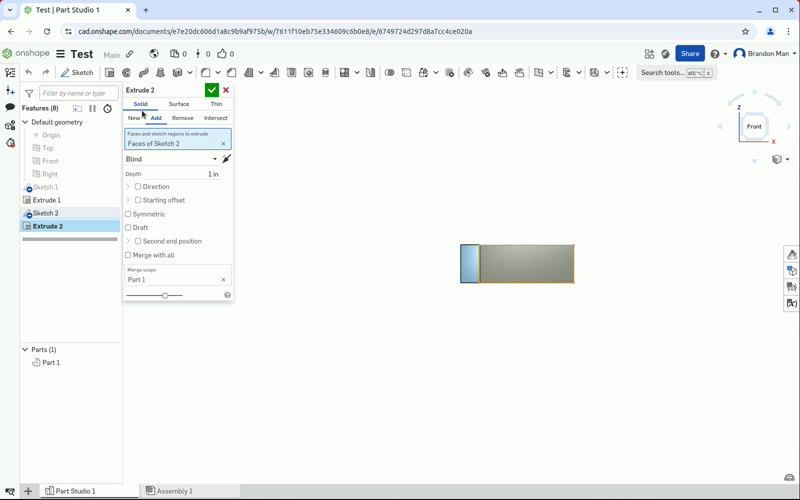
mouse_move(137, 120)
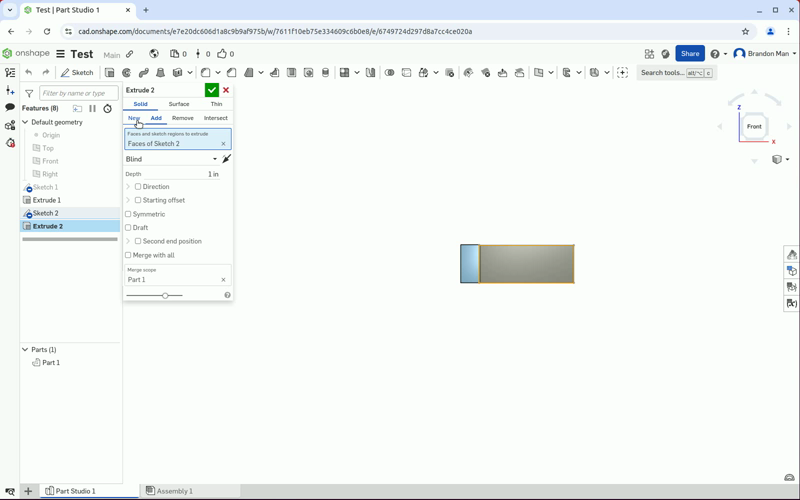
click(137, 120)
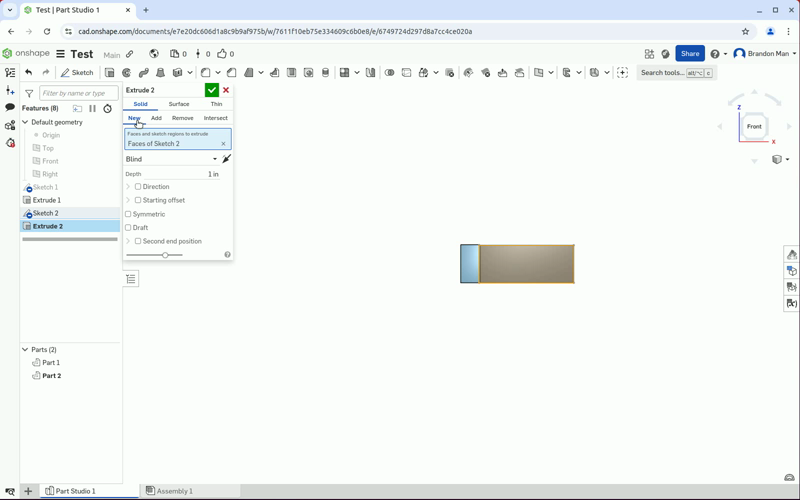
key(tab, 4)
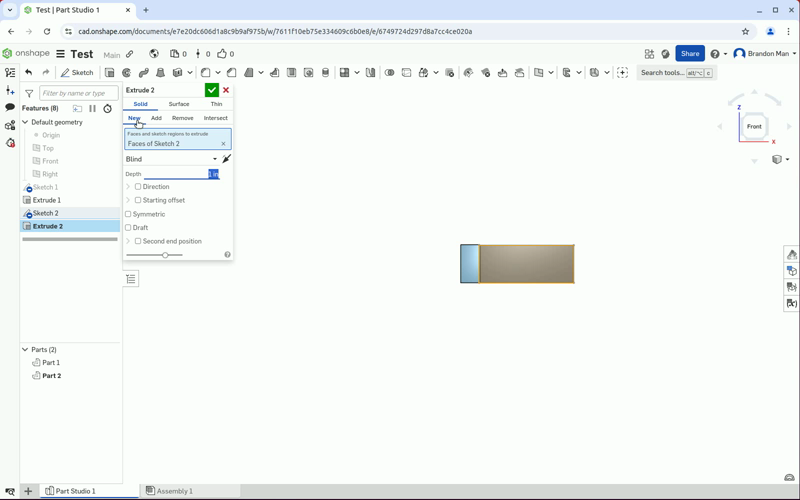
text(11.554)
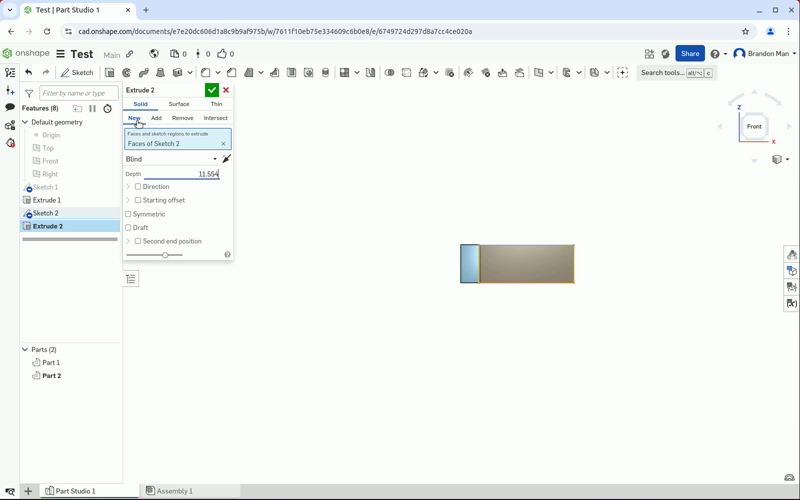
key(enter)
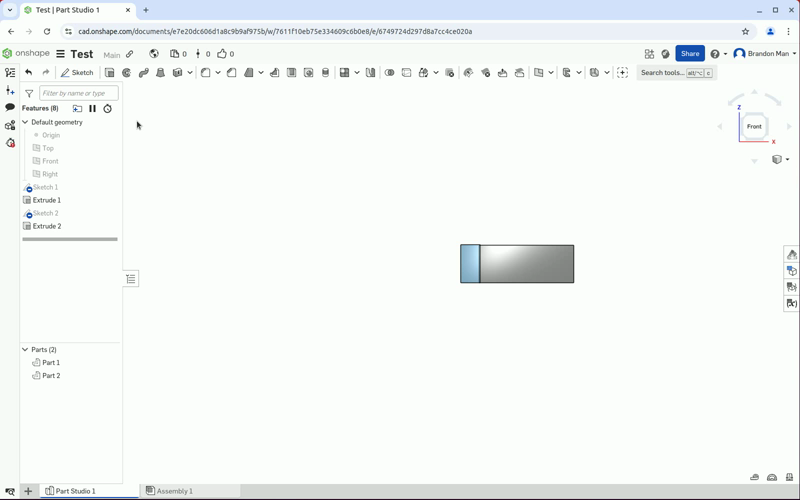
key(shift+h)
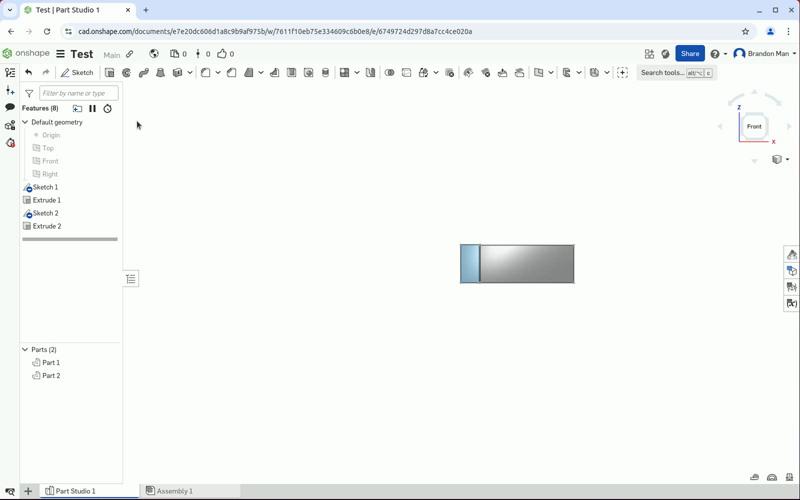
key(shift+h)
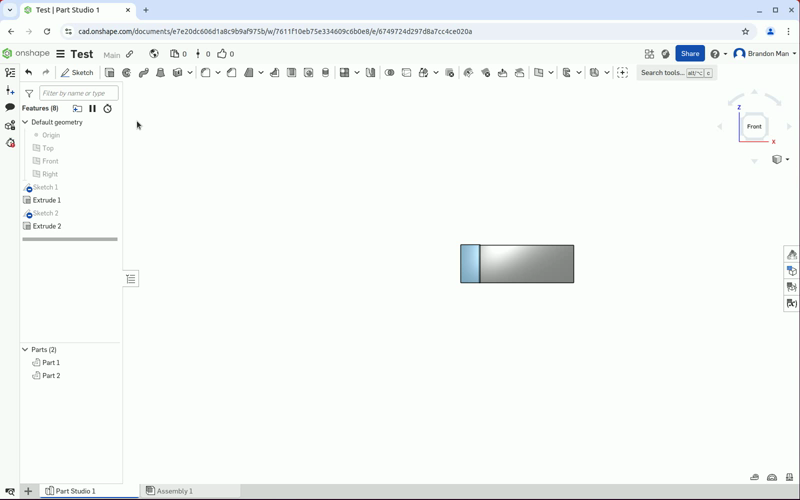
mouse_move(73, 189)
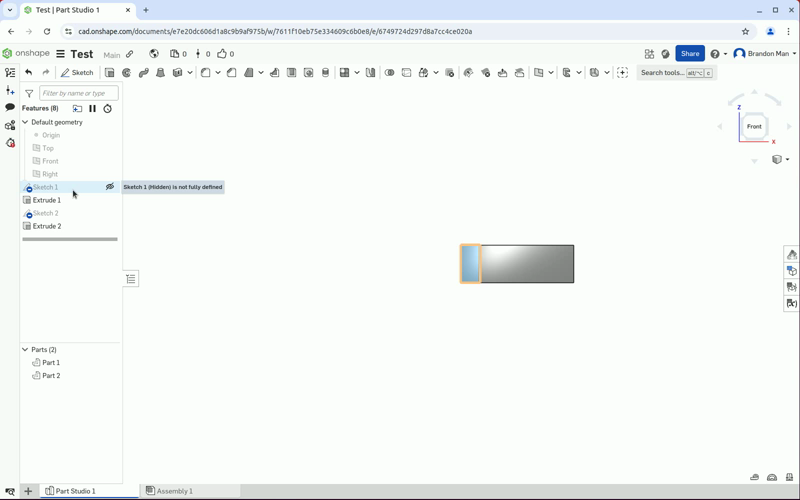
click(73, 189)
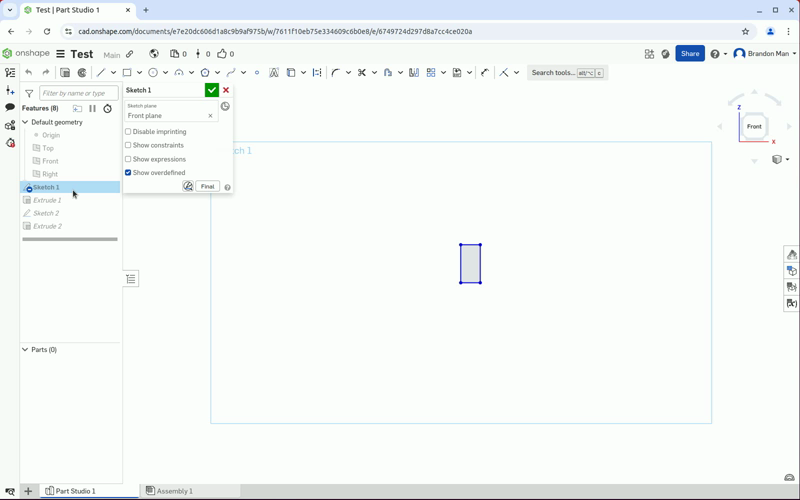
mouse_move(229, 92)
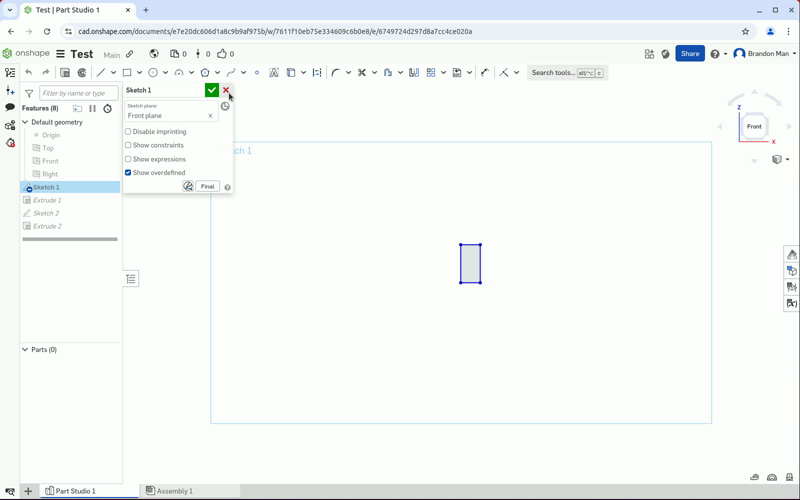
click(229, 92)
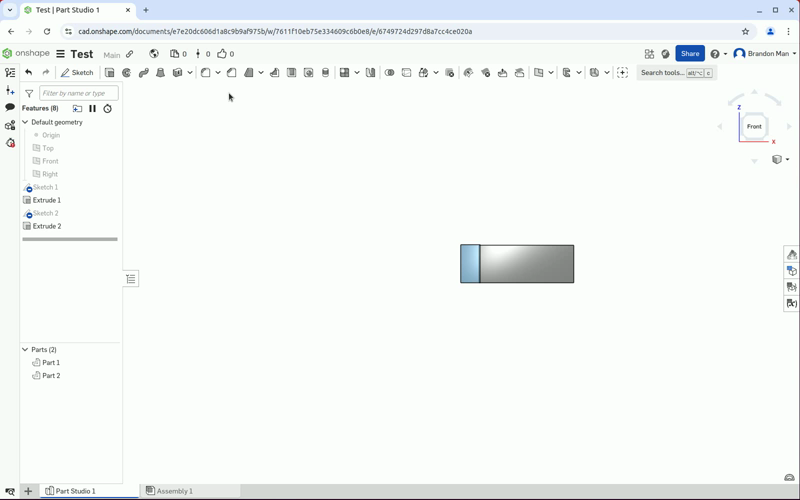
mouse_move(73, 352)
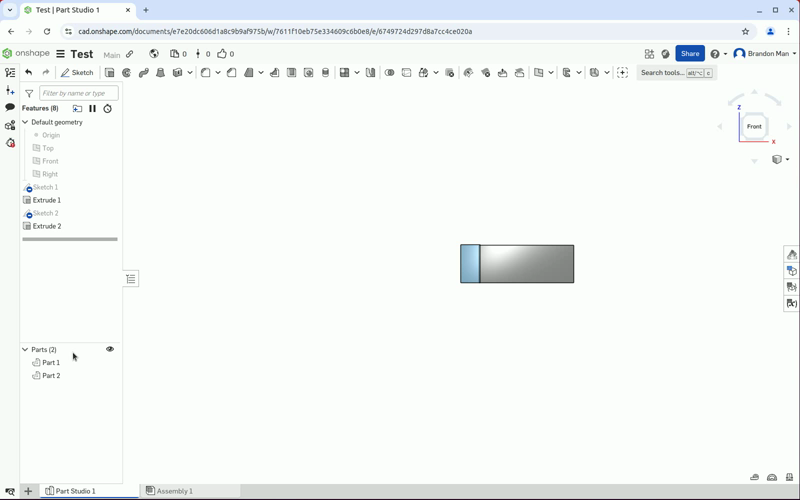
key(y)
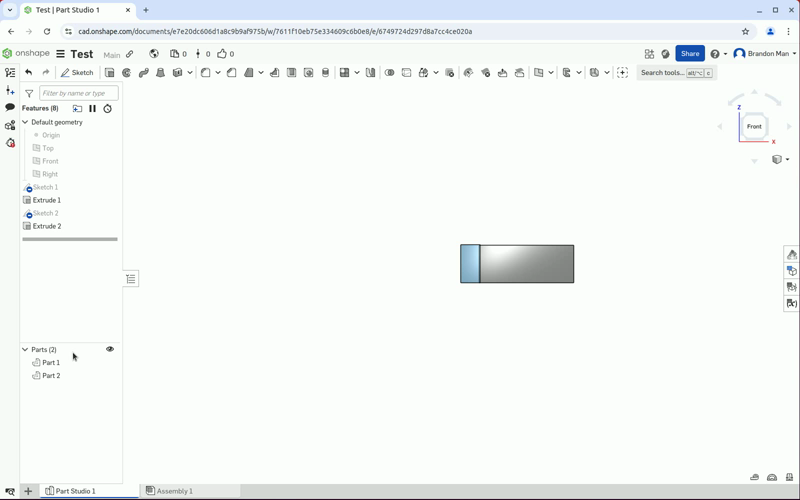
key(shift+p)
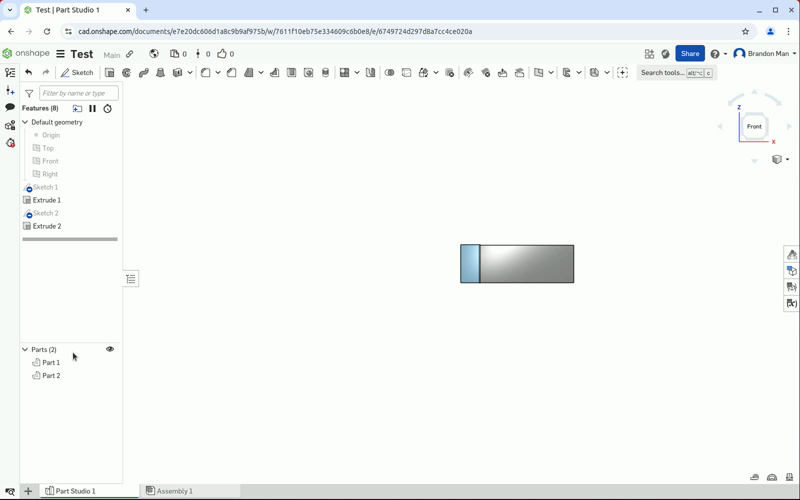
key(space)
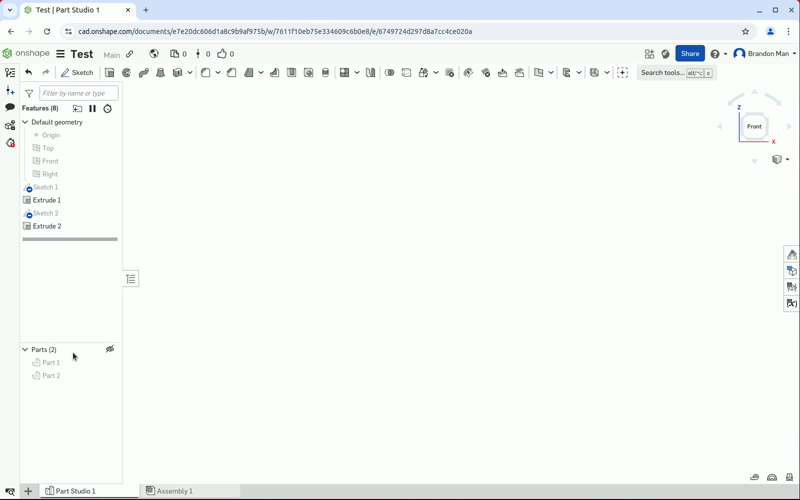
key_down(shift)
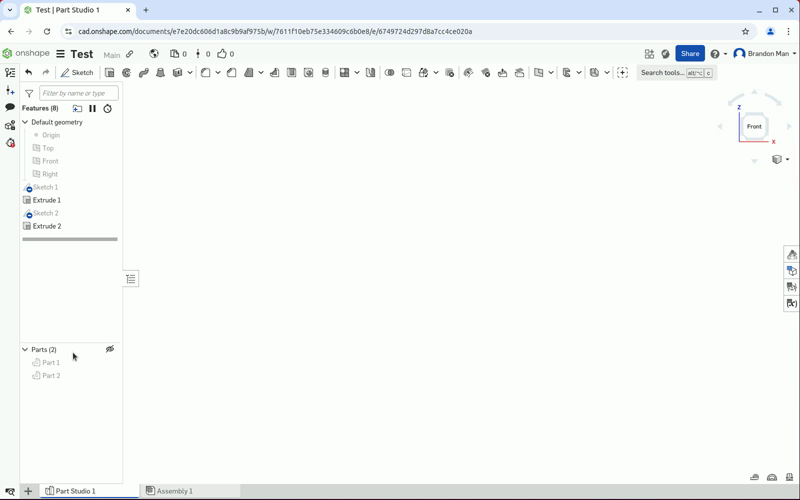
key(down)
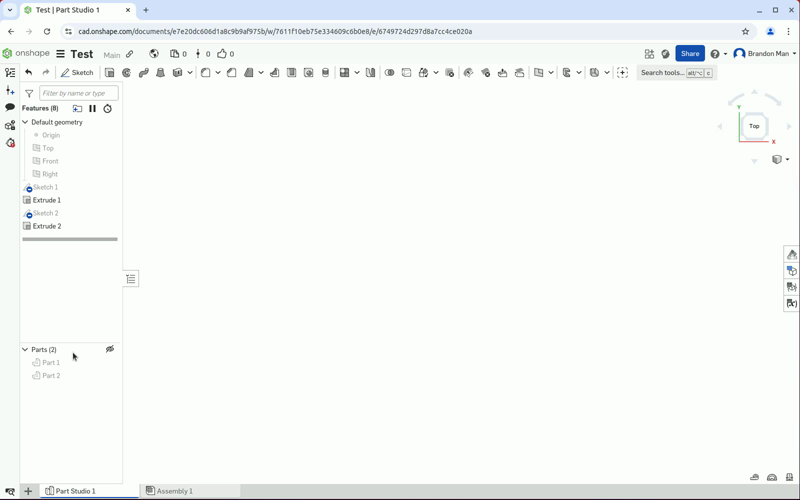
key_up(shift)
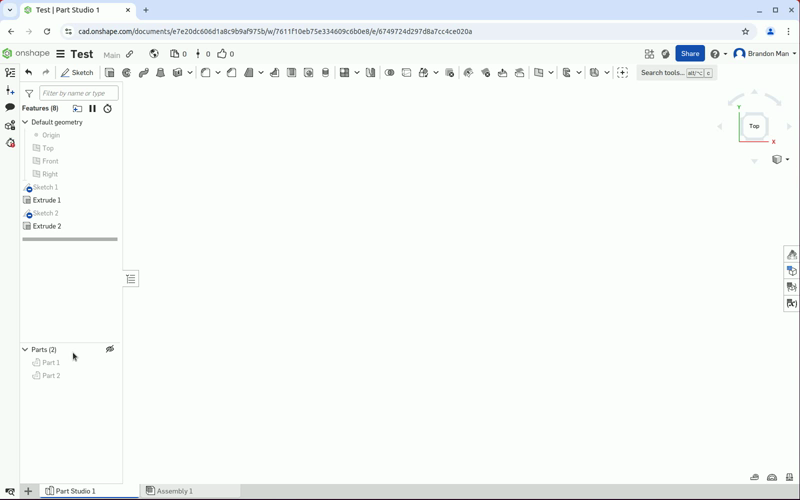
mouse_move(73, 352)
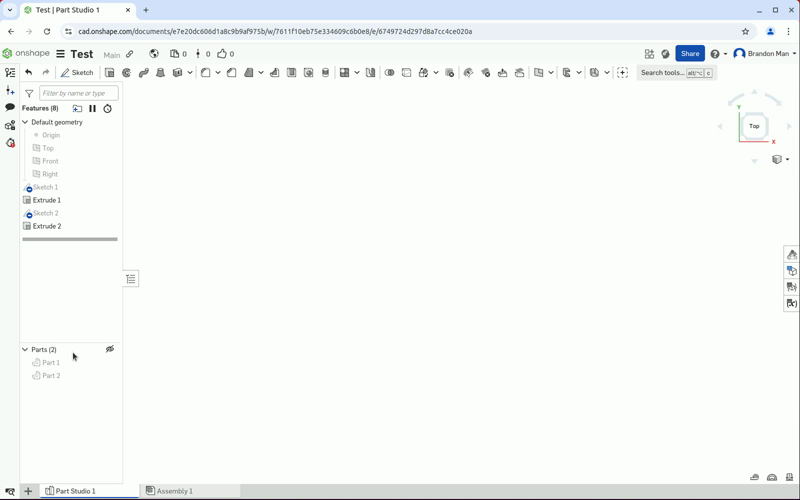
key(shift+y)
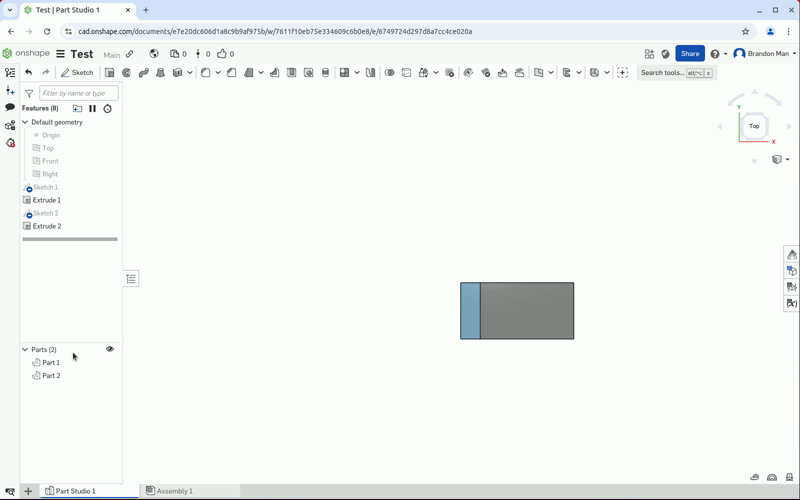
mouse_move(541, 75)
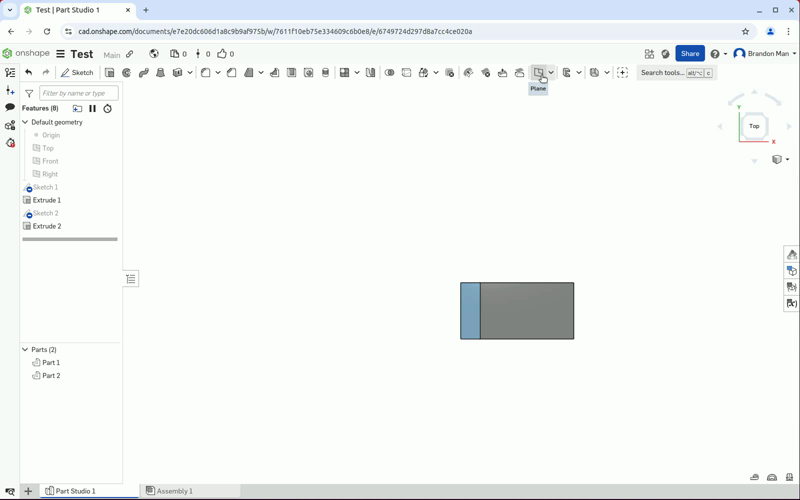
click(541, 75)
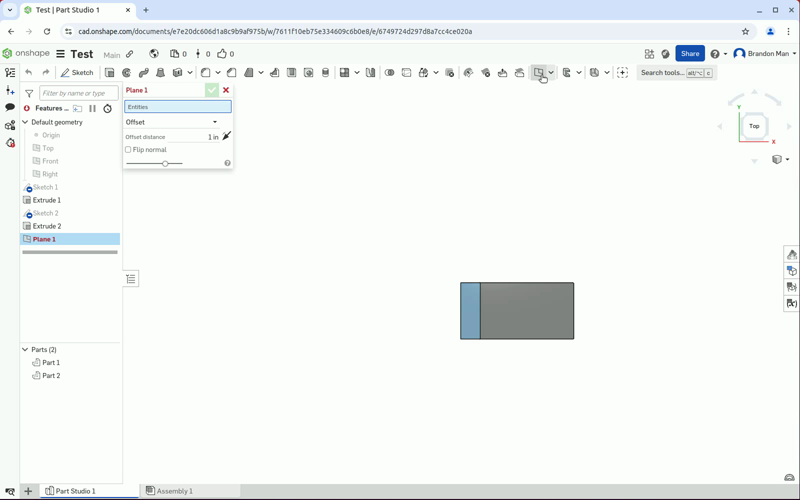
mouse_move(73, 150)
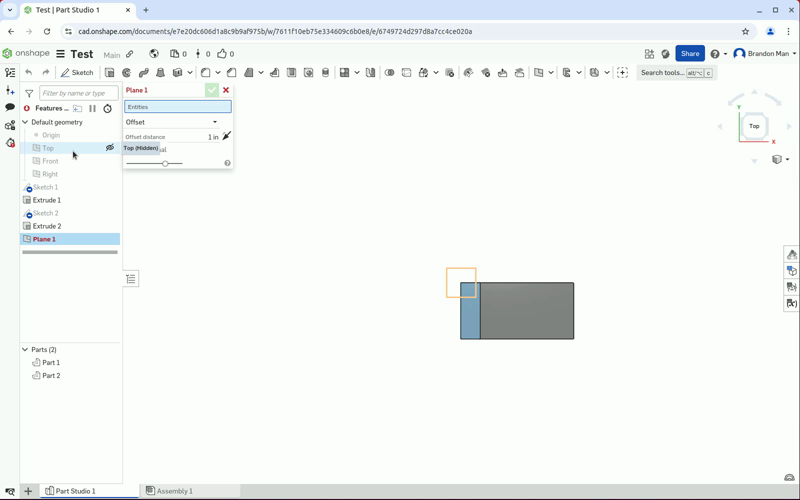
click(73, 150)
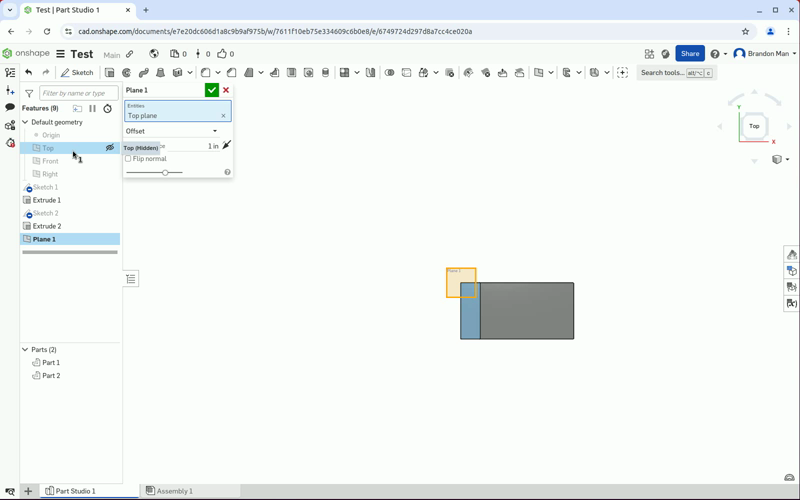
key(tab, 2)
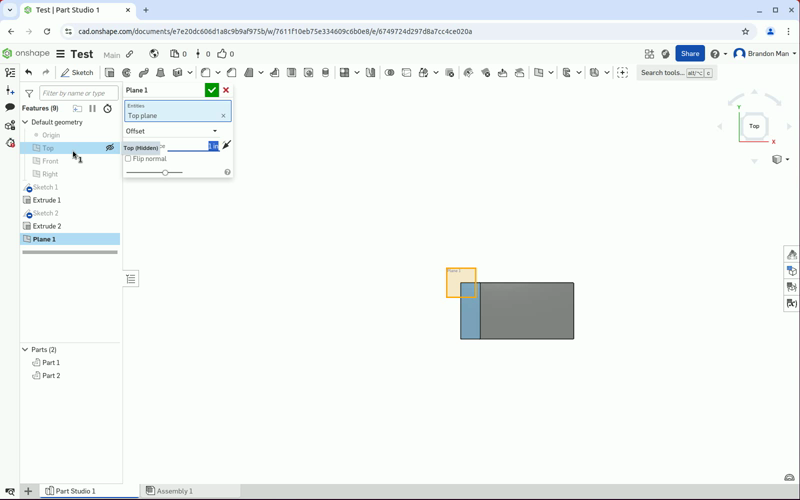
text(7.703)
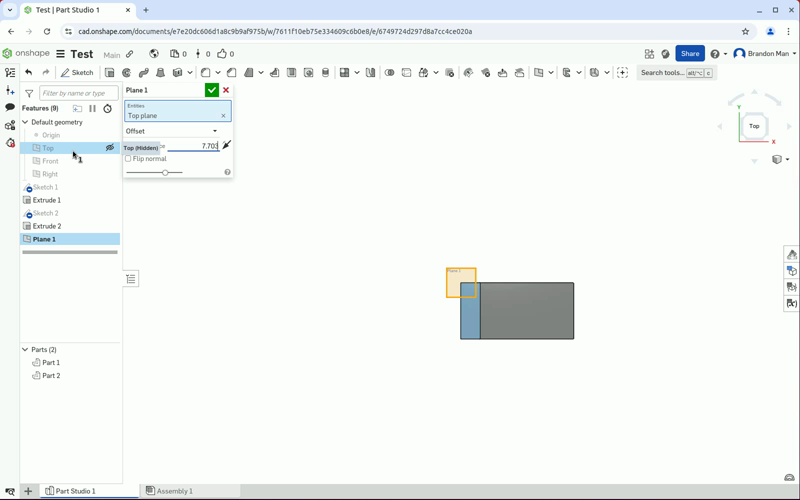
key(enter, 2)
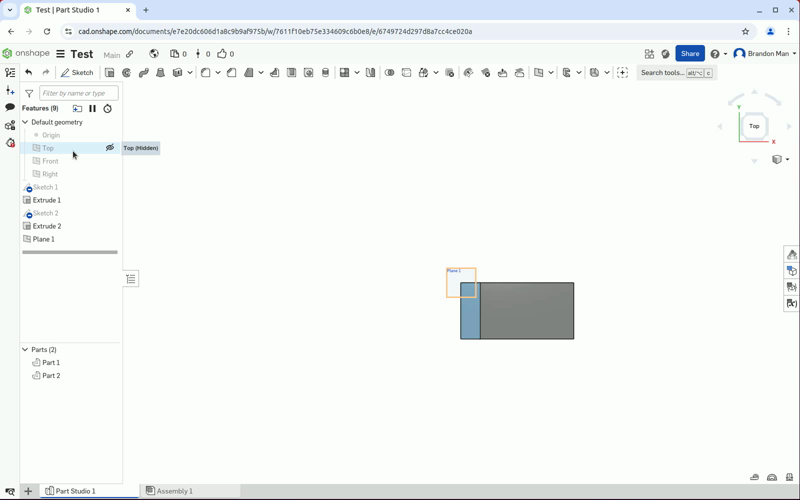
key(shift+s)
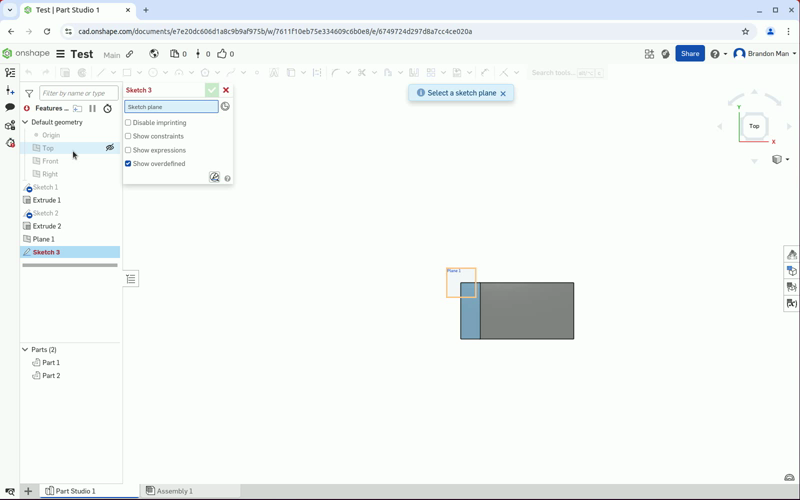
mouse_move(73, 241)
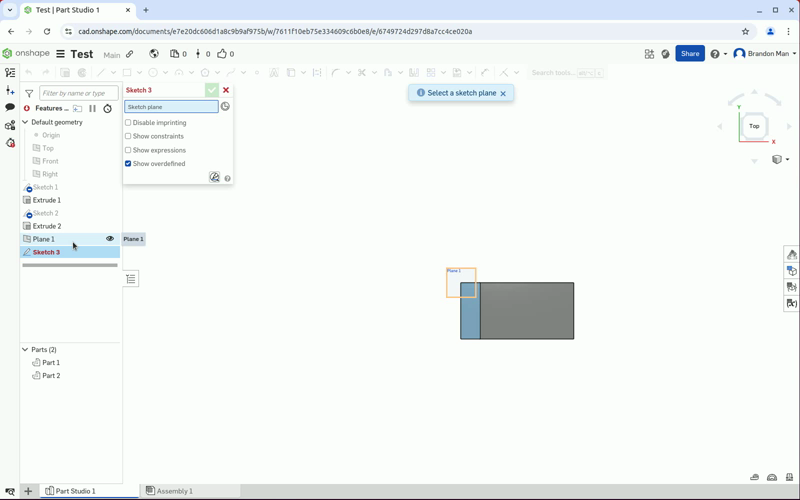
click(73, 241)
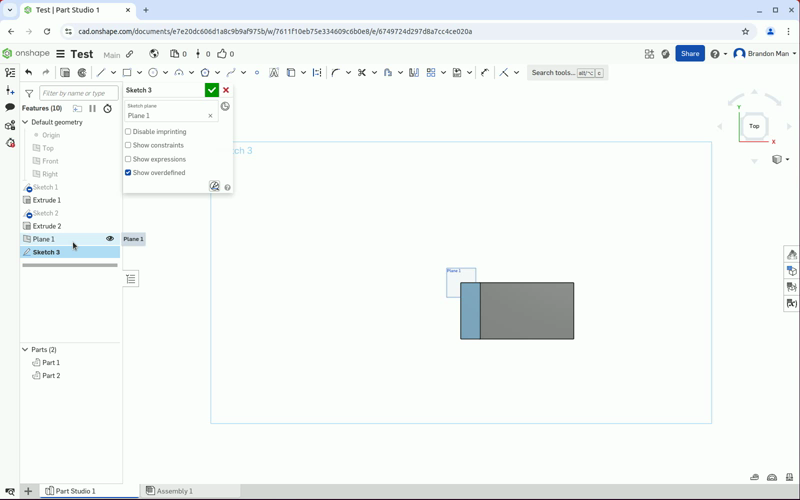
mouse_move(73, 352)
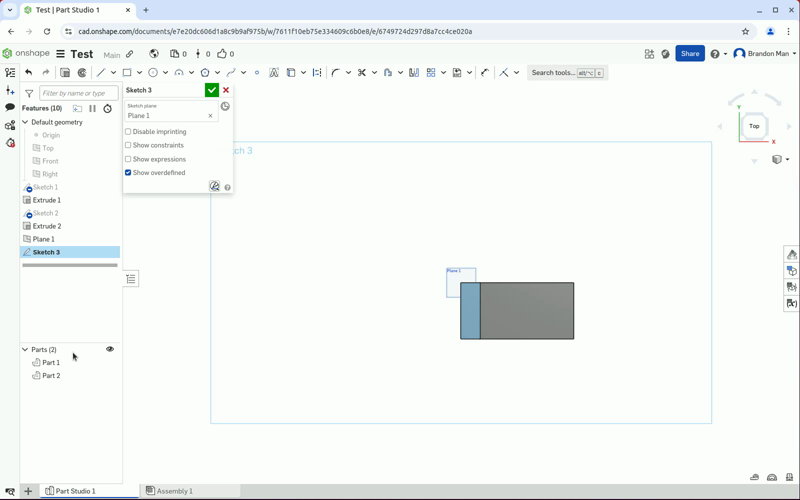
key(y)
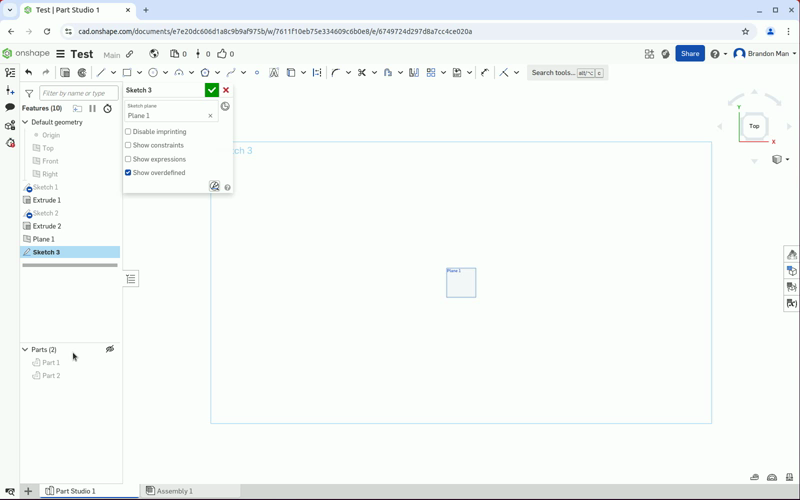
key(l)
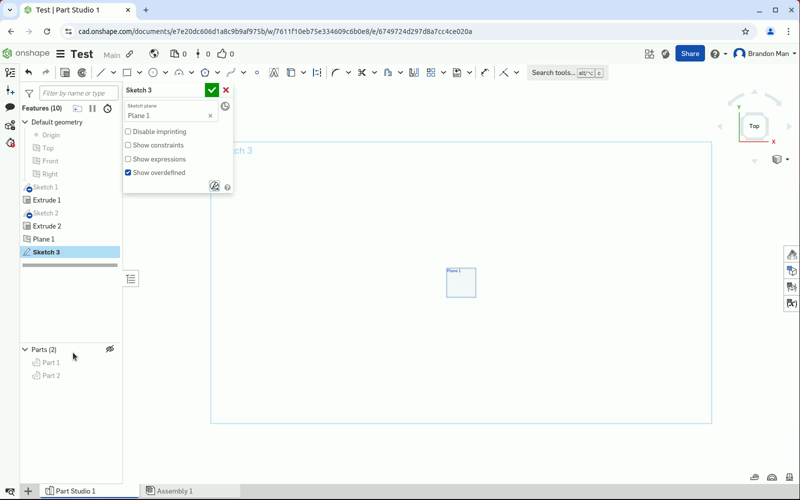
key_down(shift)
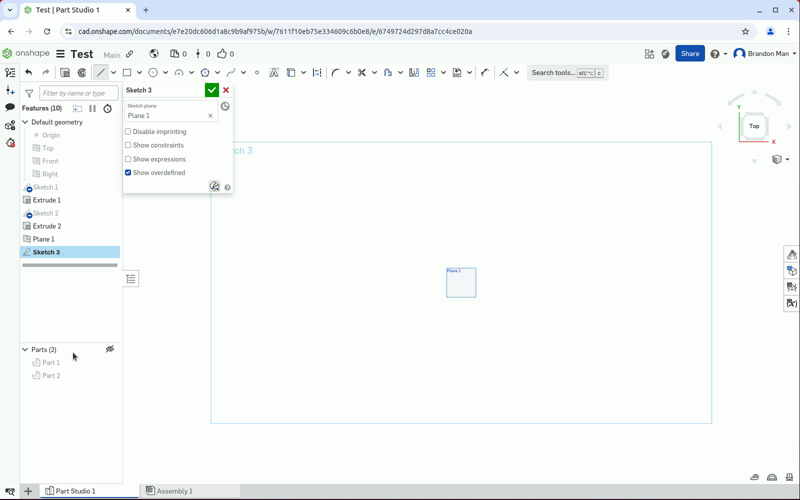
mouse_move(479, 339)
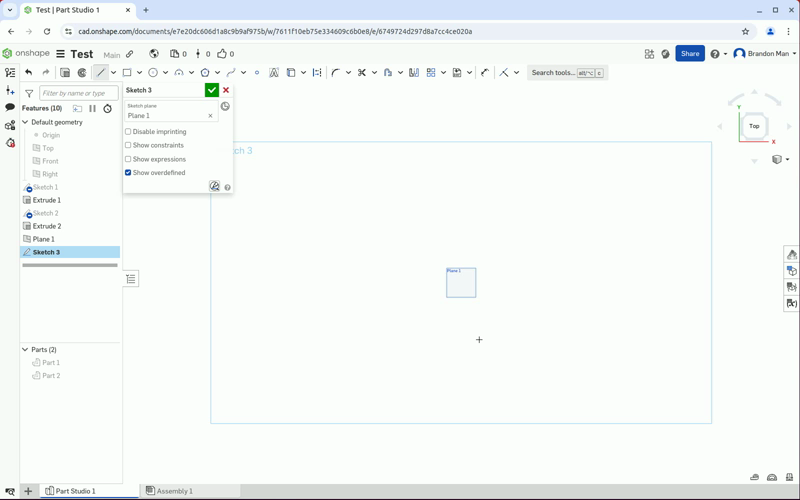
click(479, 339)
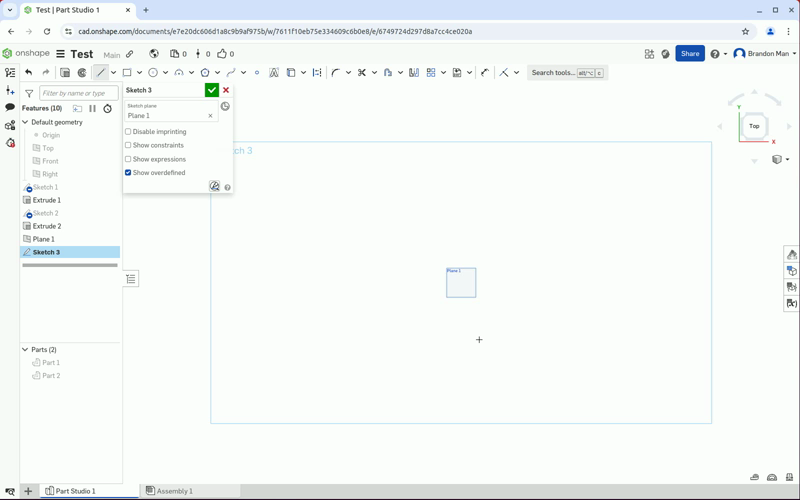
key_up(shift)
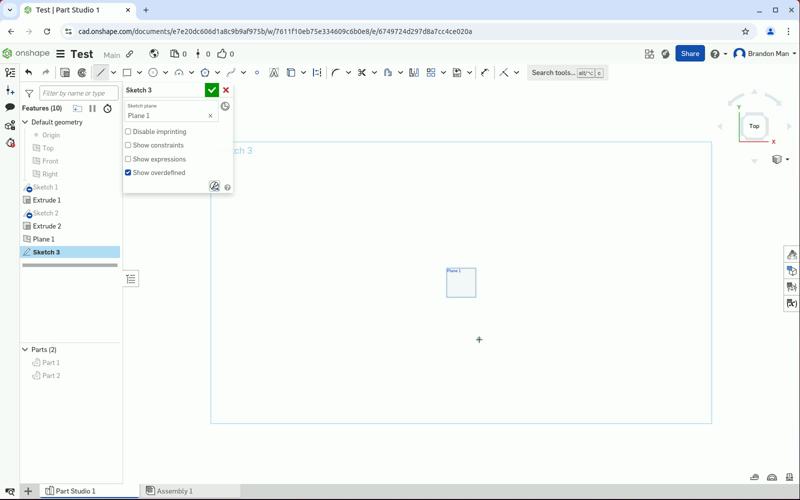
key_down(shift)
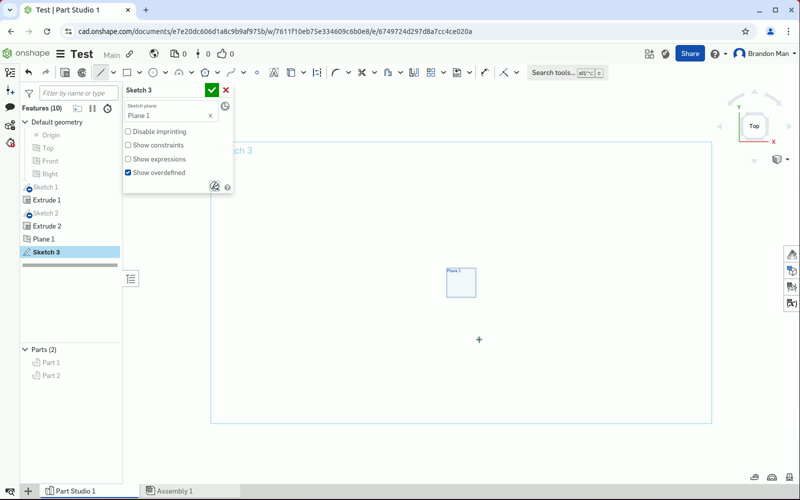
mouse_move(573, 339)
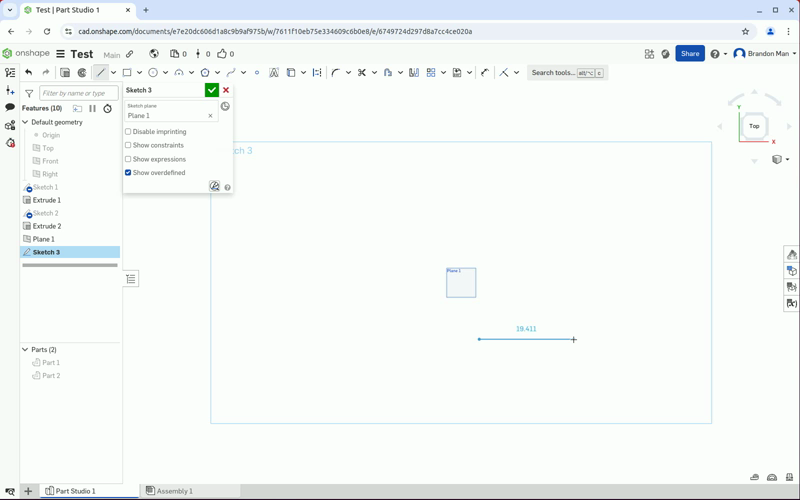
click(573, 339)
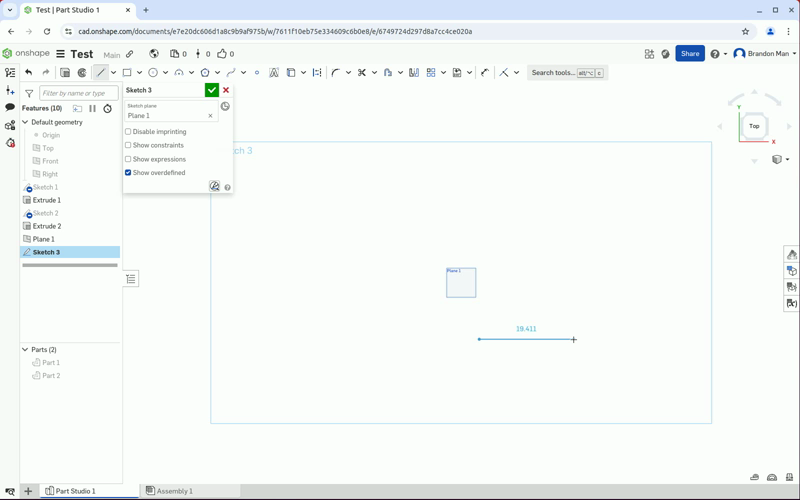
key_up(shift)
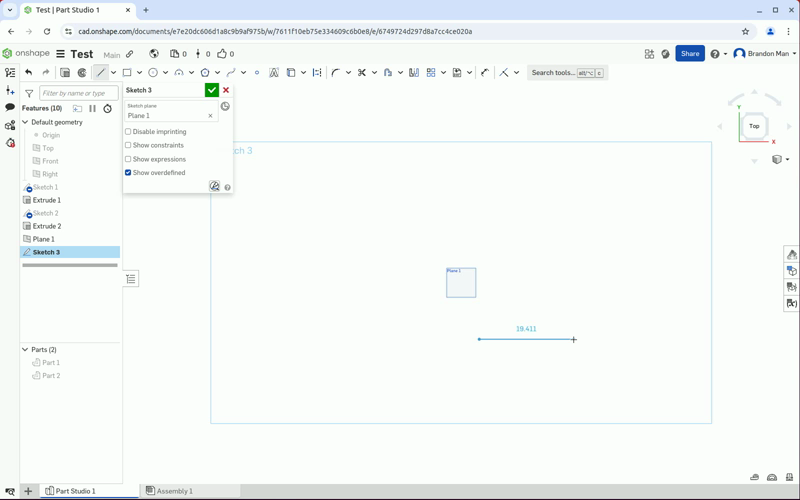
key_down(shift)
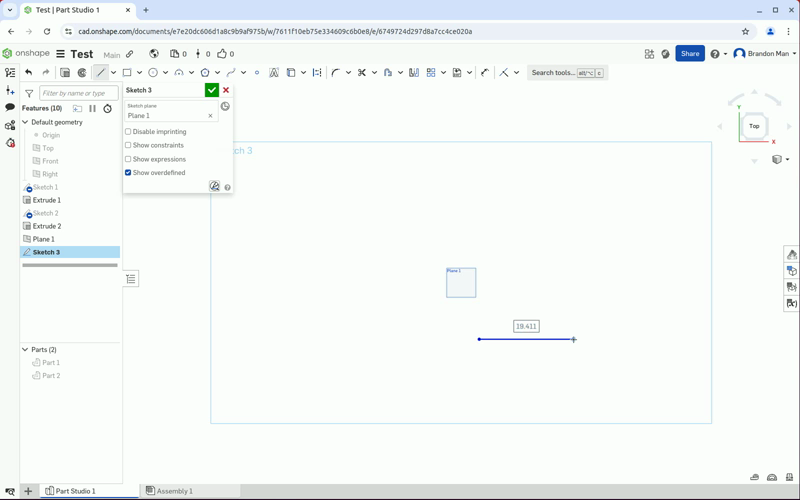
mouse_move(589, 339)
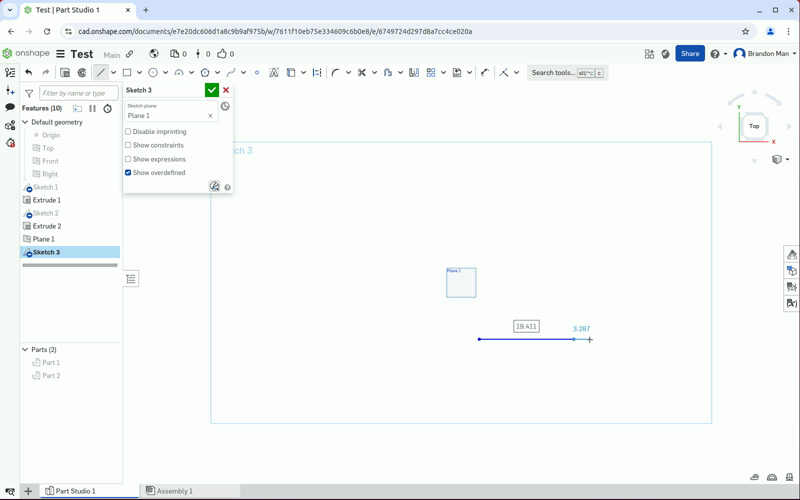
mouse_move(573, 301)
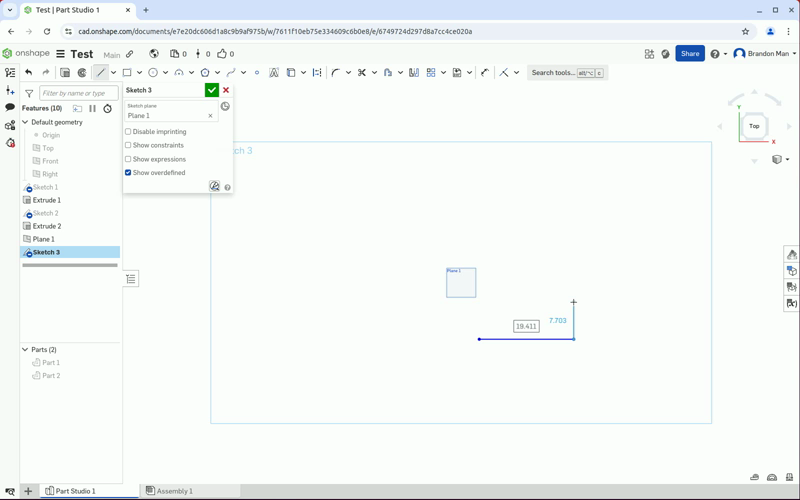
click(573, 301)
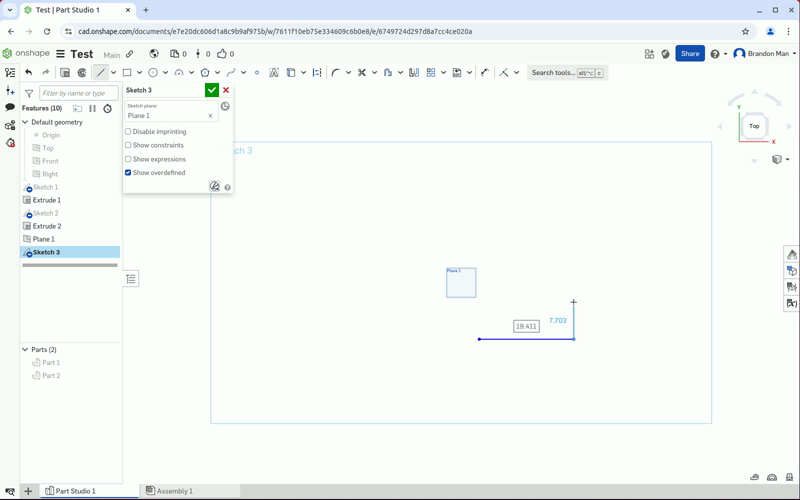
key_up(shift)
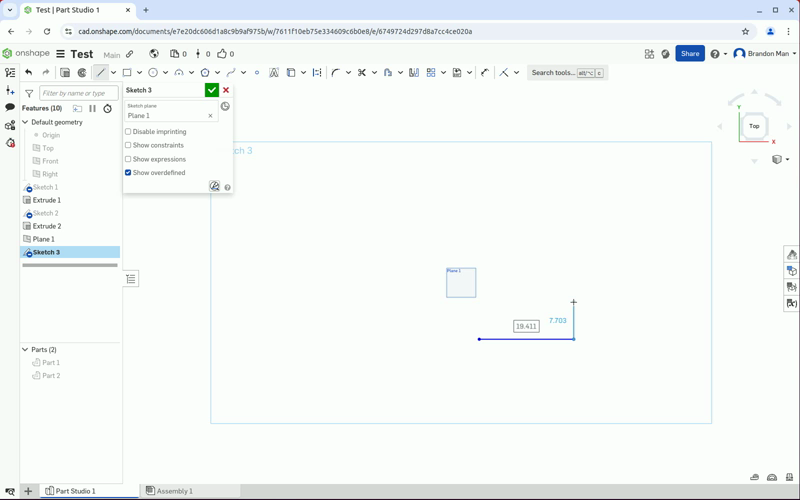
key_down(shift)
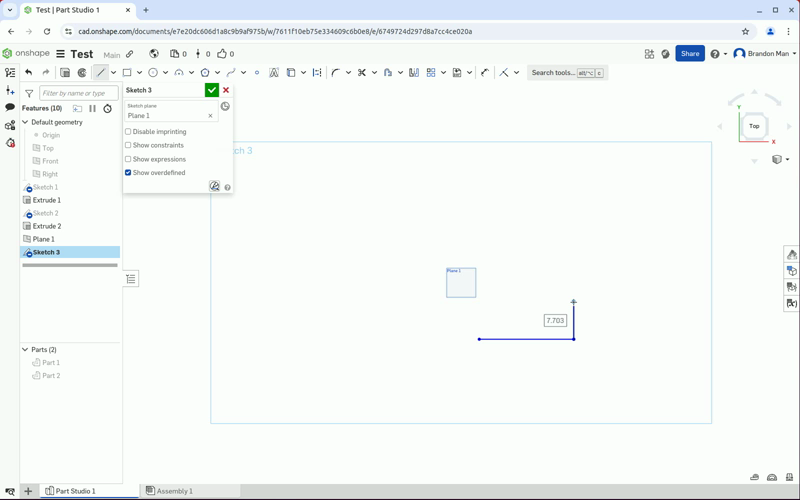
mouse_move(479, 301)
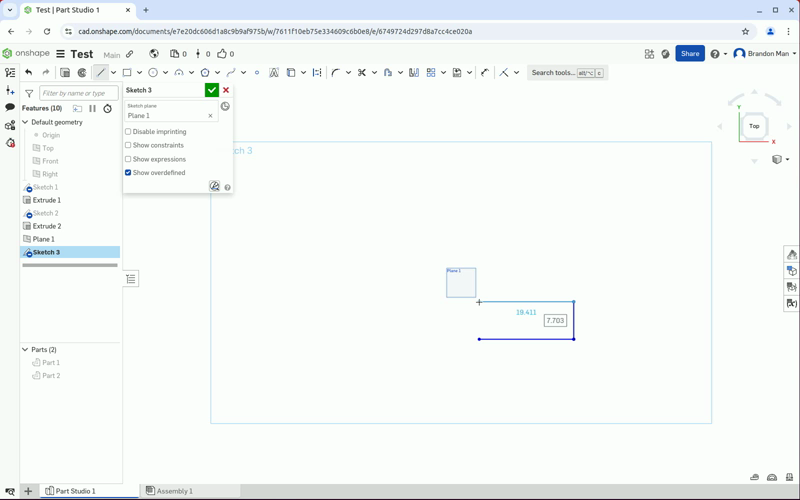
click(479, 301)
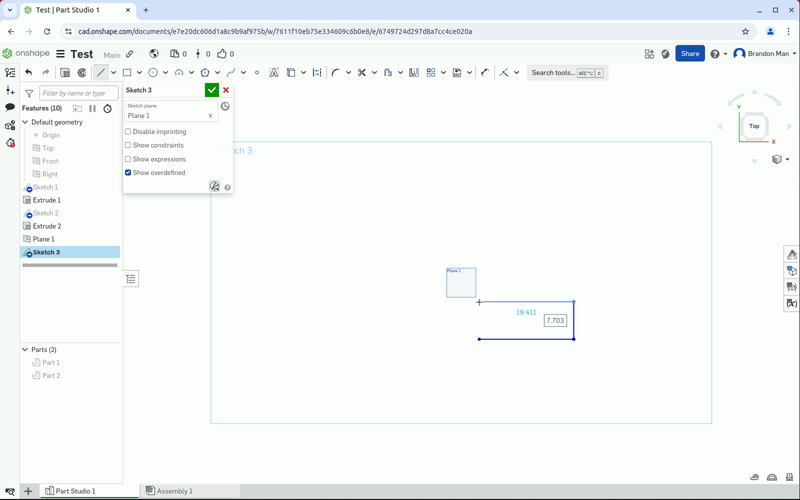
key_up(shift)
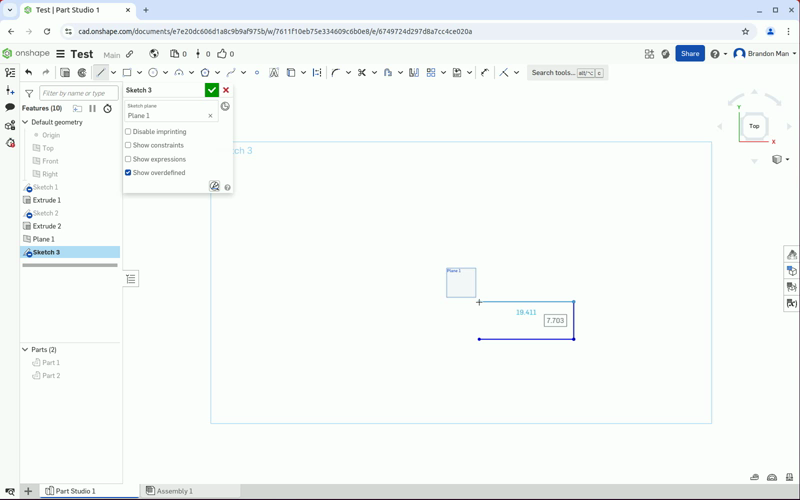
mouse_move(509, 301)
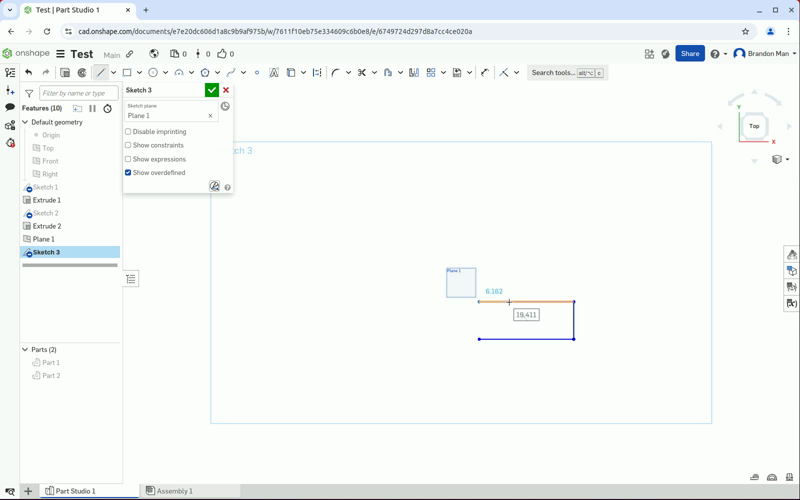
key_down(shift)
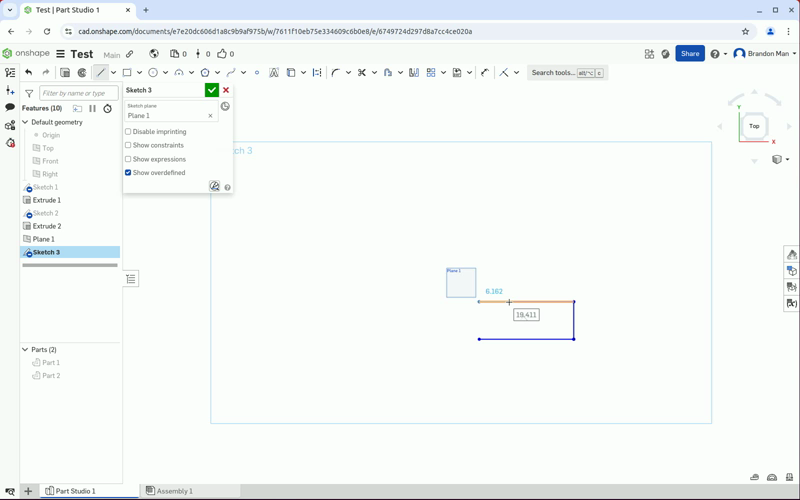
mouse_move(479, 339)
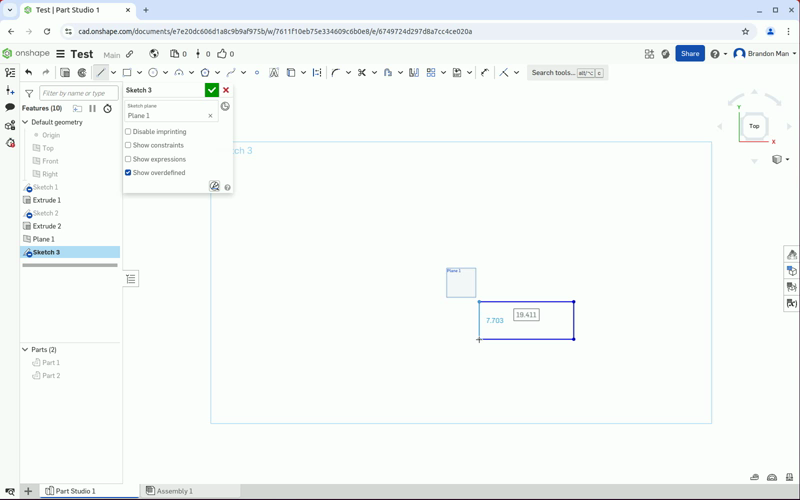
key_up(shift)
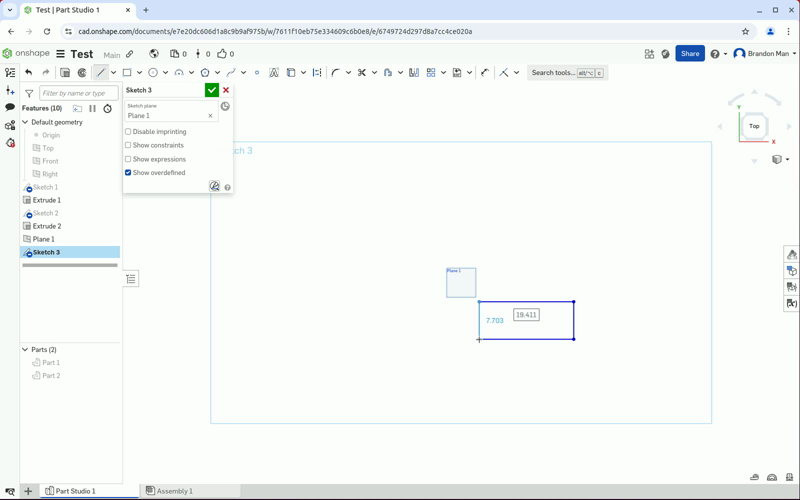
click(479, 339)
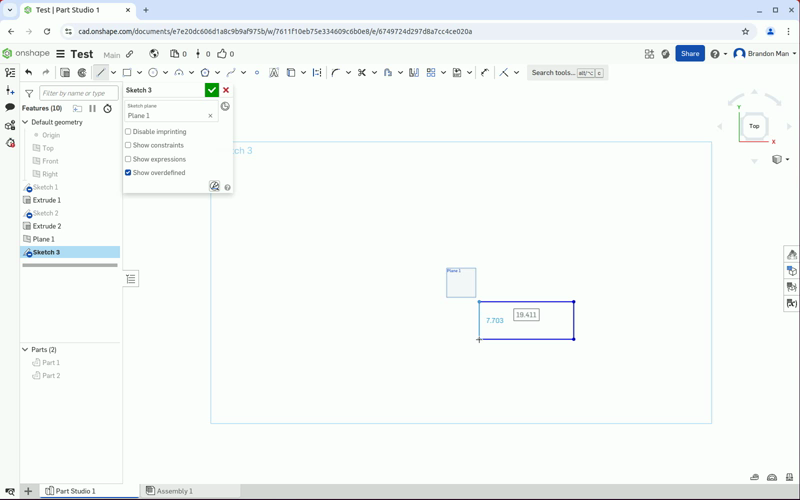
key(esc)
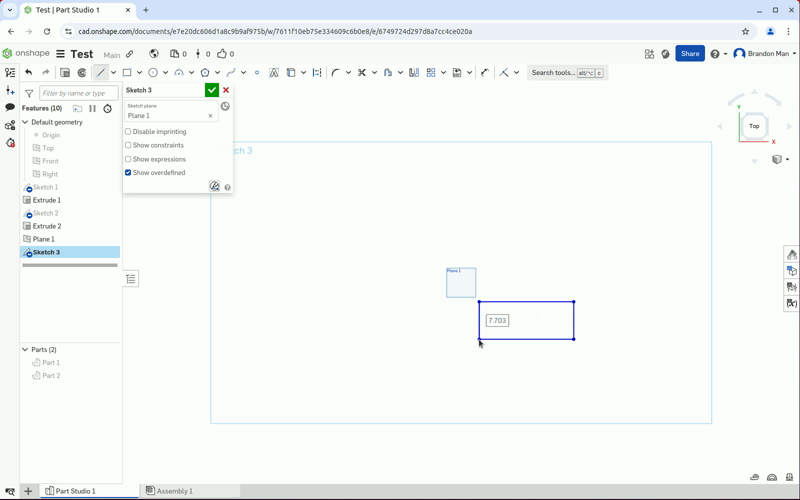
mouse_move(499, 312)
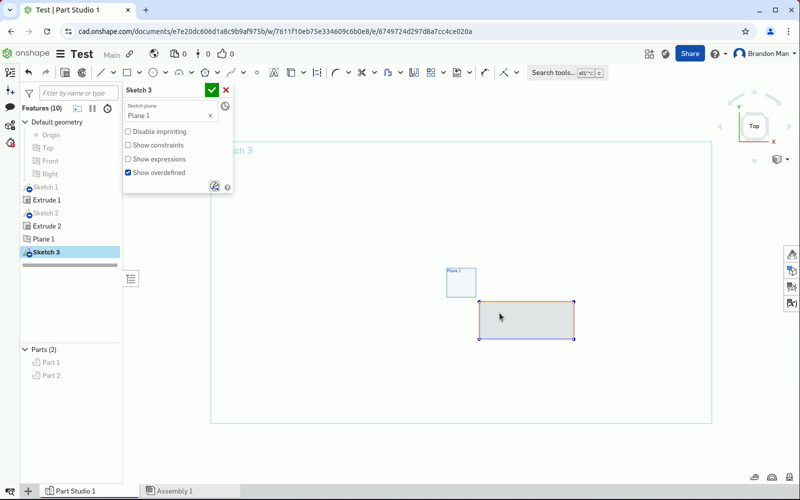
click(499, 312)
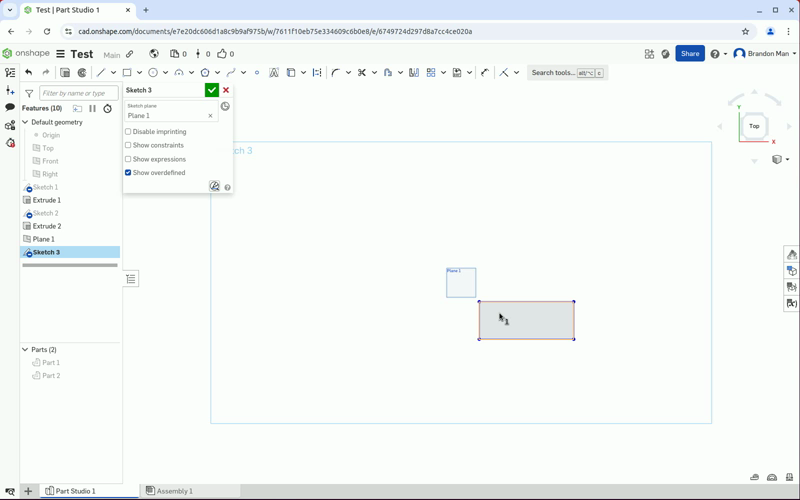
mouse_move(73, 352)
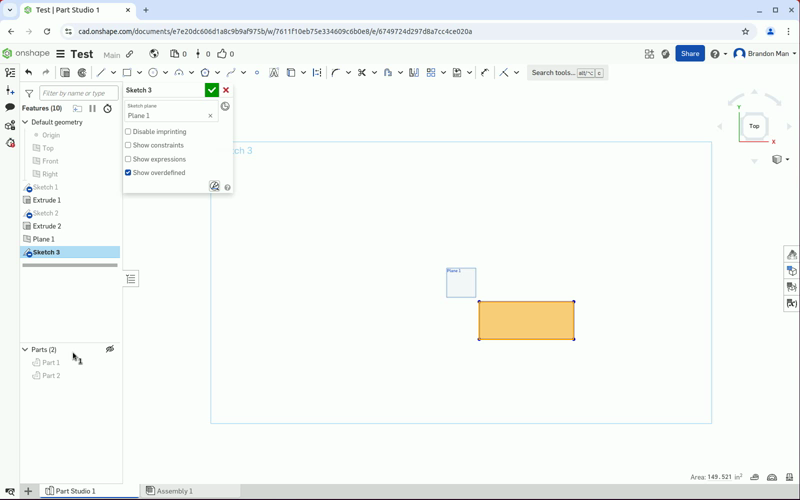
key(shift+y)
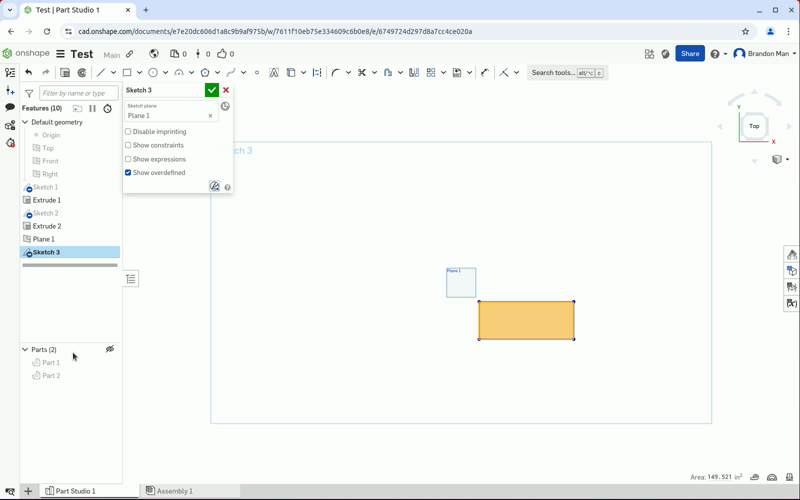
key(shift+e)
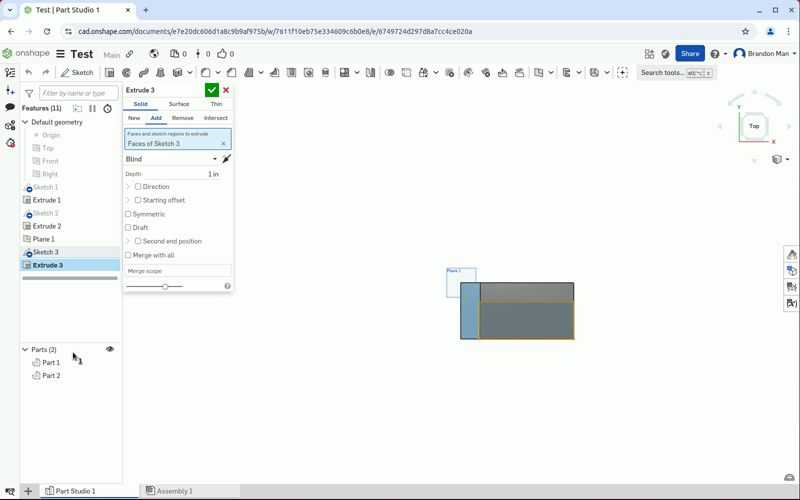
mouse_move(143, 106)
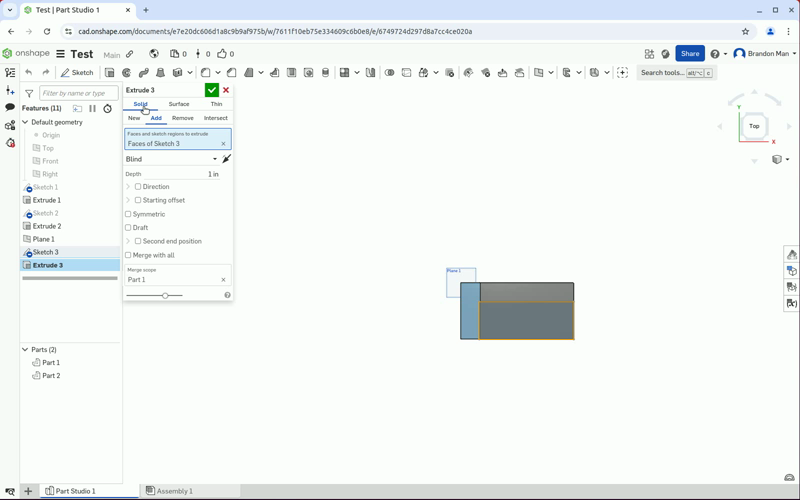
click(143, 106)
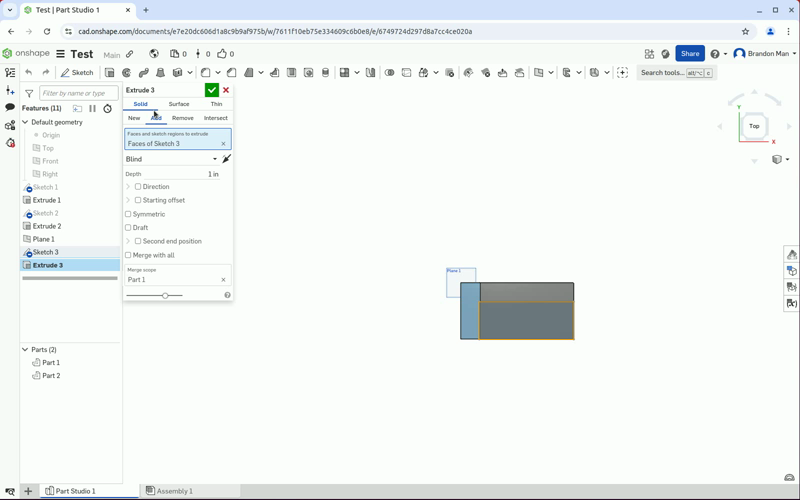
mouse_move(186, 120)
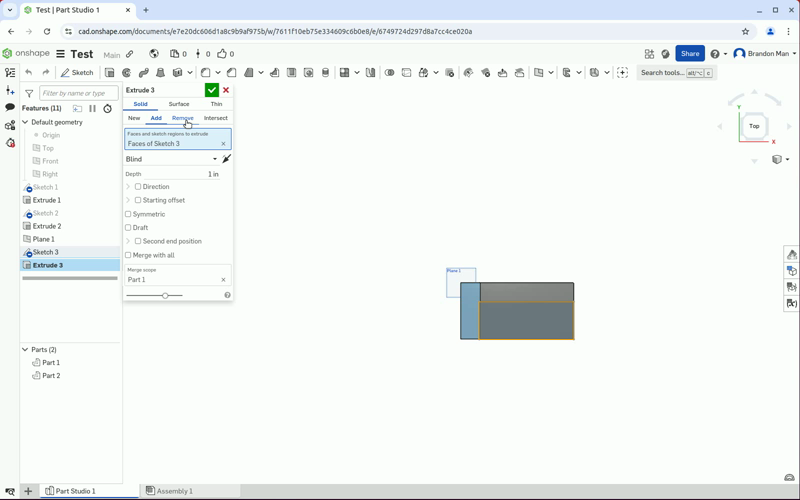
click(186, 120)
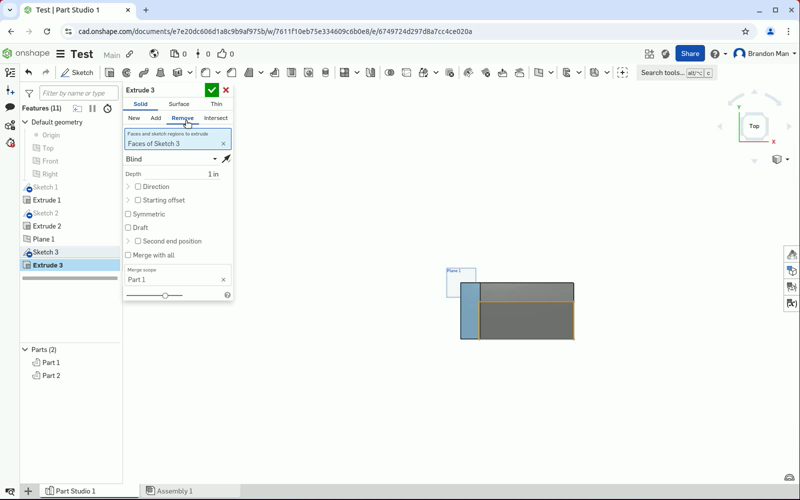
key(tab, 4)
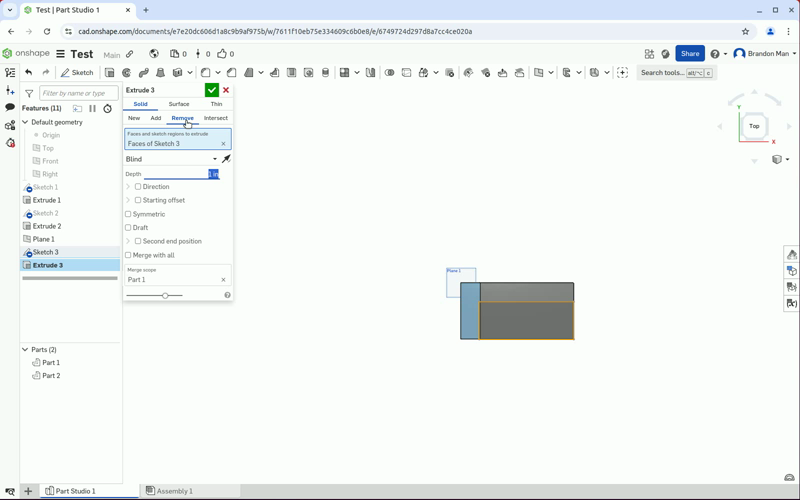
text(19.257)
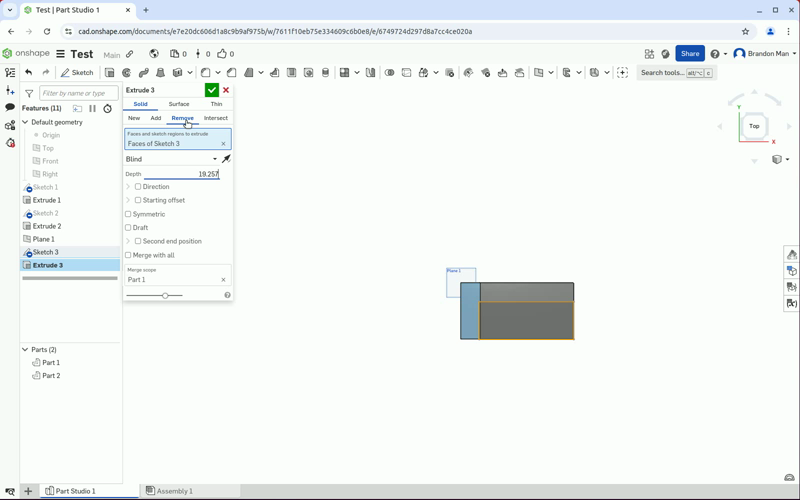
key(tab, 6)
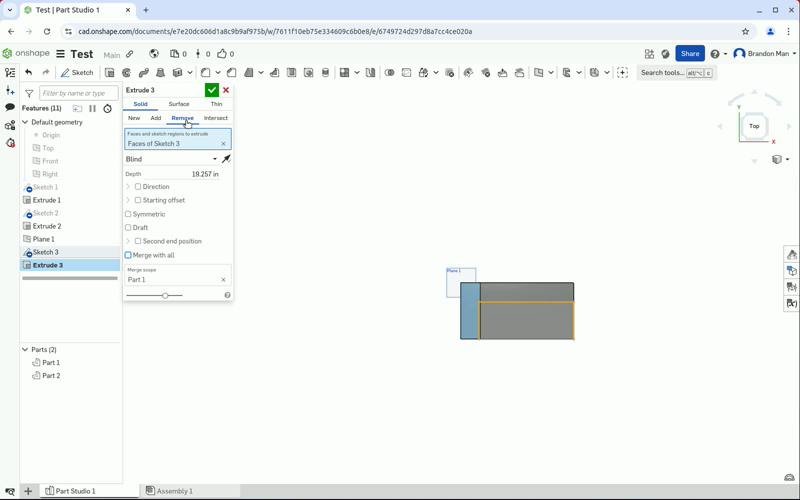
key(space)
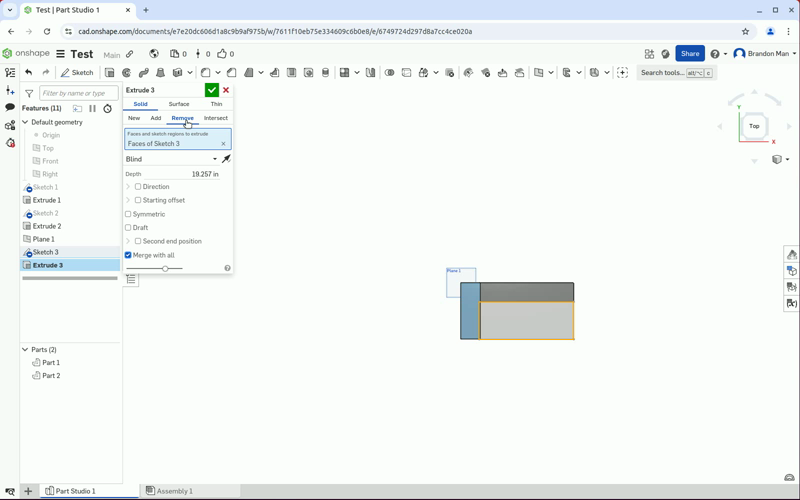
key(enter)
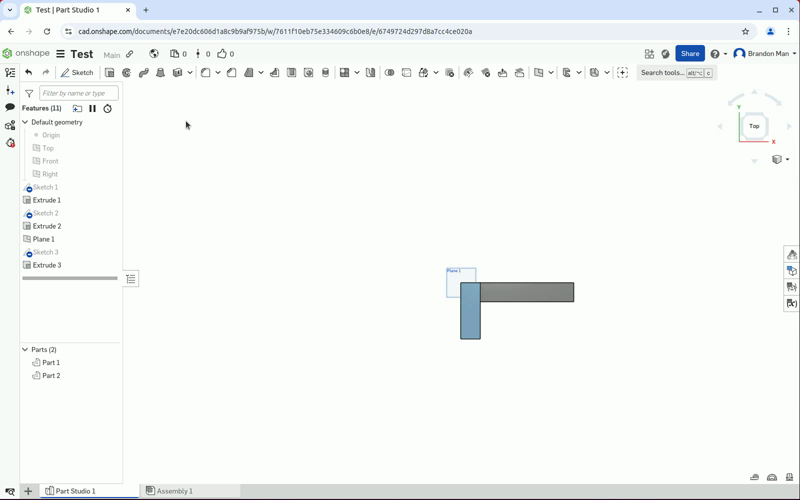
key(shift+h)
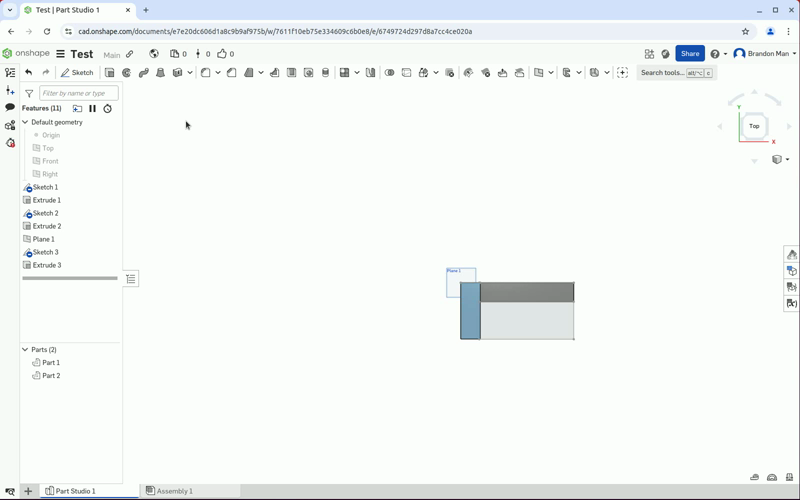
key(shift+h)
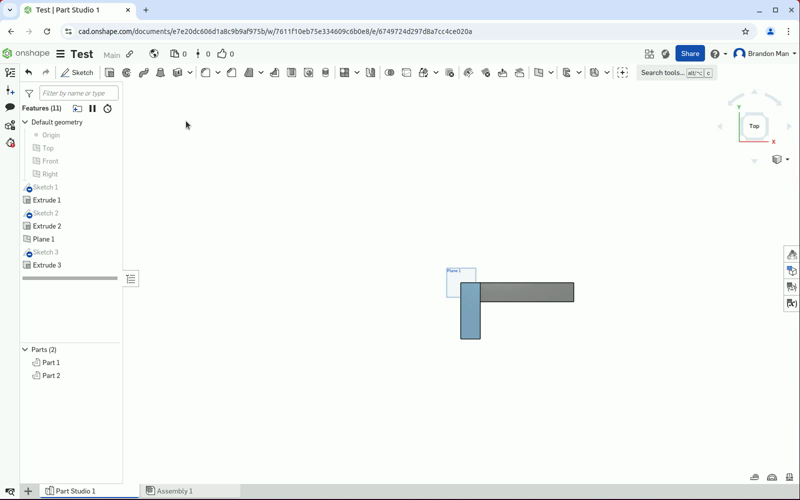
mouse_move(73, 189)
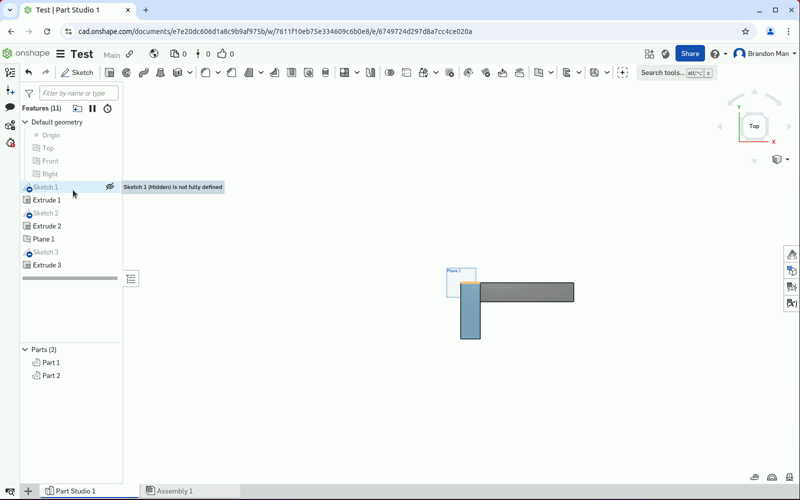
click(73, 189)
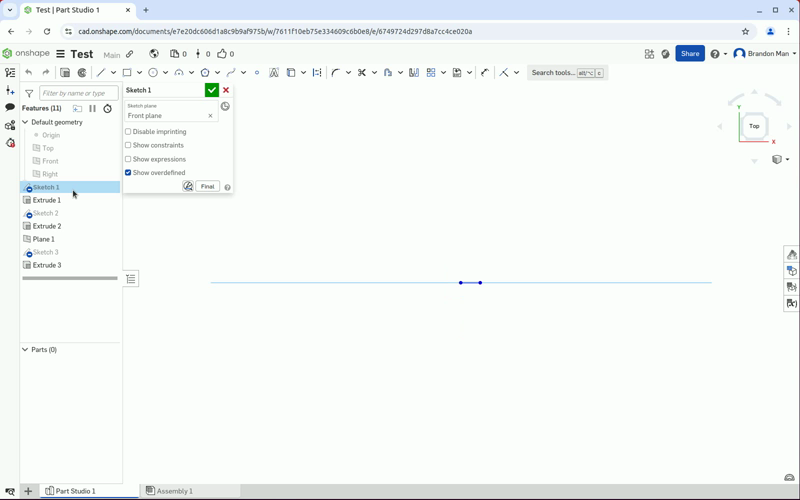
mouse_move(229, 92)
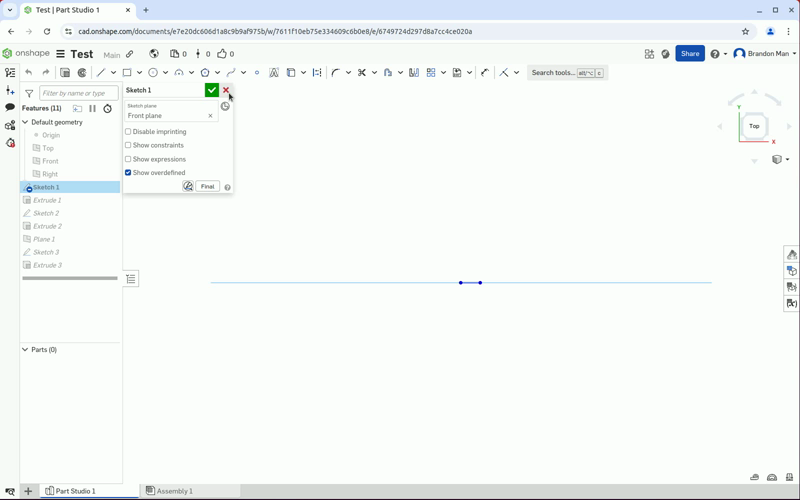
click(229, 92)
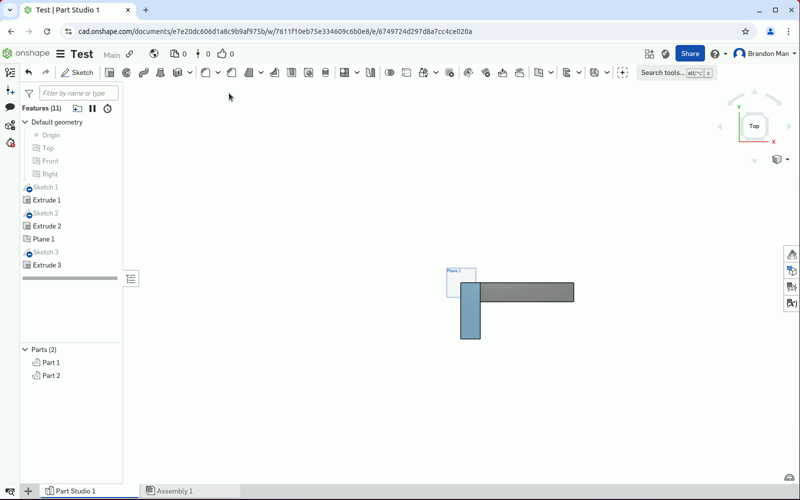
mouse_move(73, 352)
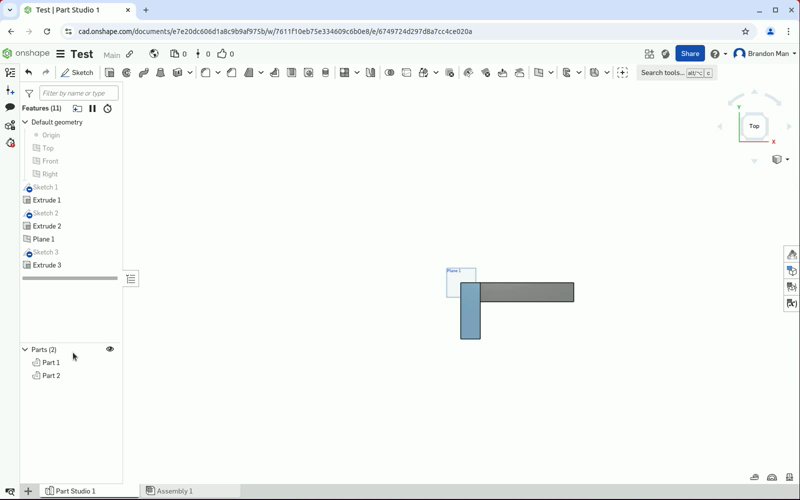
key(y)
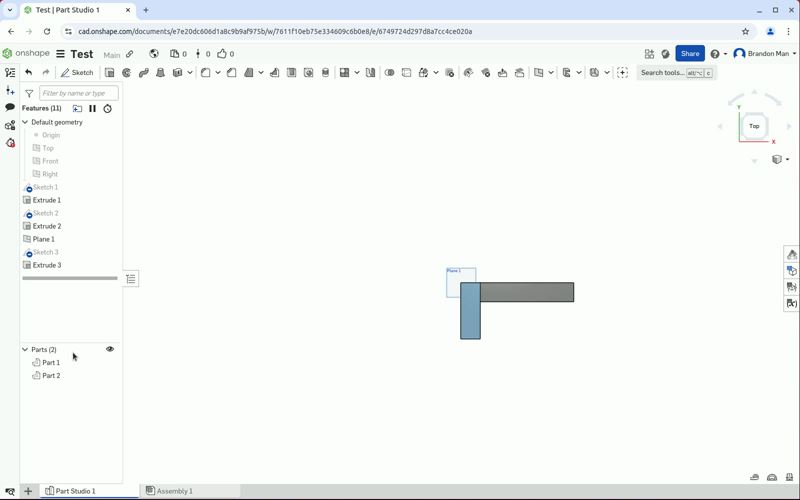
key(shift+p)
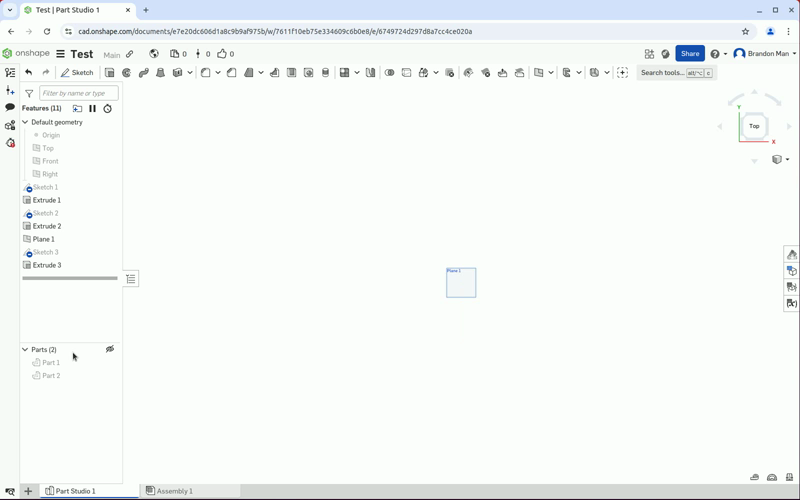
key(space)
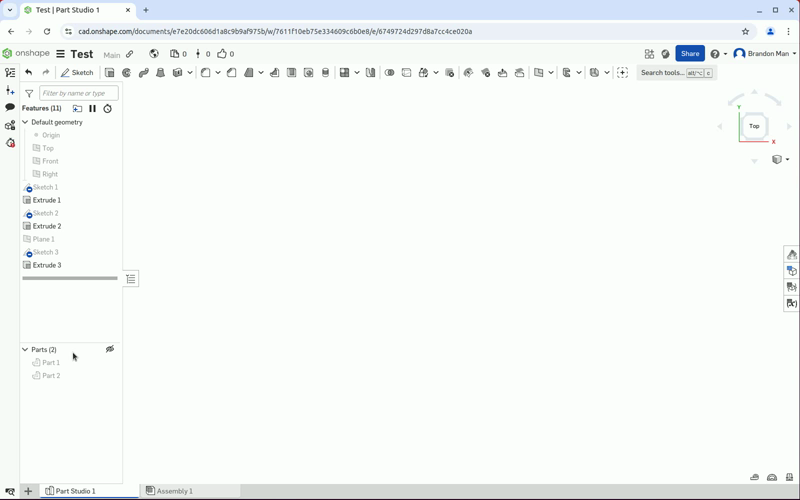
key_down(shift)
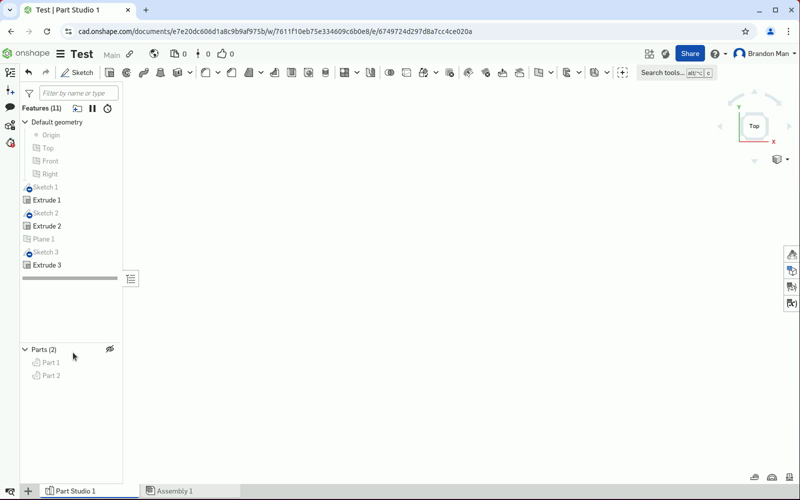
key(up)
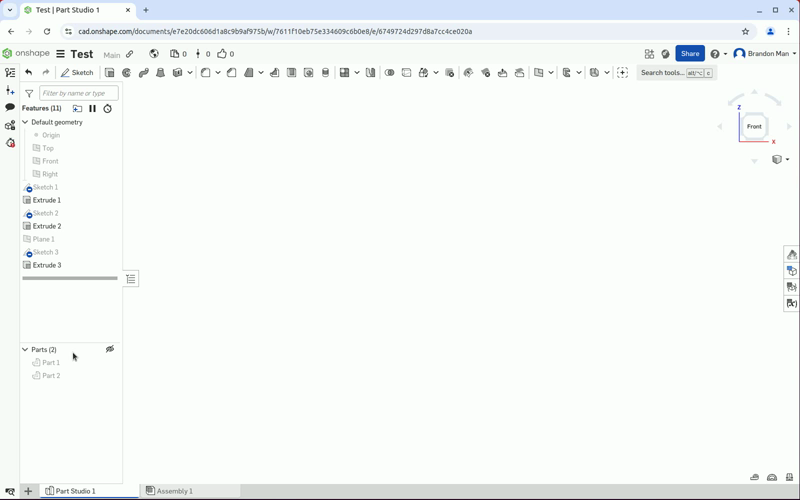
key_up(shift)
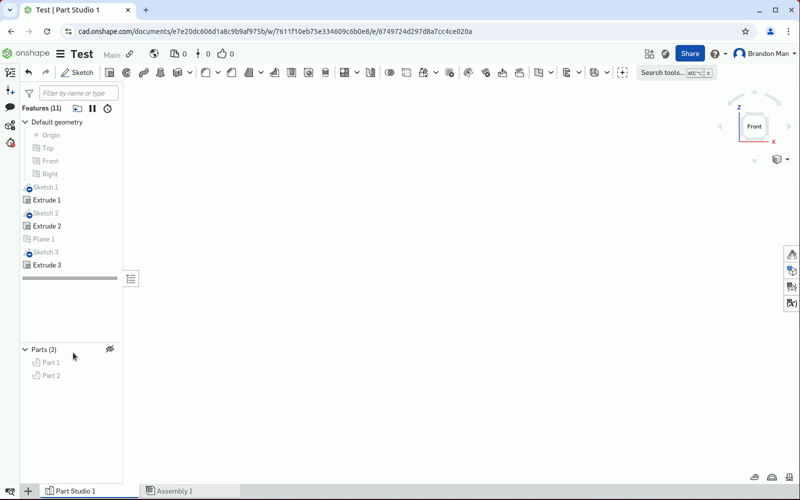
mouse_move(73, 352)
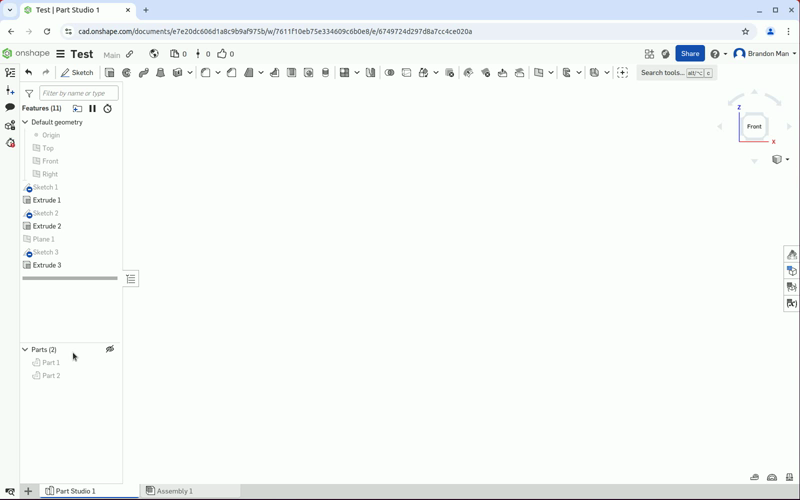
key(shift+y)
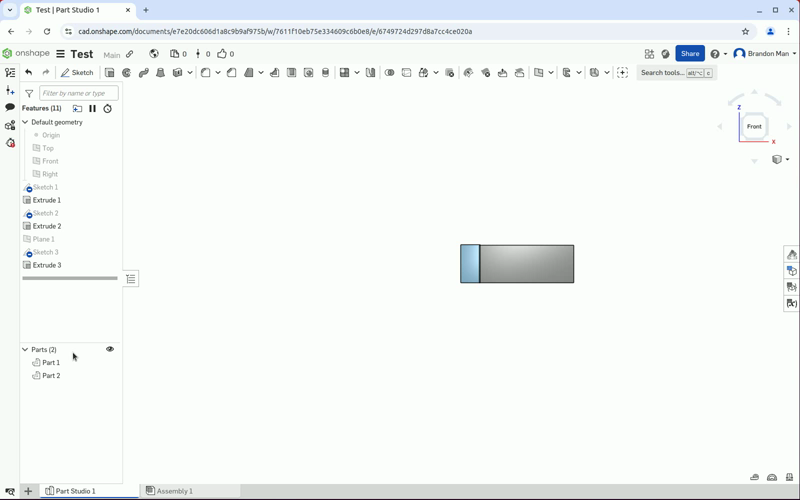
mouse_move(541, 75)
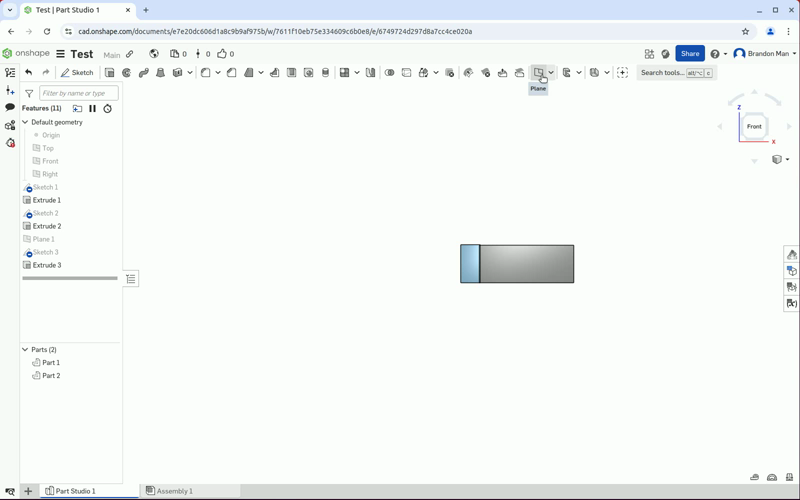
click(541, 75)
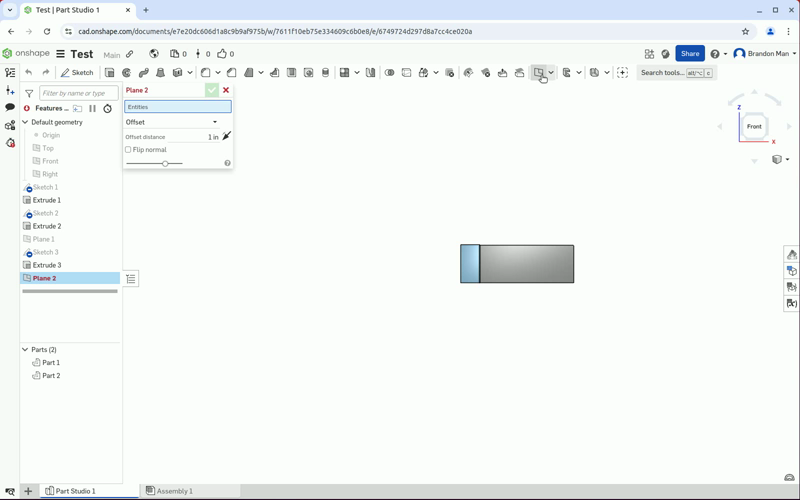
mouse_move(73, 163)
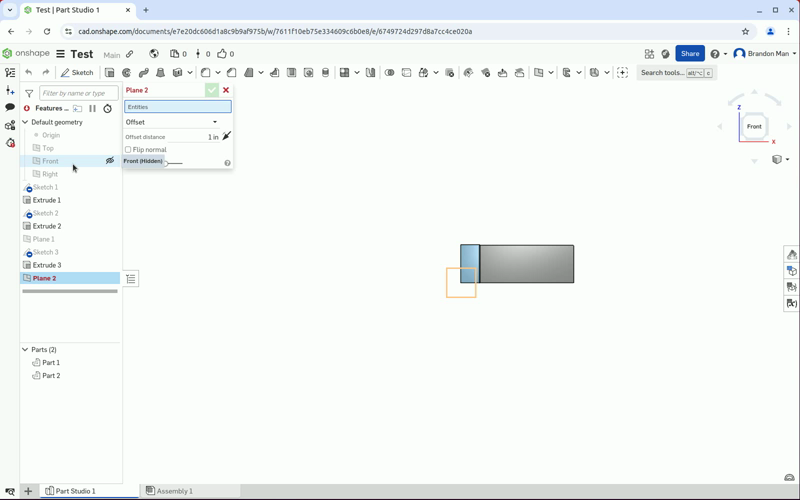
click(73, 163)
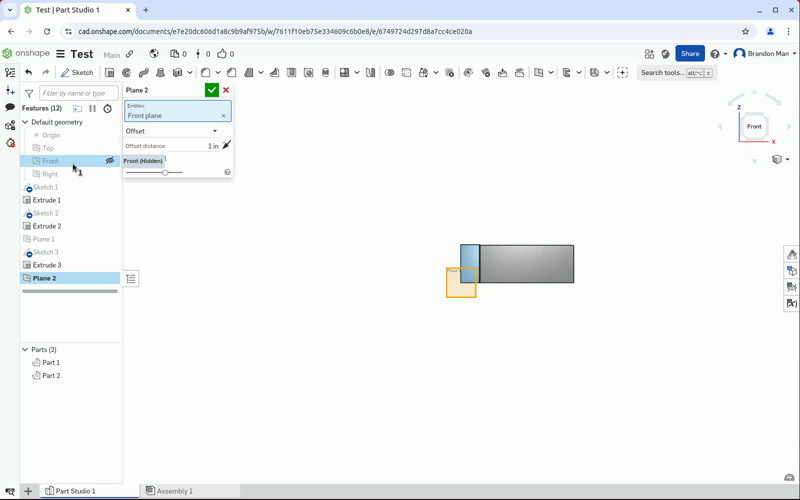
key(tab, 2)
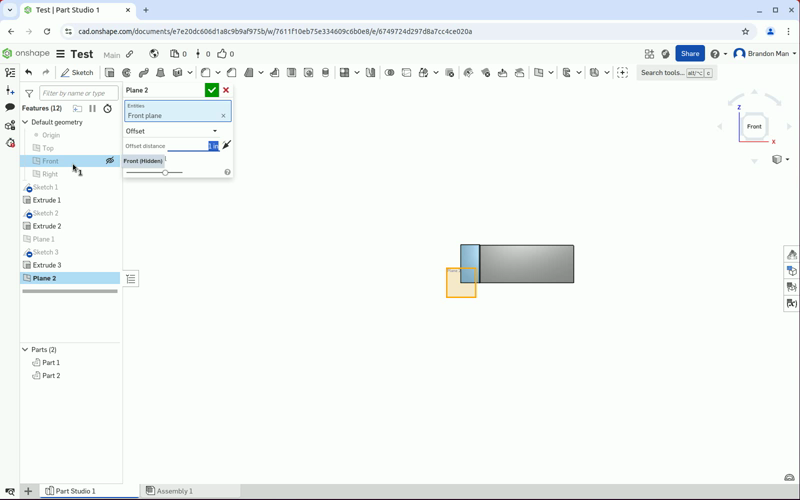
text(3.851)
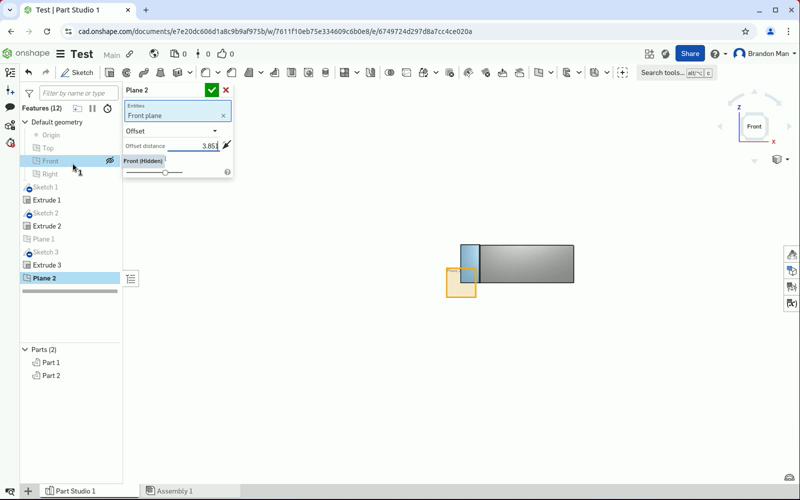
key(enter, 2)
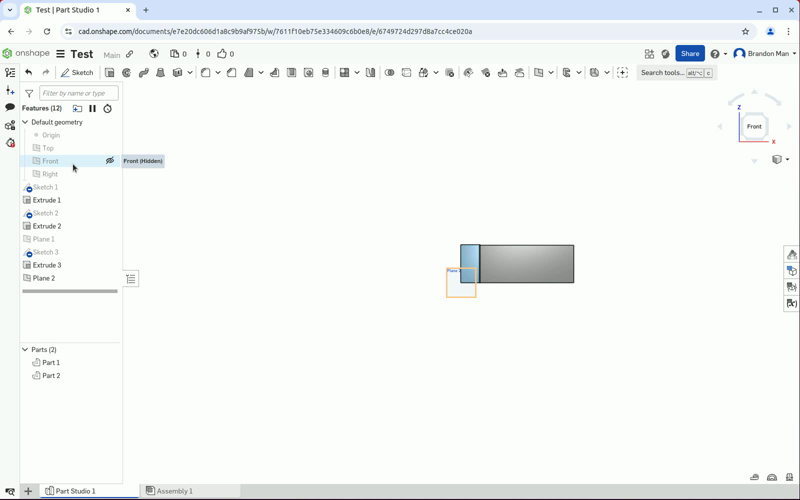
key(shift+s)
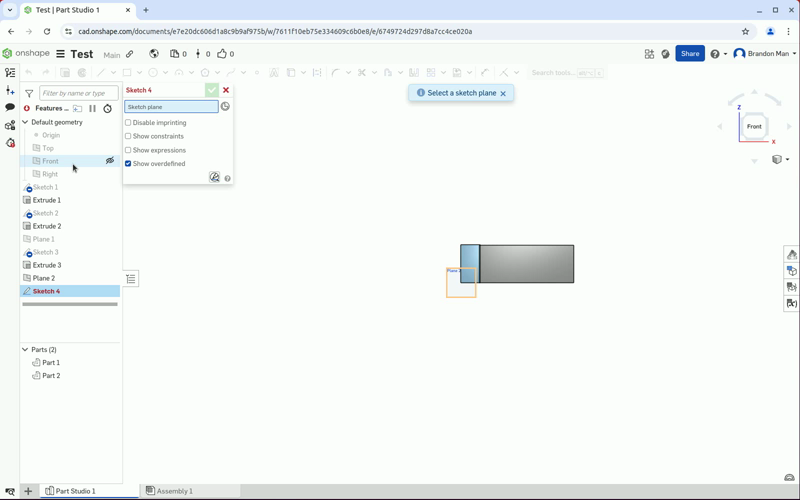
mouse_move(73, 280)
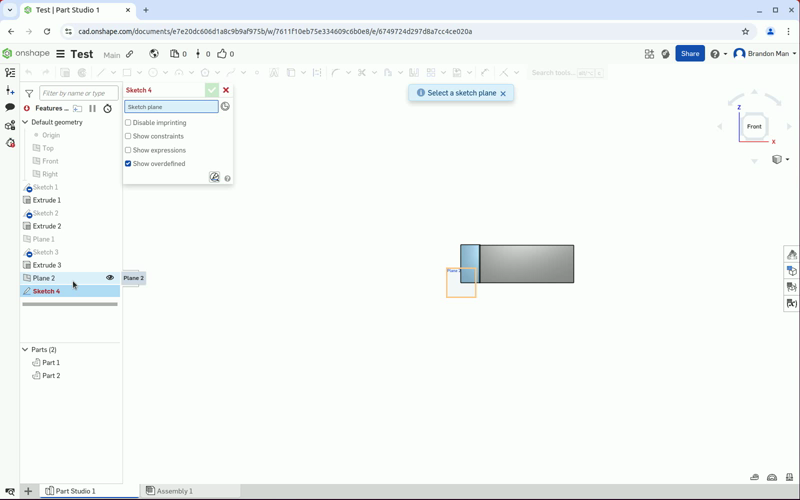
click(73, 280)
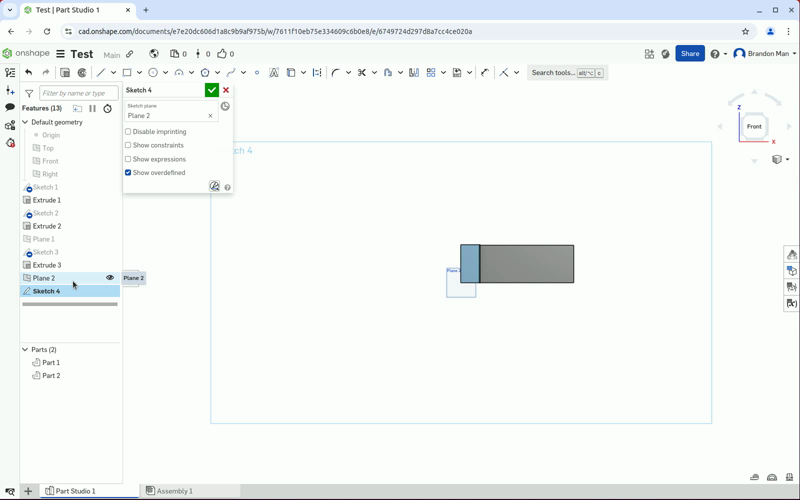
mouse_move(73, 352)
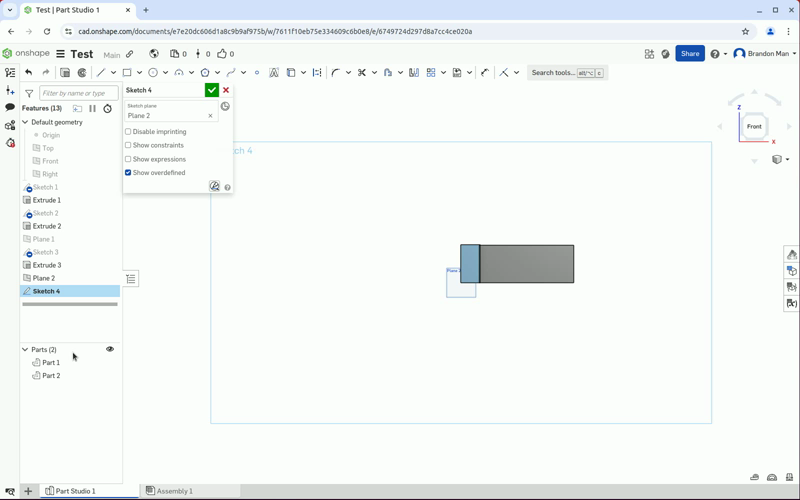
key(y)
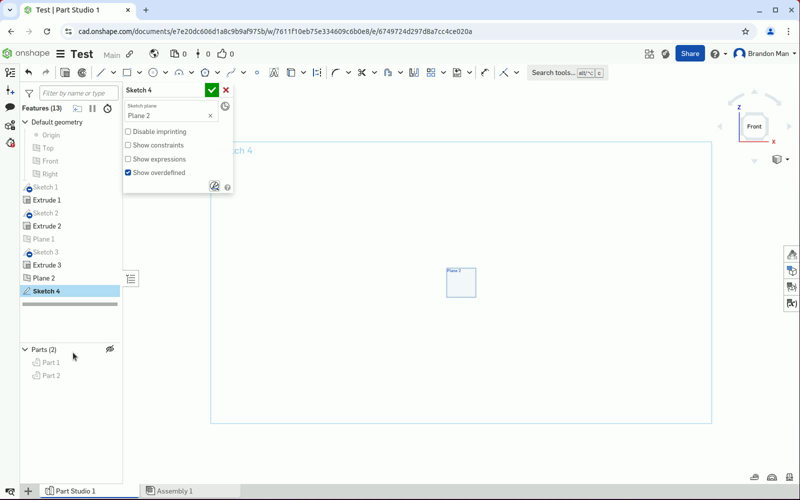
key(l)
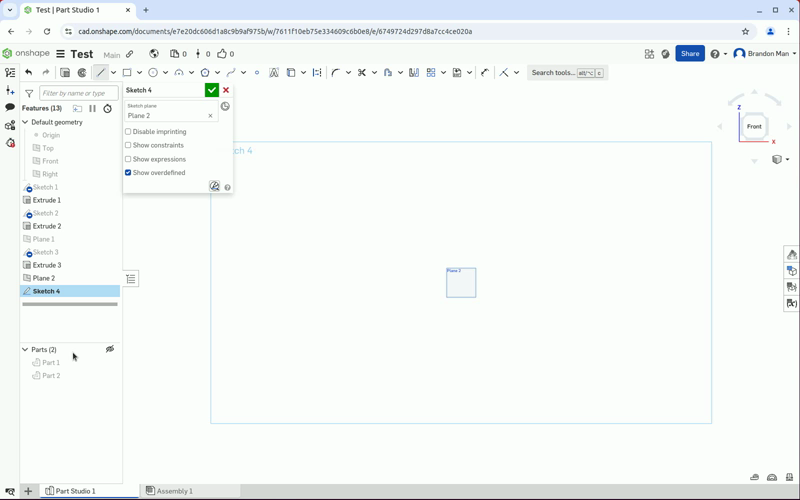
key_down(shift)
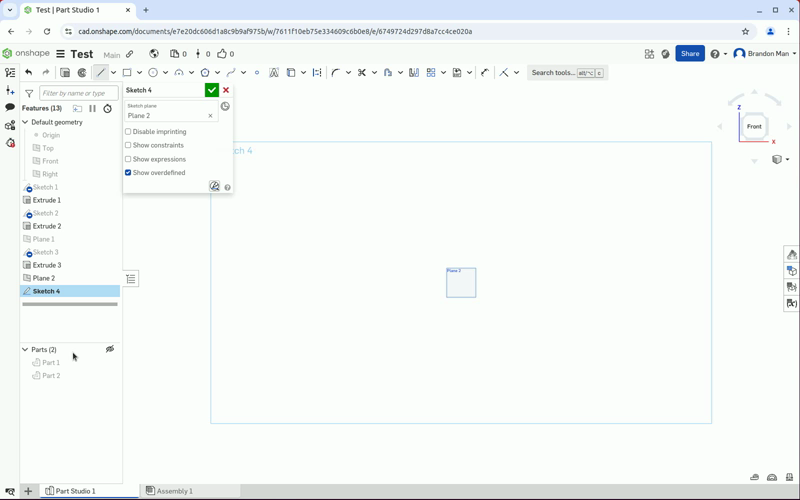
mouse_move(479, 282)
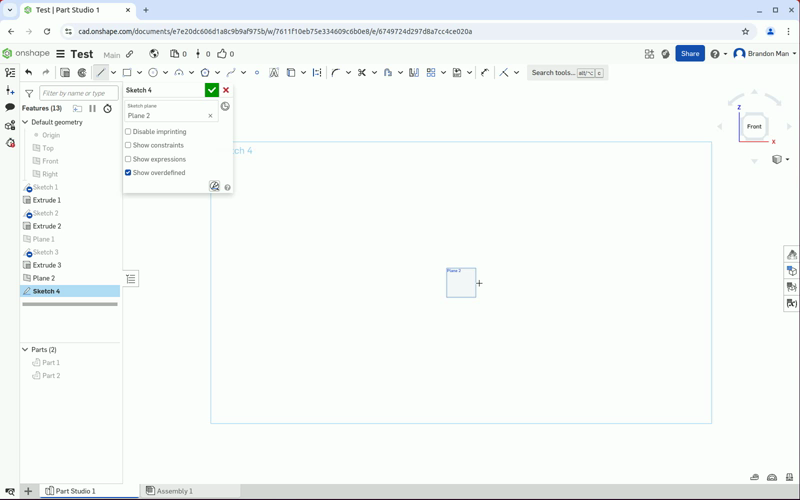
click(479, 282)
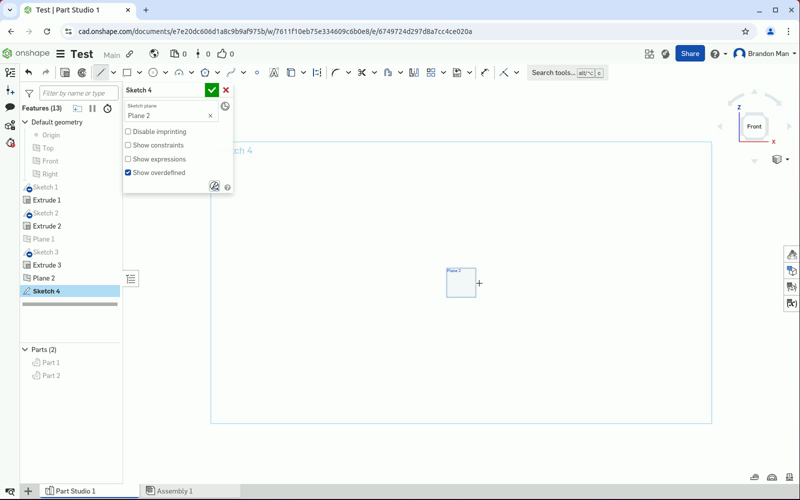
key_up(shift)
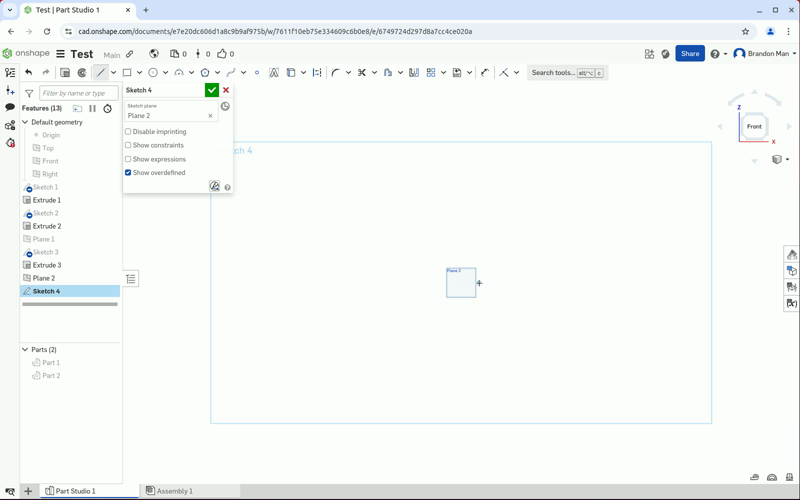
key_down(shift)
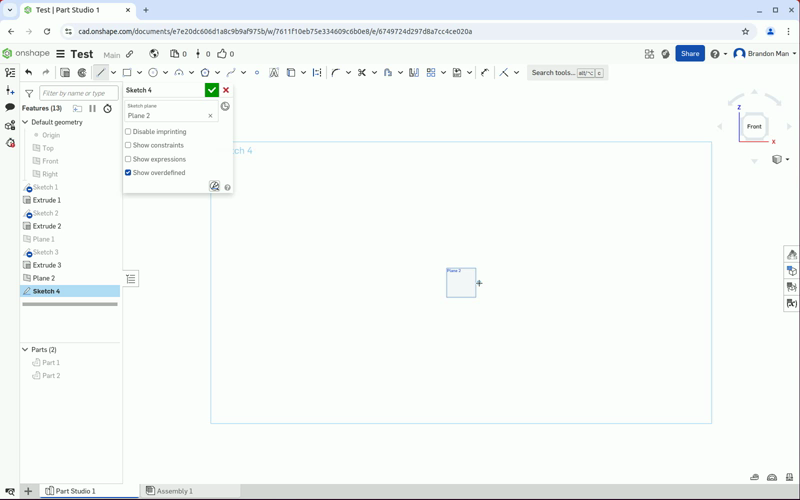
mouse_move(509, 282)
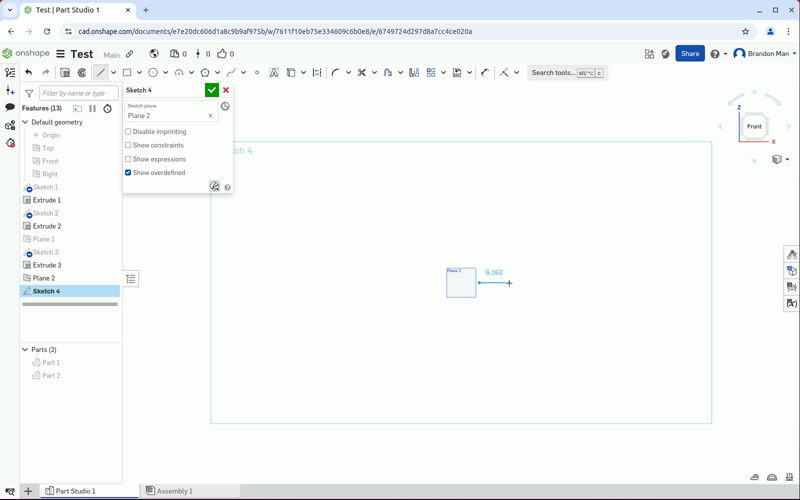
mouse_move(517, 282)
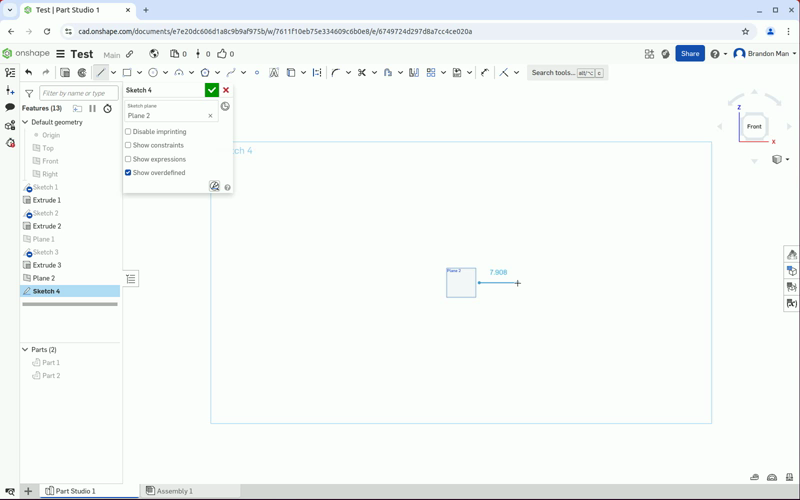
click(517, 282)
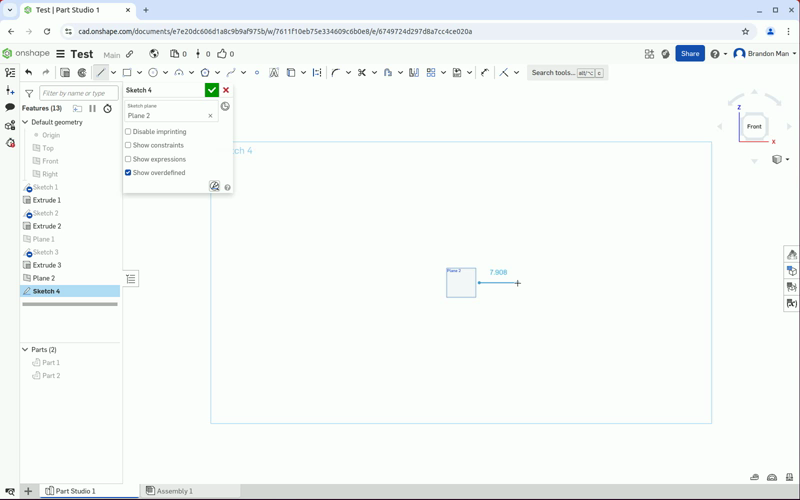
key_up(shift)
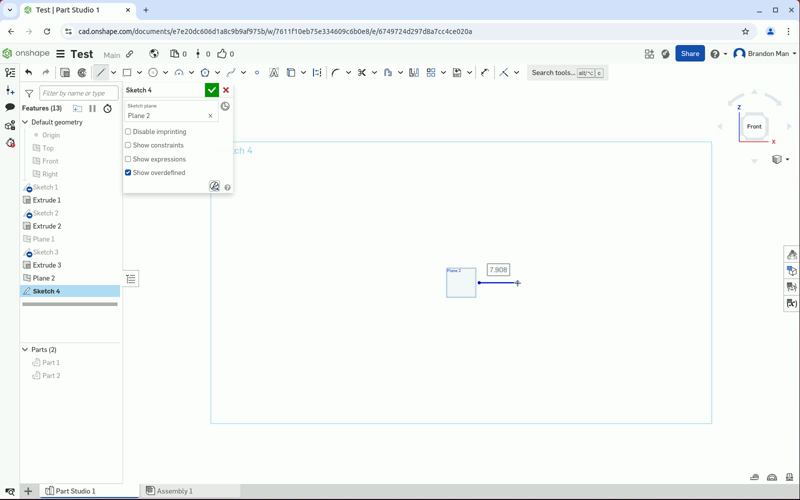
key_down(shift)
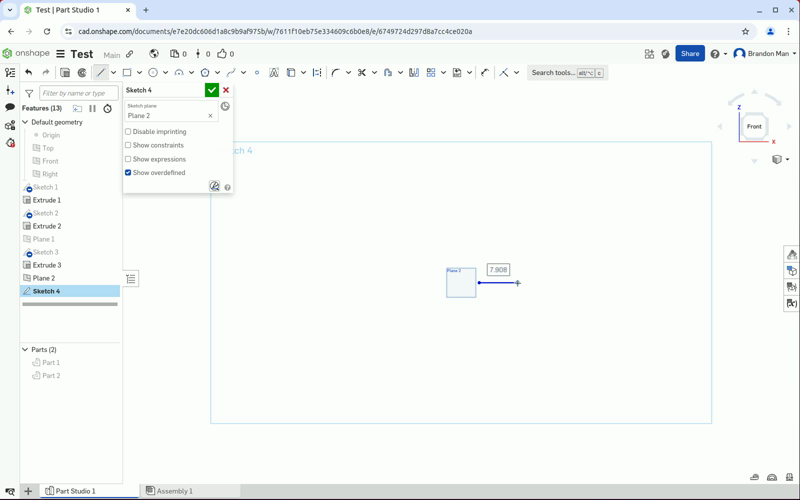
mouse_move(547, 282)
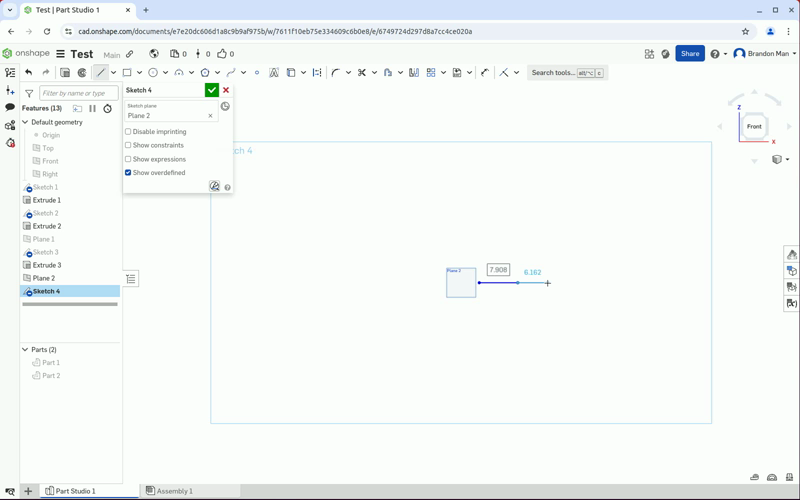
mouse_move(517, 263)
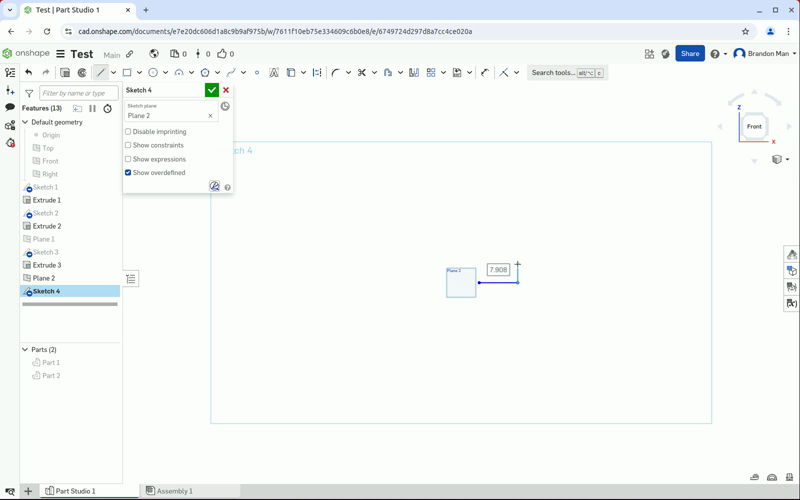
click(517, 263)
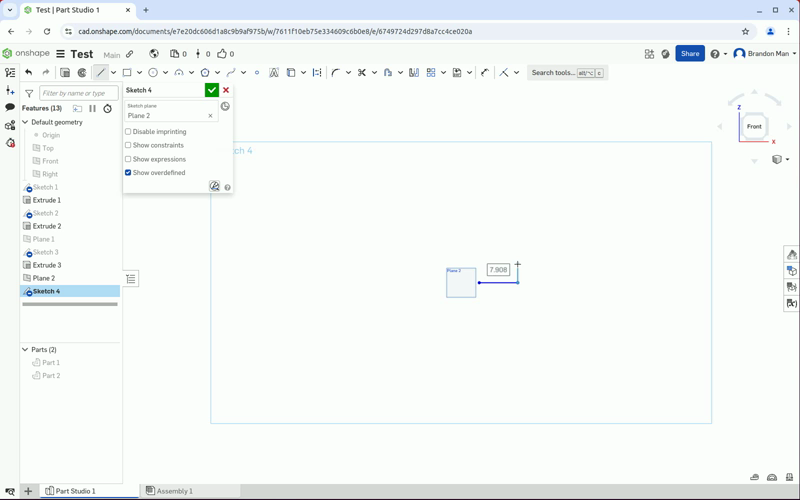
key_up(shift)
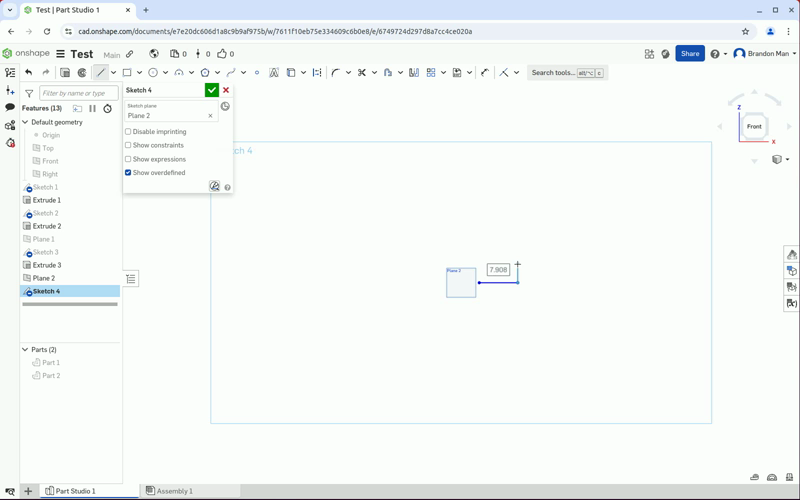
key_down(shift)
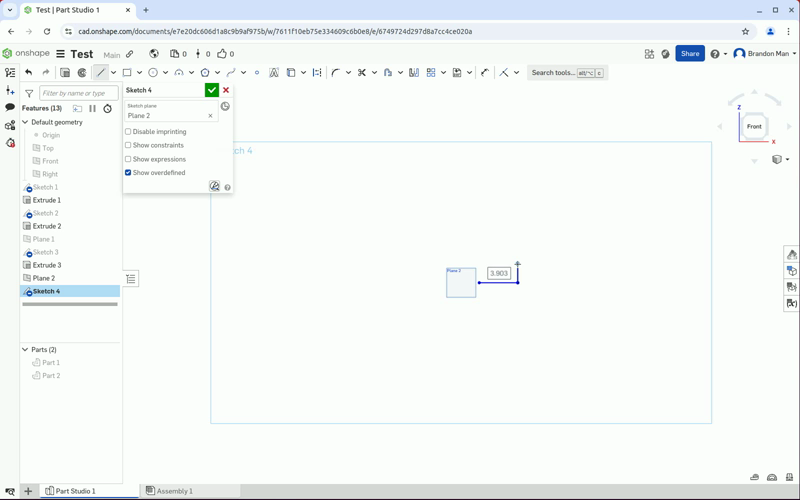
mouse_move(547, 263)
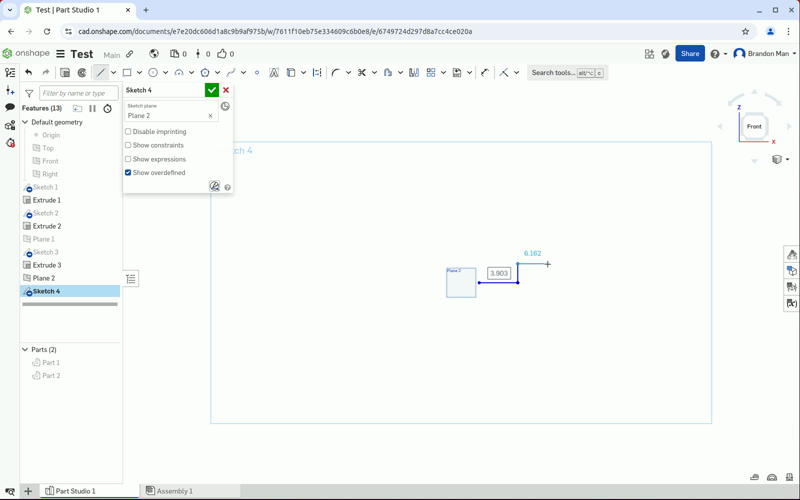
mouse_move(479, 263)
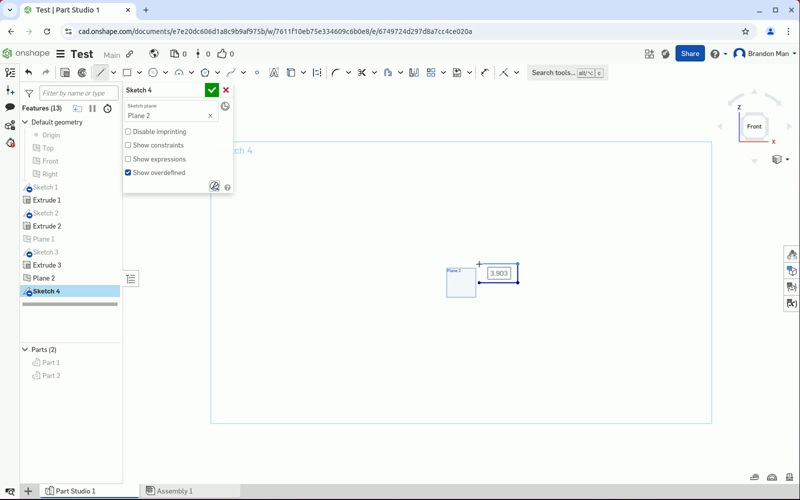
click(479, 263)
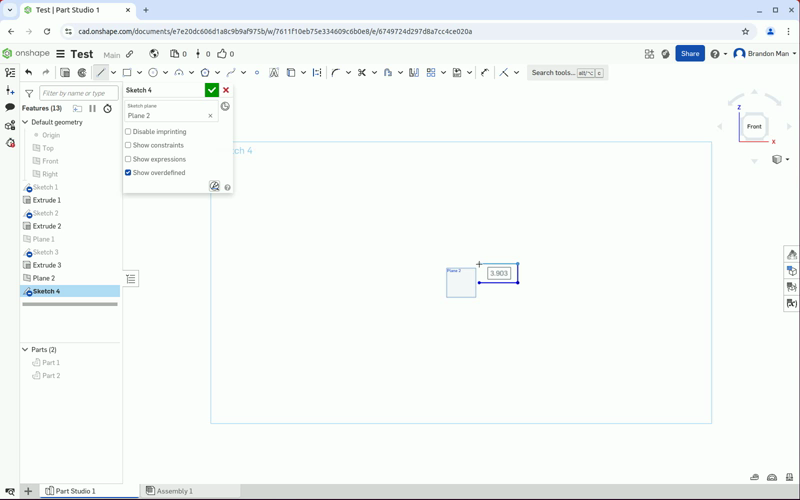
key_up(shift)
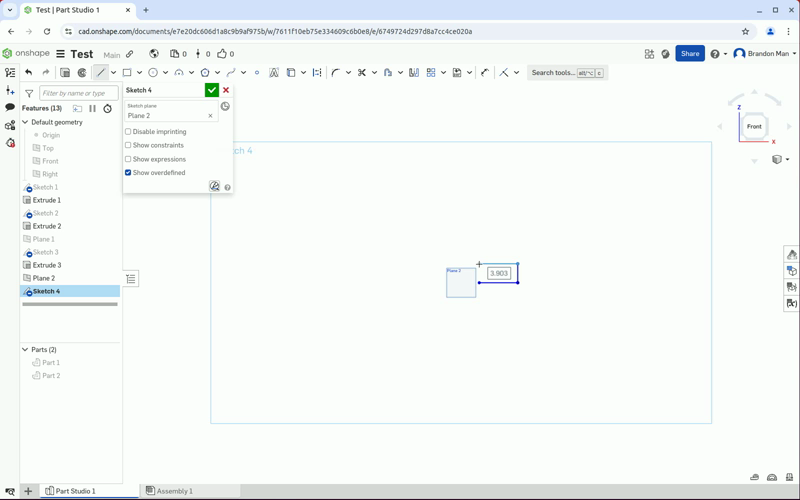
mouse_move(509, 263)
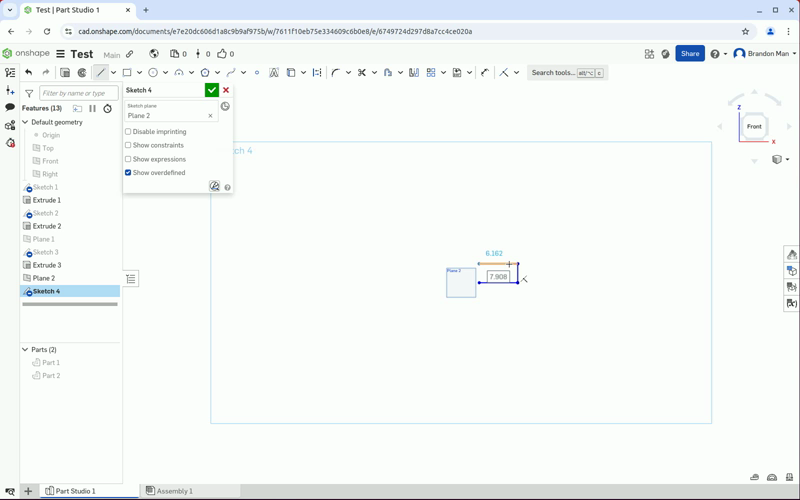
key_down(shift)
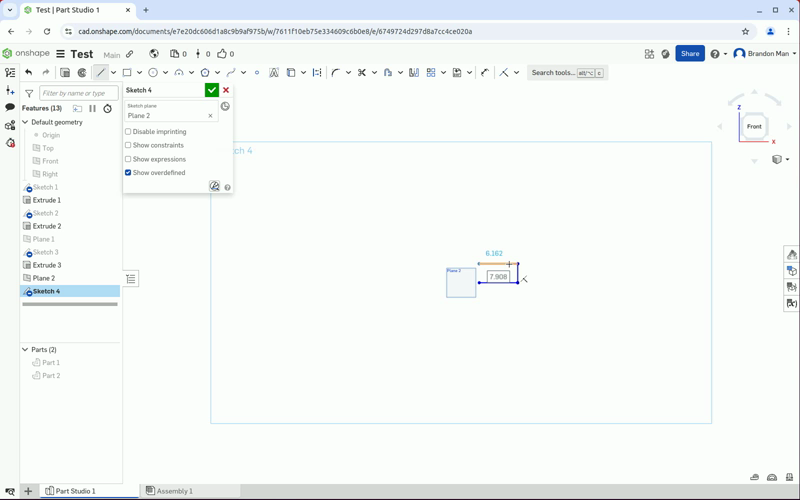
mouse_move(479, 282)
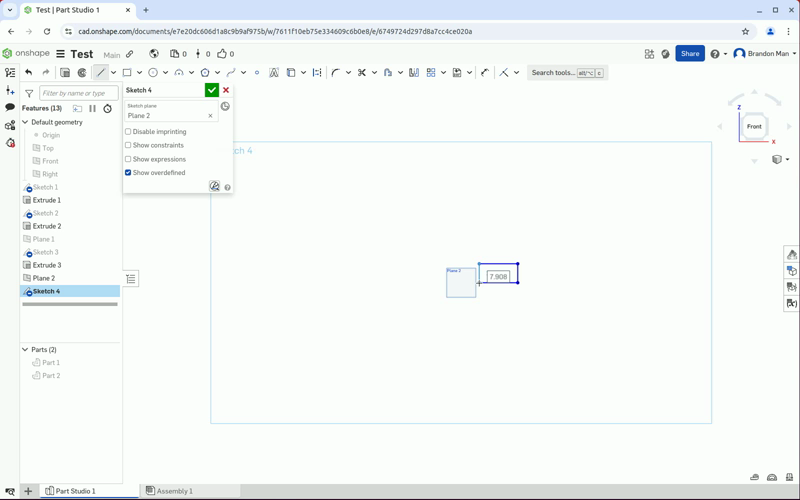
key_up(shift)
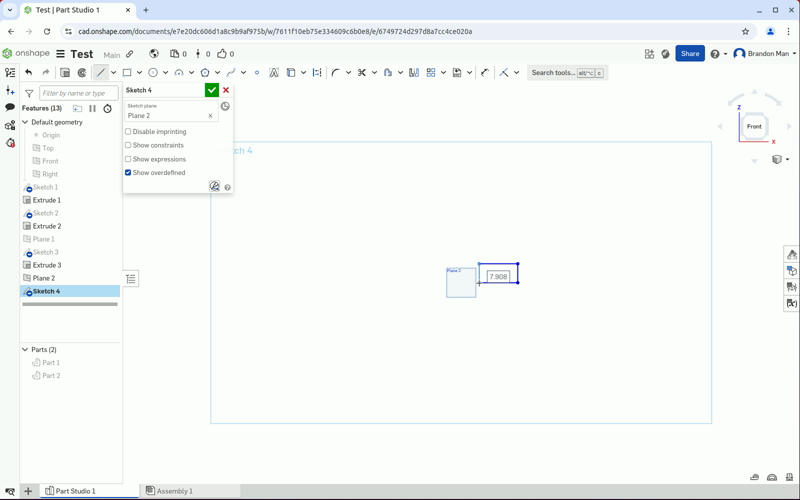
click(479, 282)
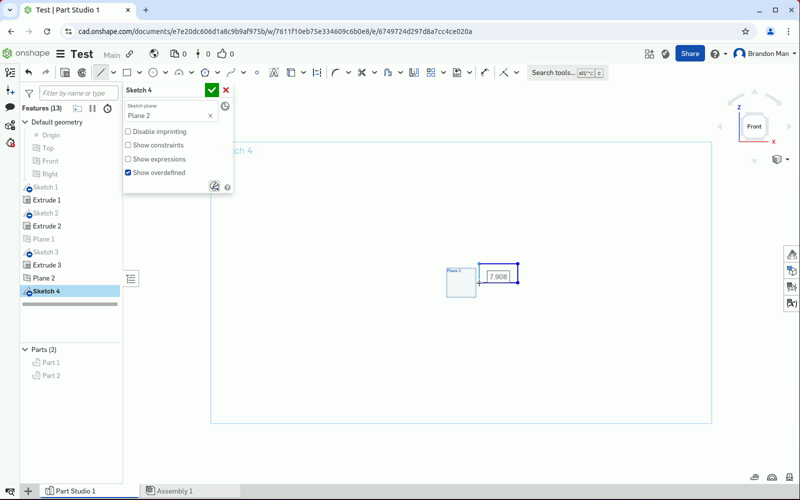
key(esc)
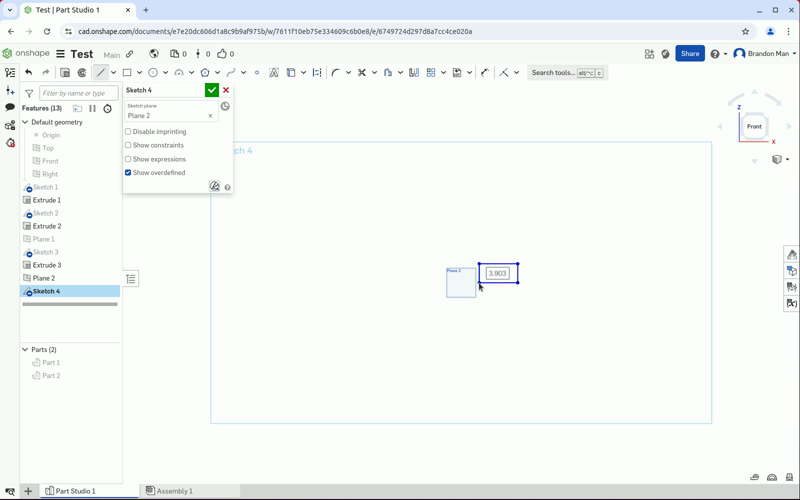
mouse_move(486, 270)
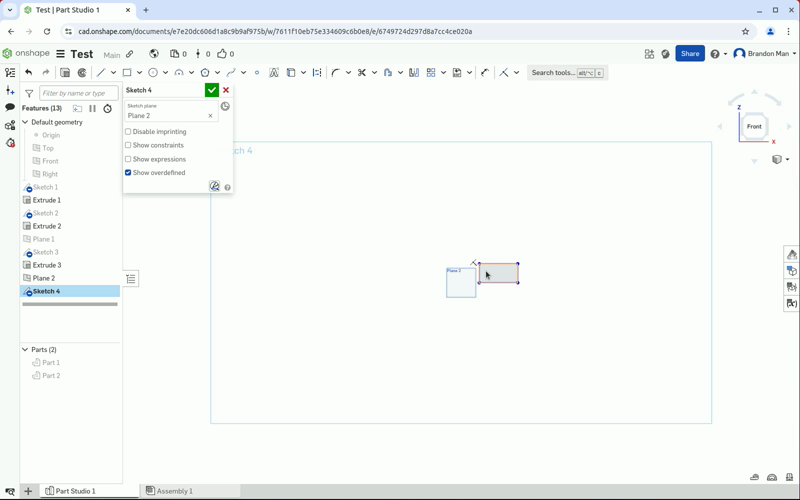
scroll(6)
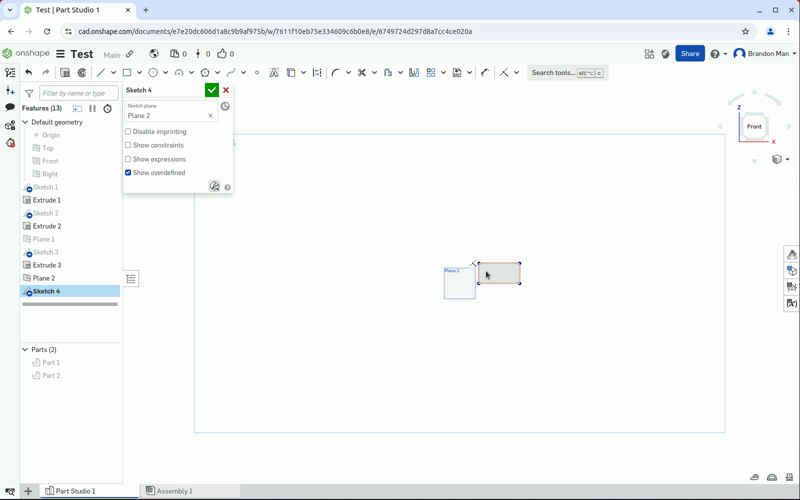
scroll(6)
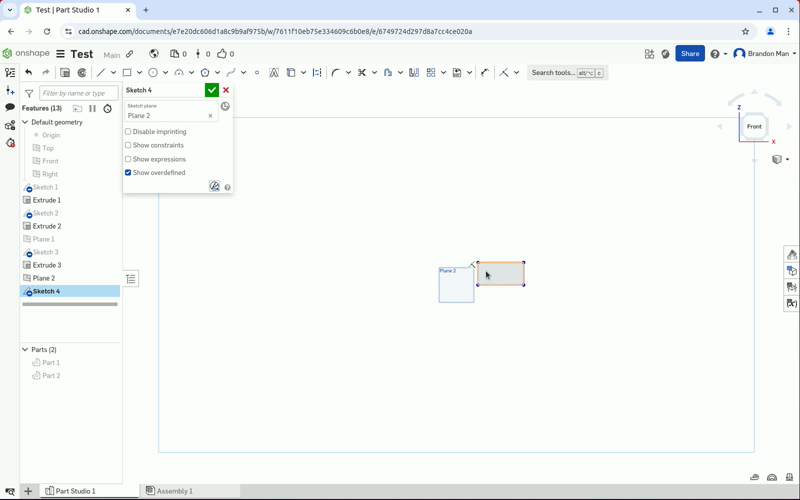
scroll(6)
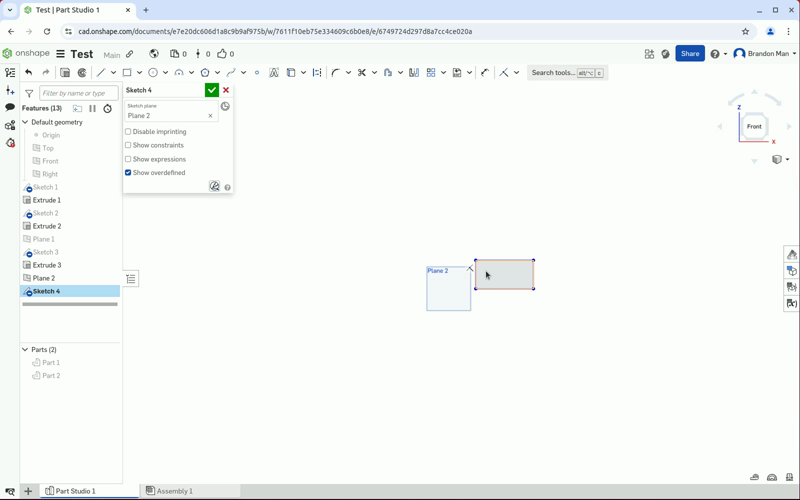
scroll(6)
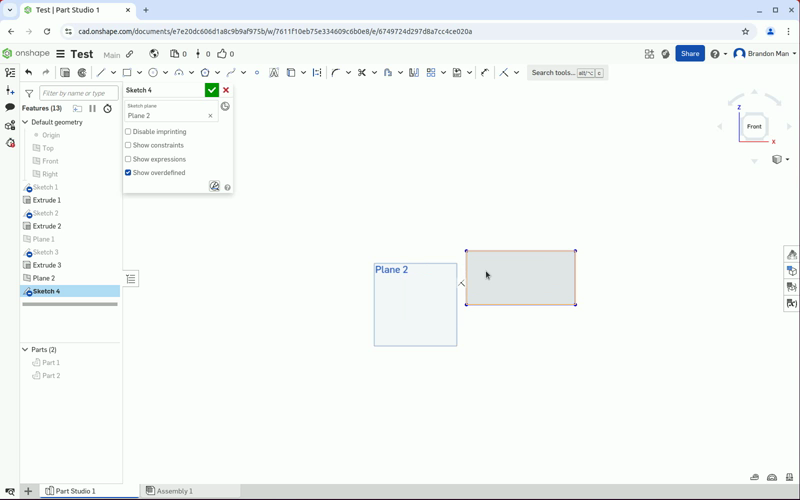
scroll(6)
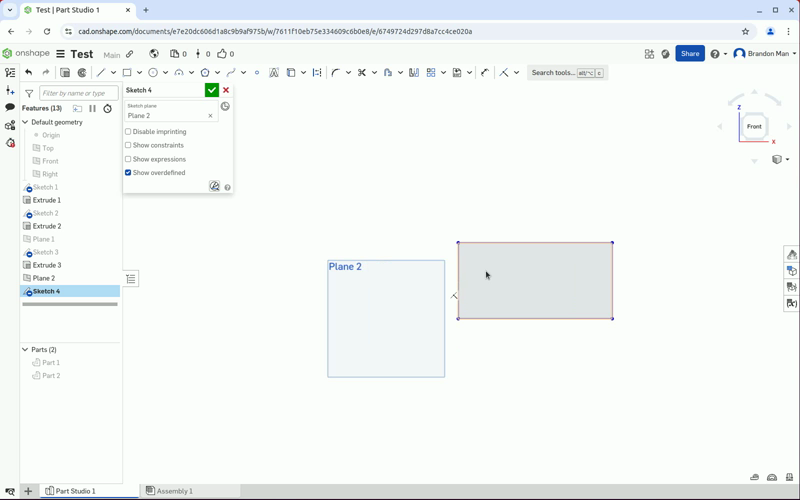
scroll(6)
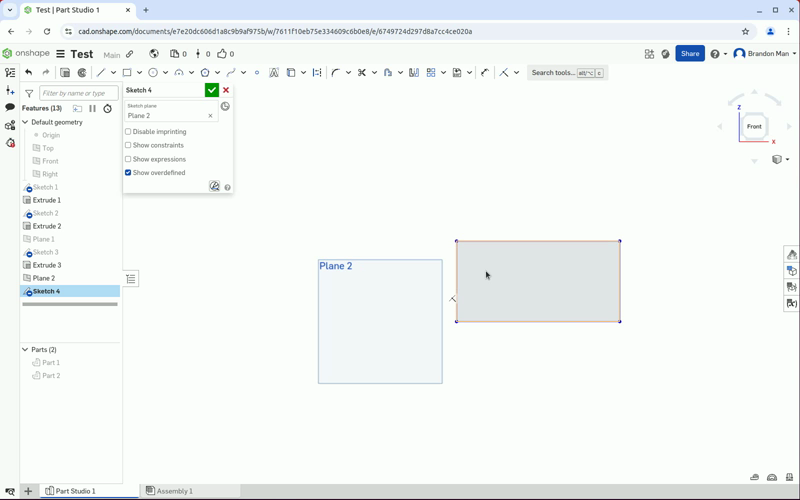
scroll(6)
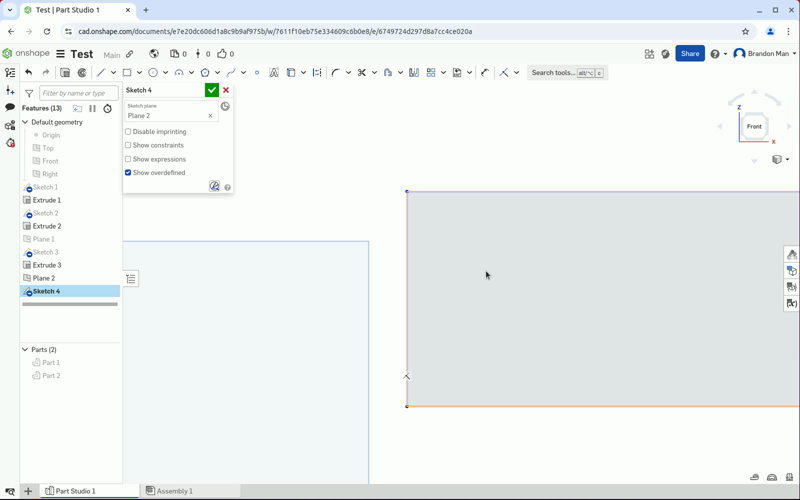
click(486, 270)
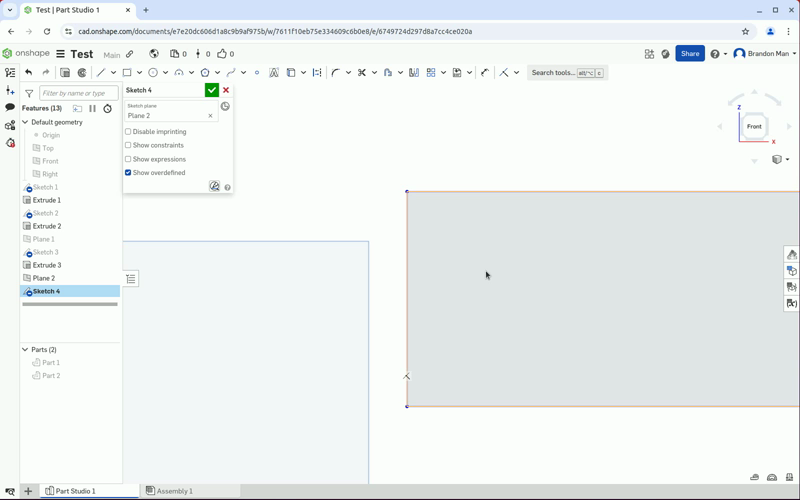
scroll(-6)
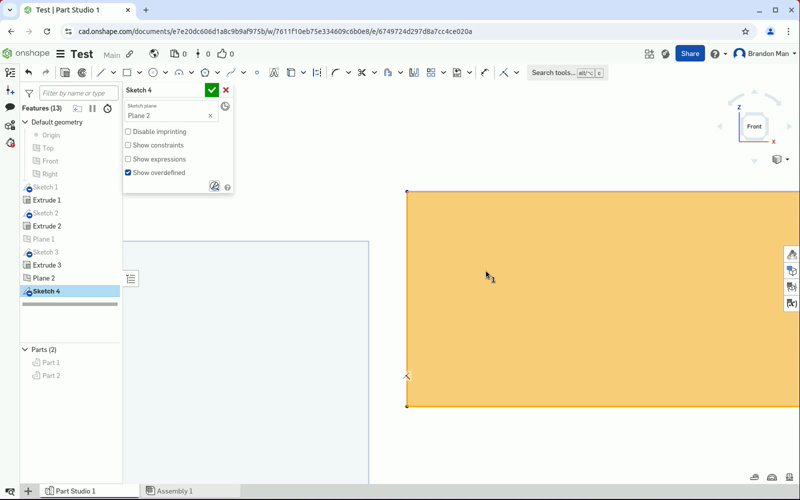
scroll(-6)
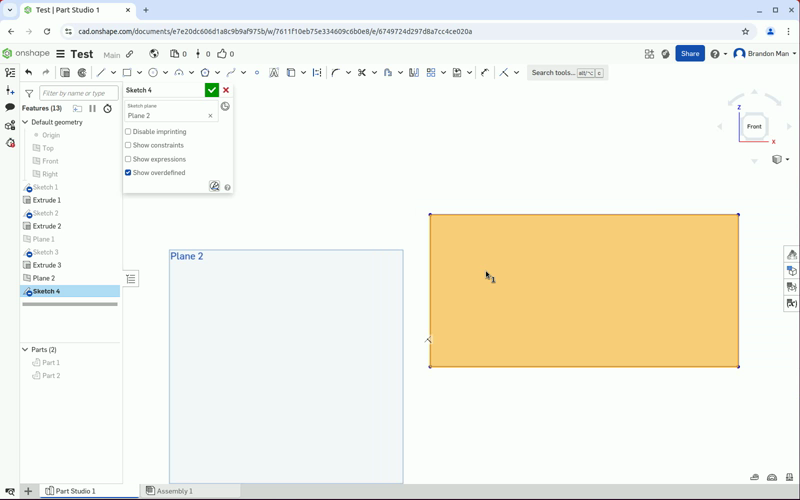
scroll(-6)
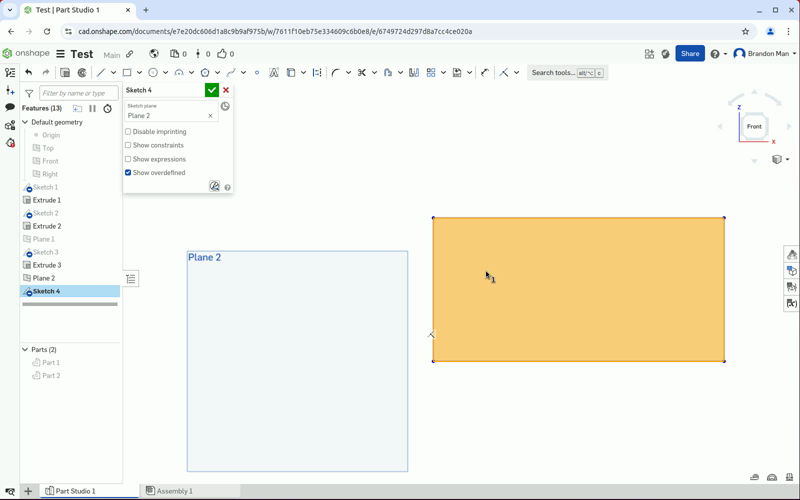
scroll(-6)
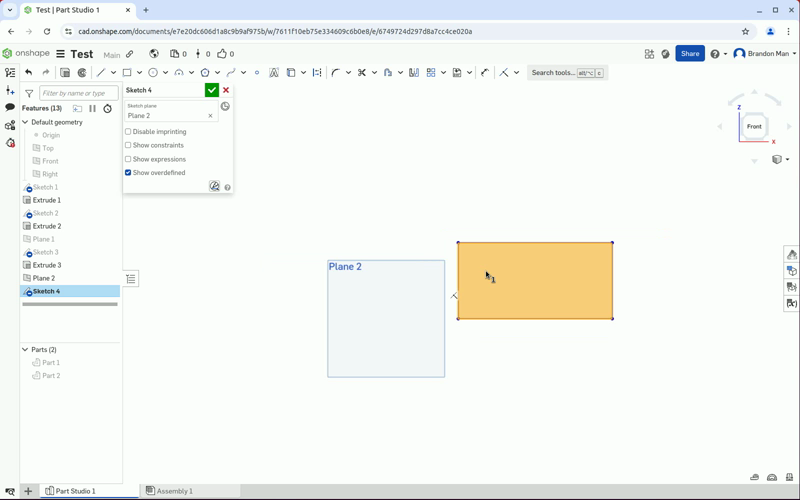
scroll(-6)
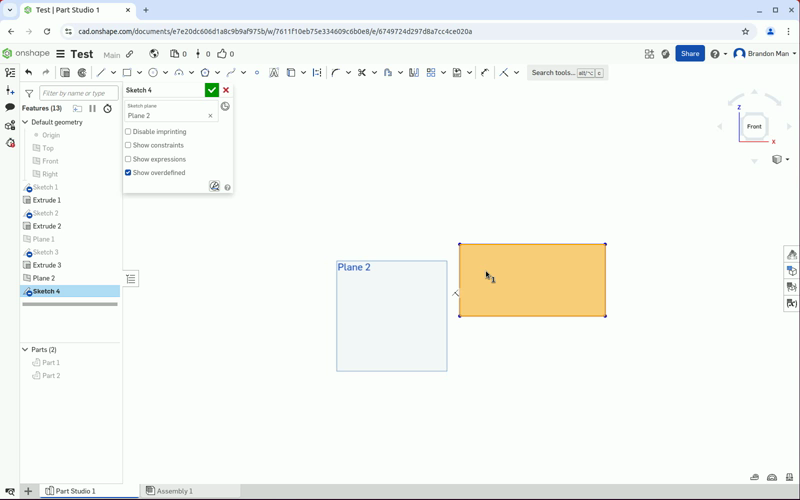
scroll(-6)
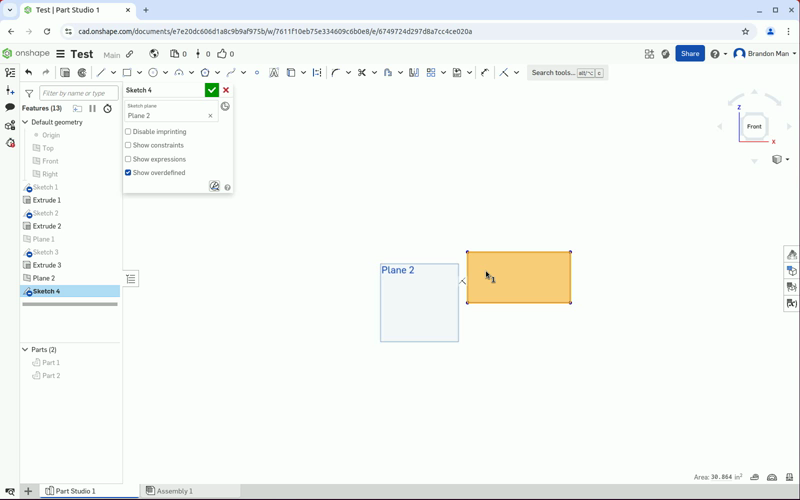
scroll(-6)
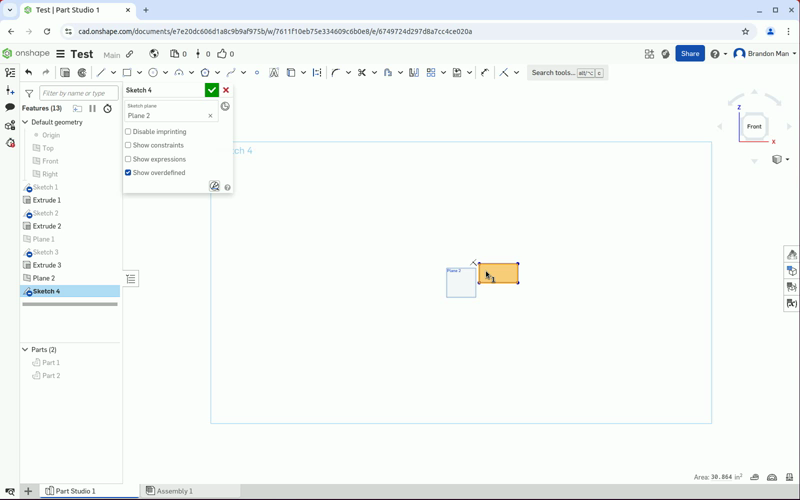
mouse_move(73, 352)
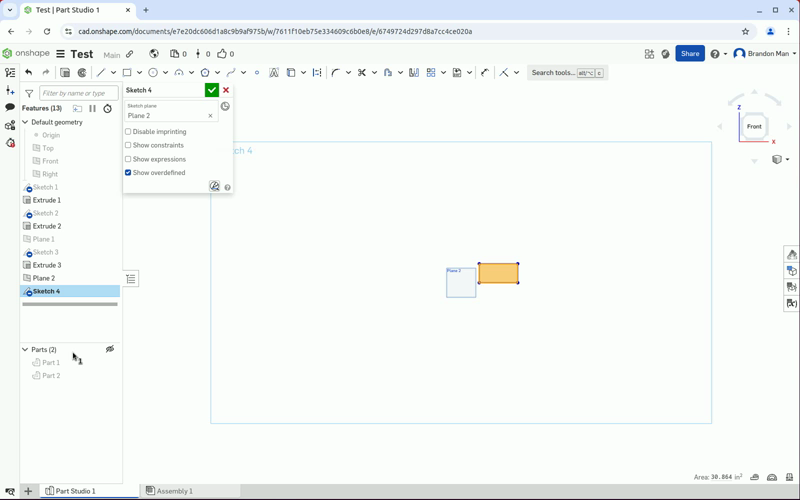
key(shift+y)
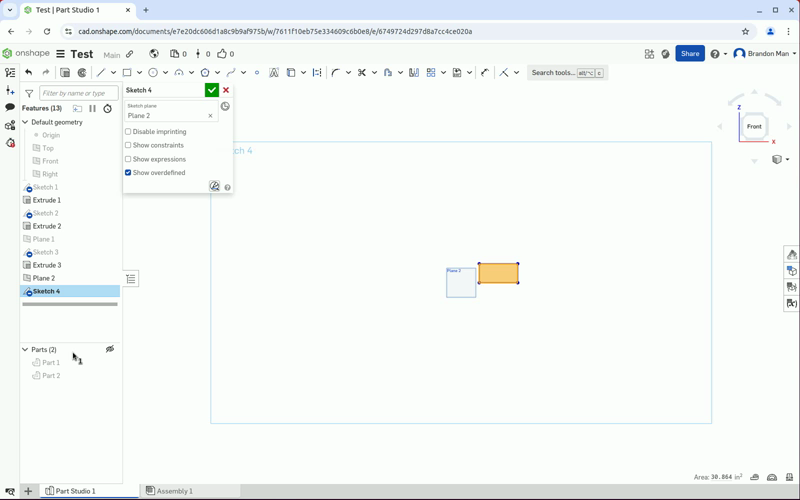
key(shift+e)
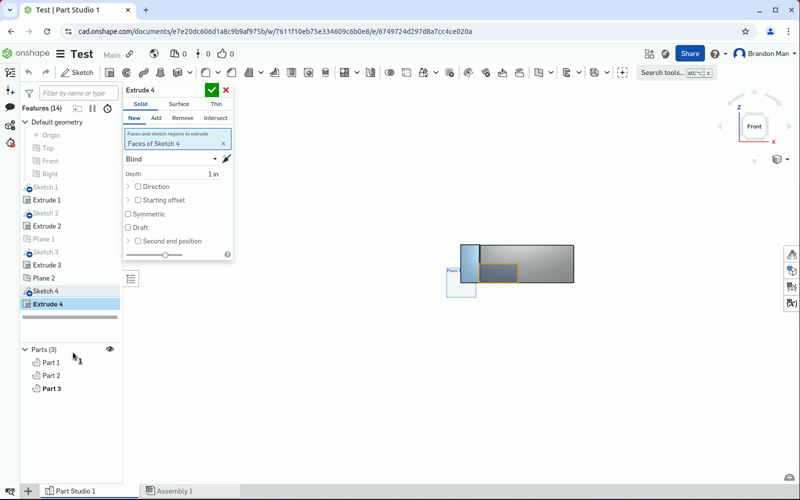
mouse_move(143, 106)
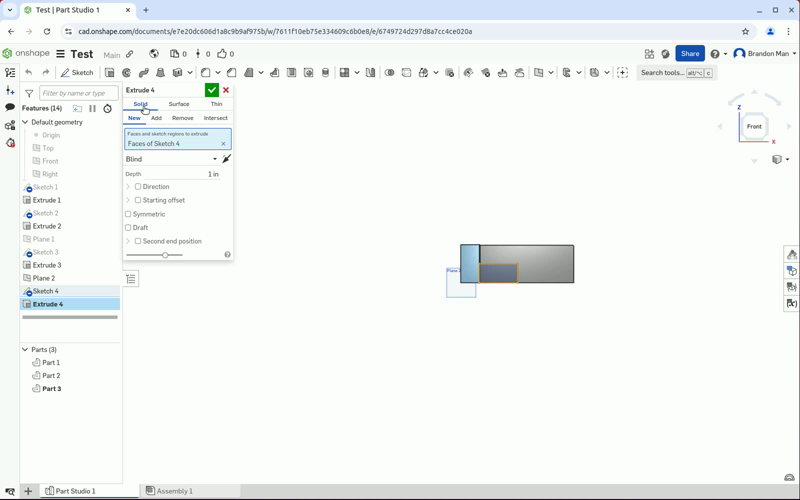
click(143, 106)
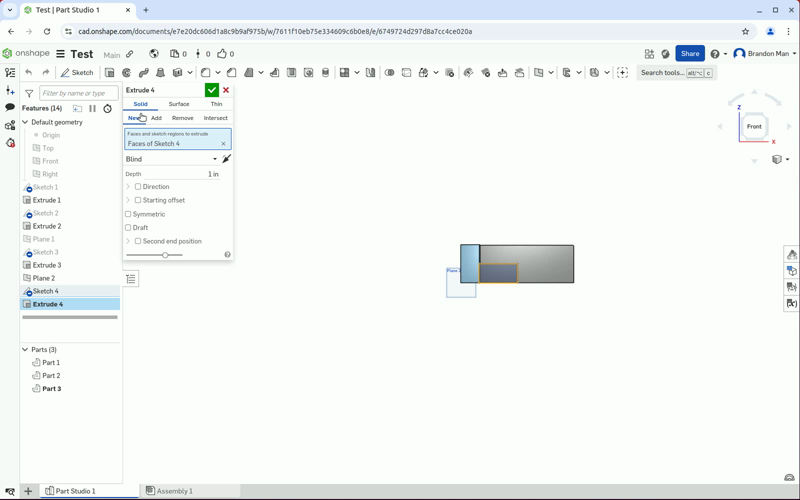
mouse_move(137, 120)
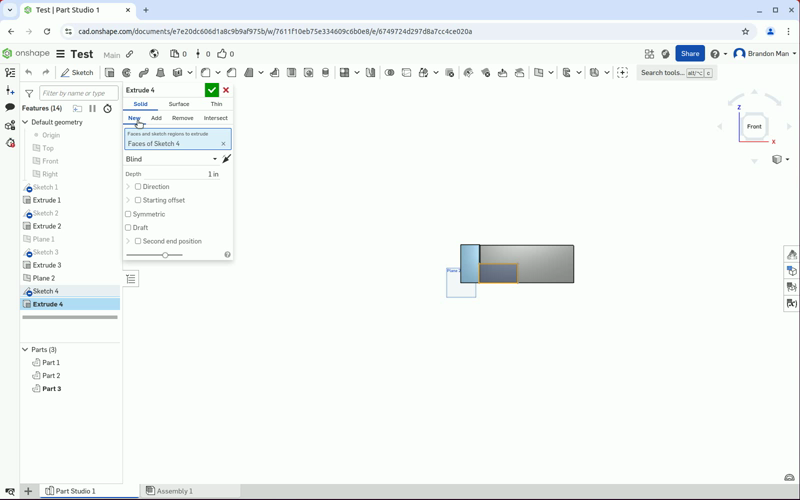
click(137, 120)
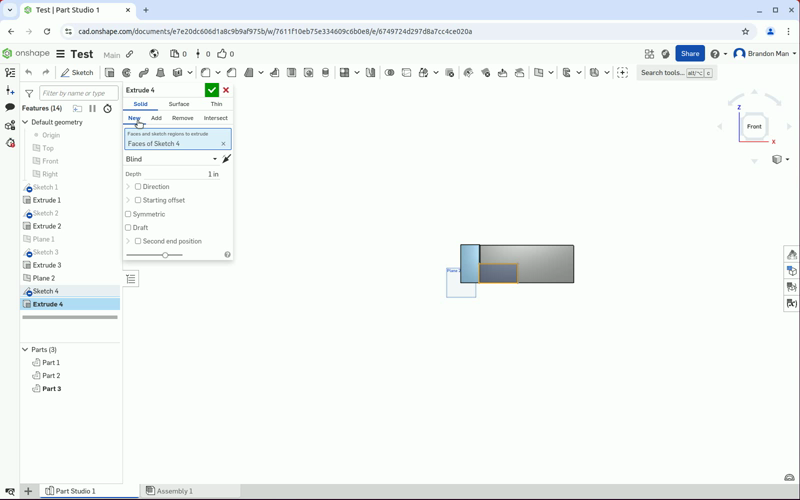
key(tab, 4)
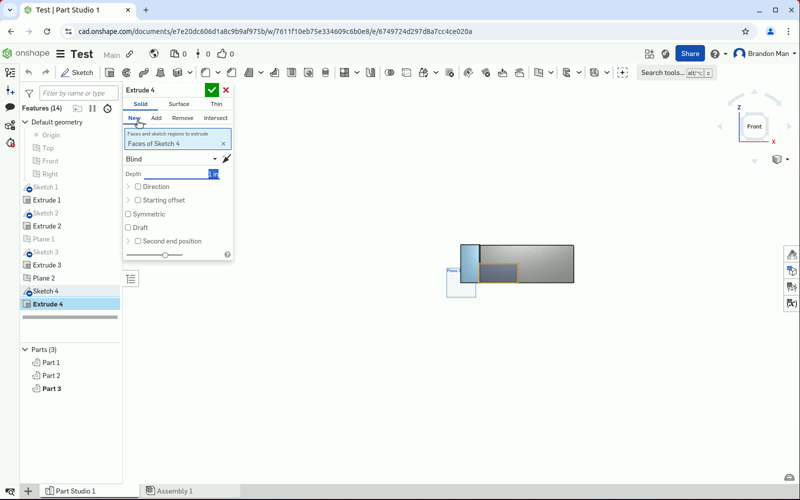
text(3.851)
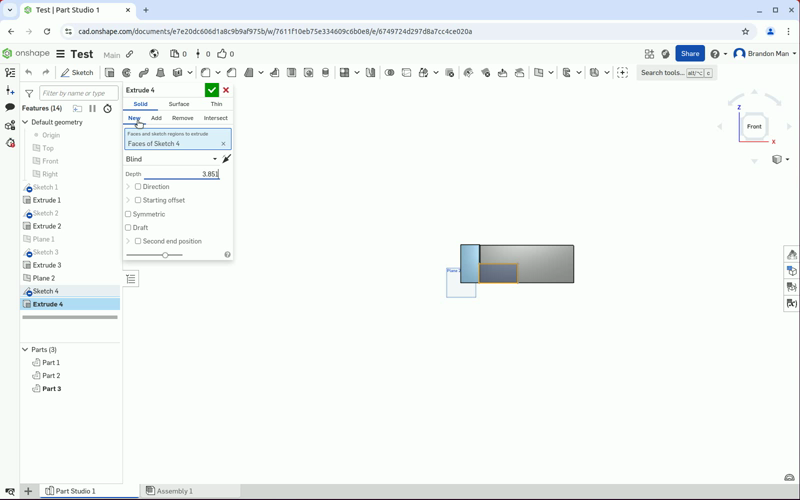
key(enter)
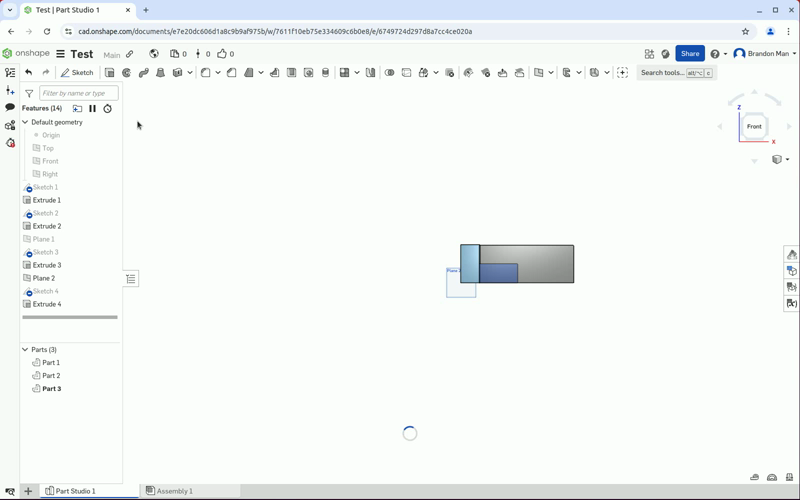
key(shift+h)
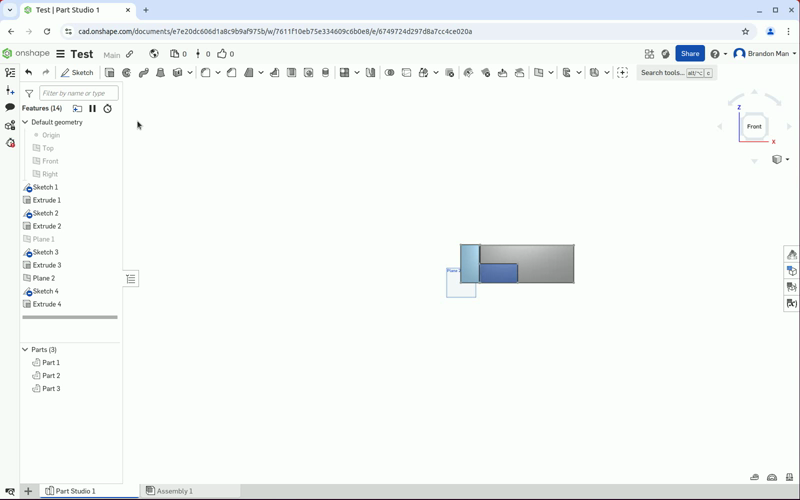
key(shift+h)
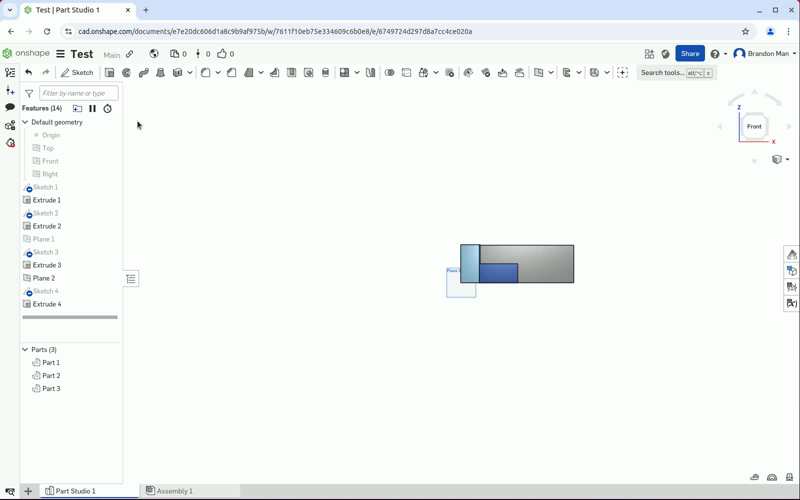
mouse_move(73, 189)
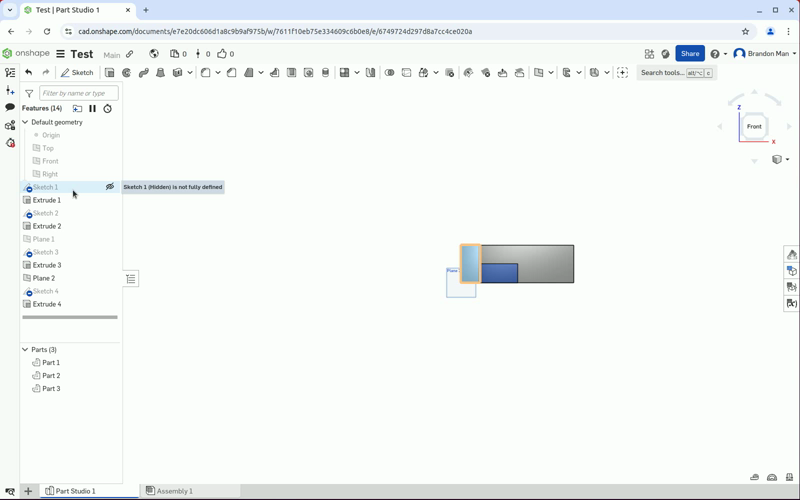
click(73, 189)
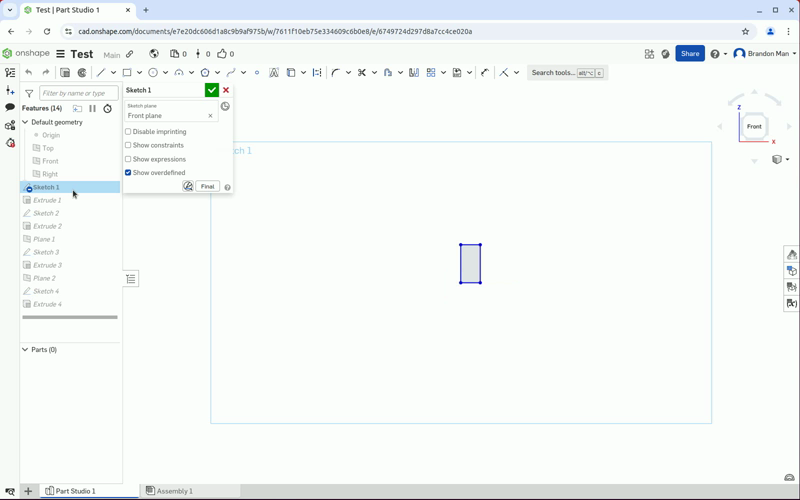
mouse_move(229, 92)
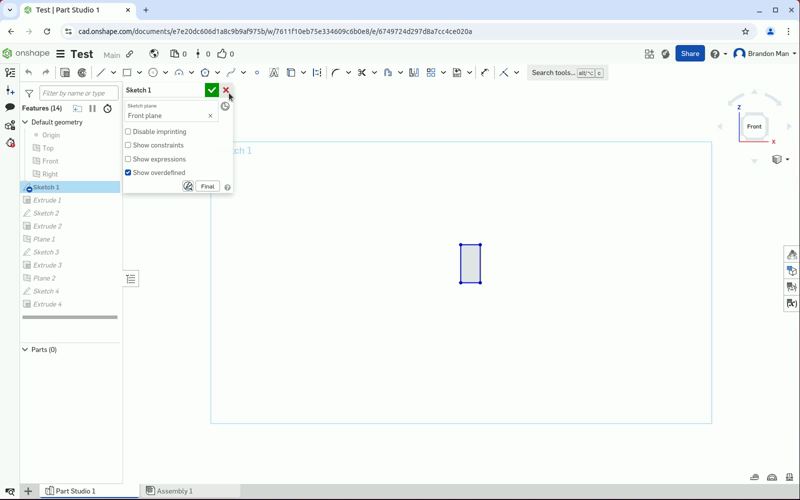
click(229, 92)
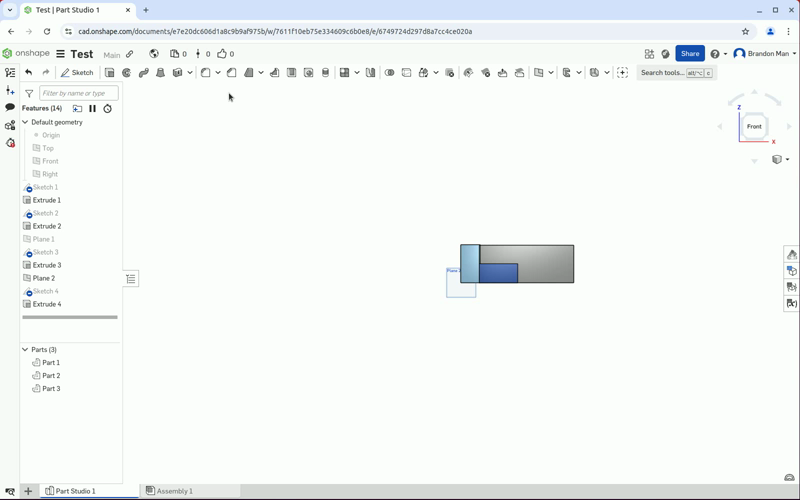
mouse_move(73, 352)
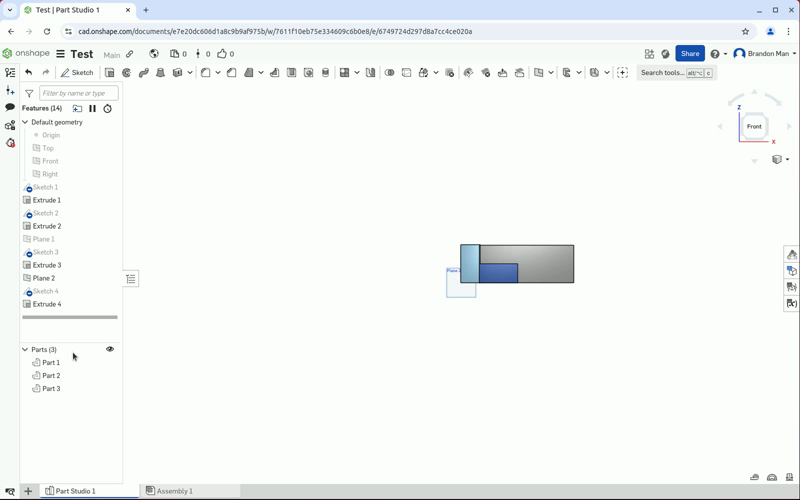
key(y)
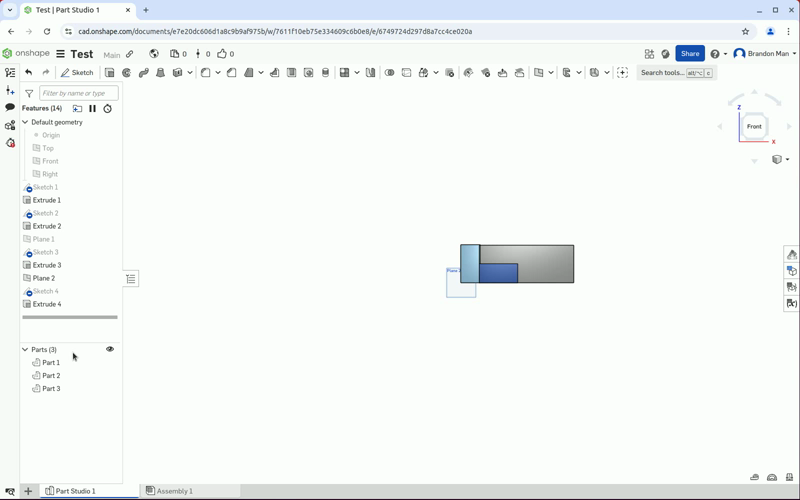
key(shift+p)
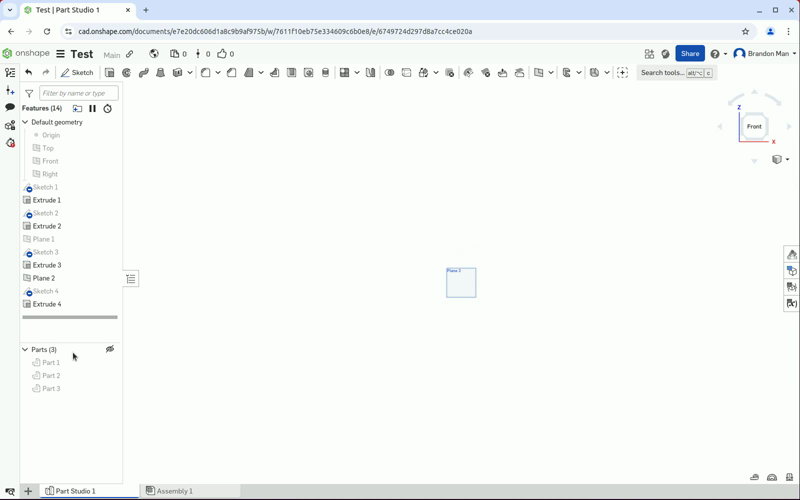
key(space)
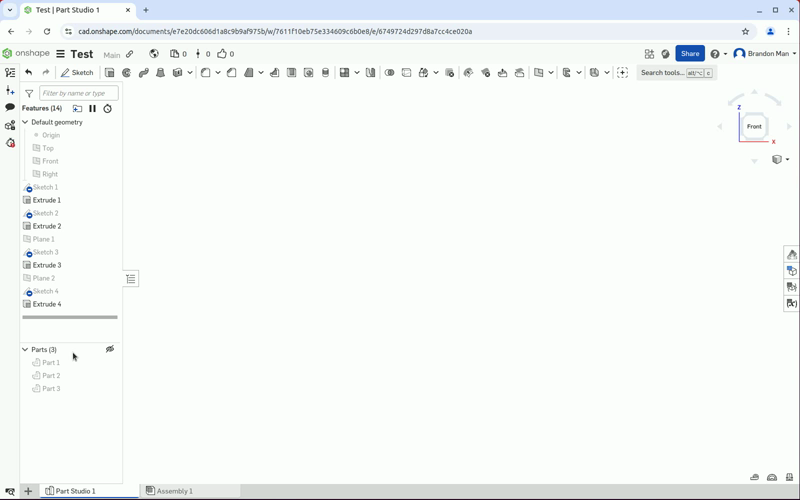
key_down(shift)
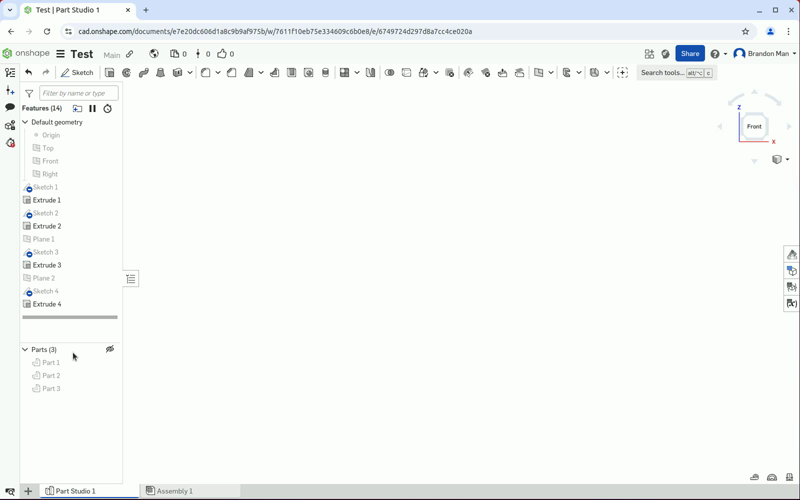
key(down)
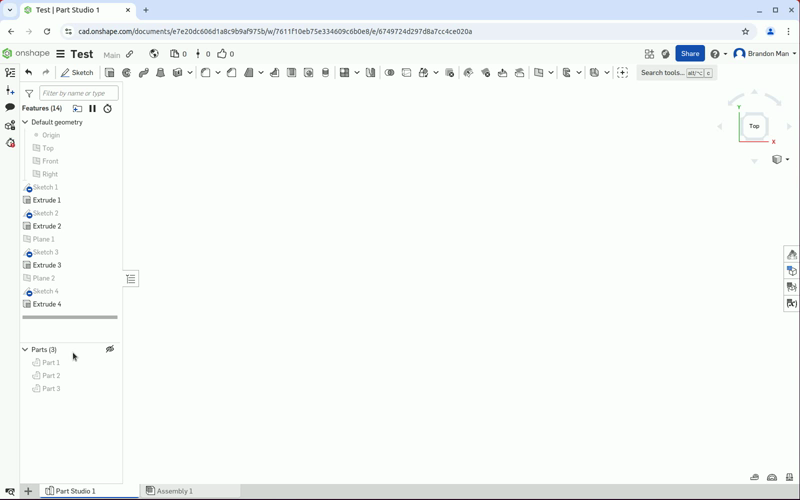
key_up(shift)
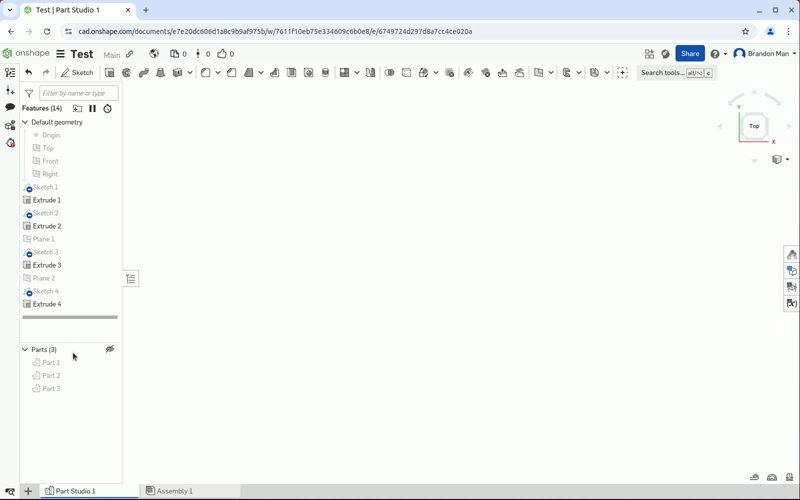
mouse_move(73, 352)
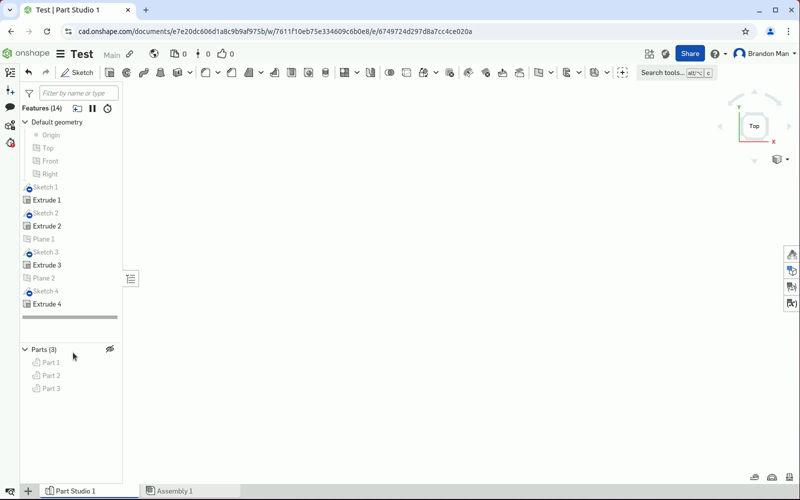
key(shift+y)
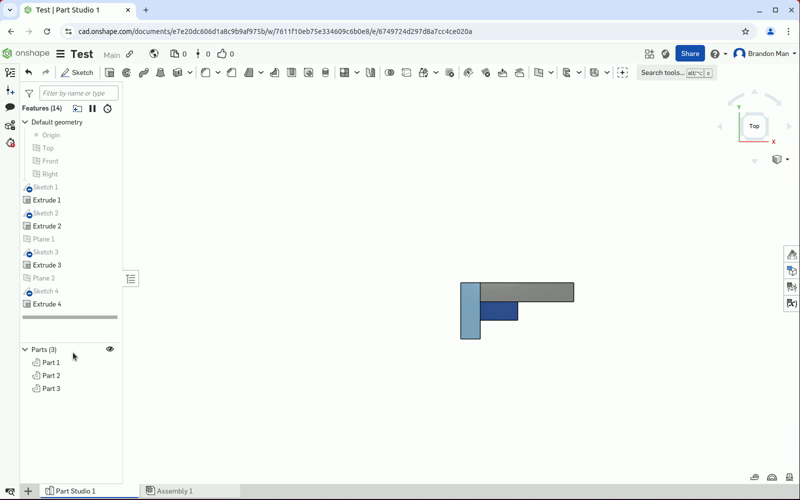
mouse_move(541, 75)
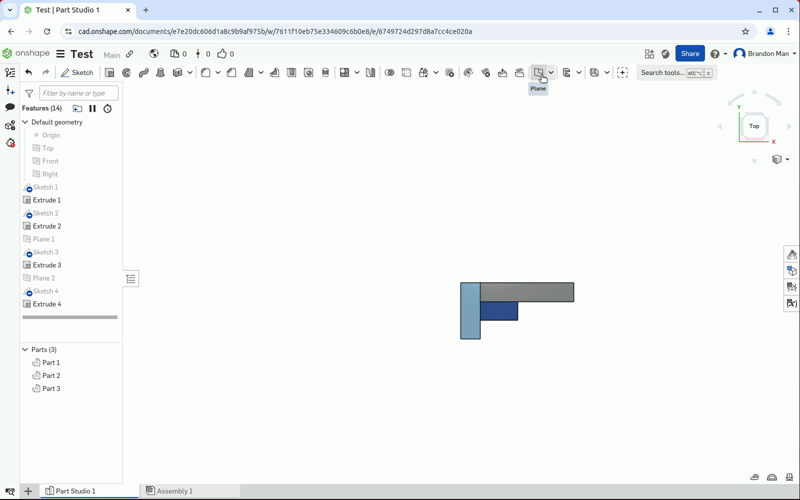
click(541, 75)
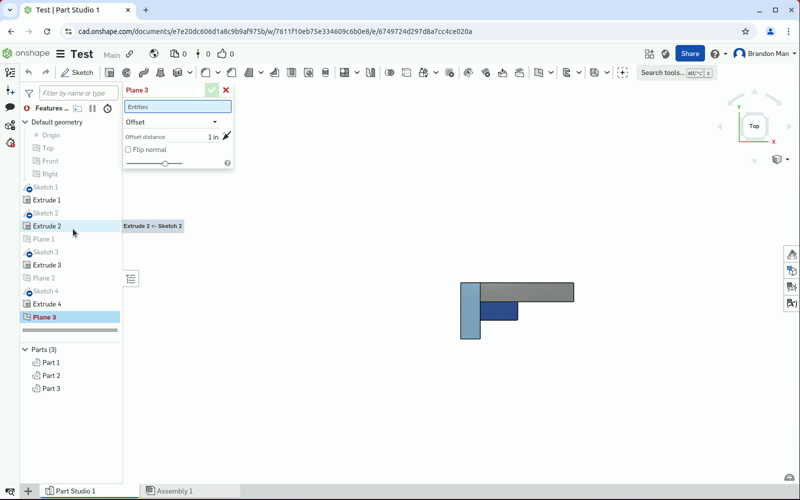
scroll(3)
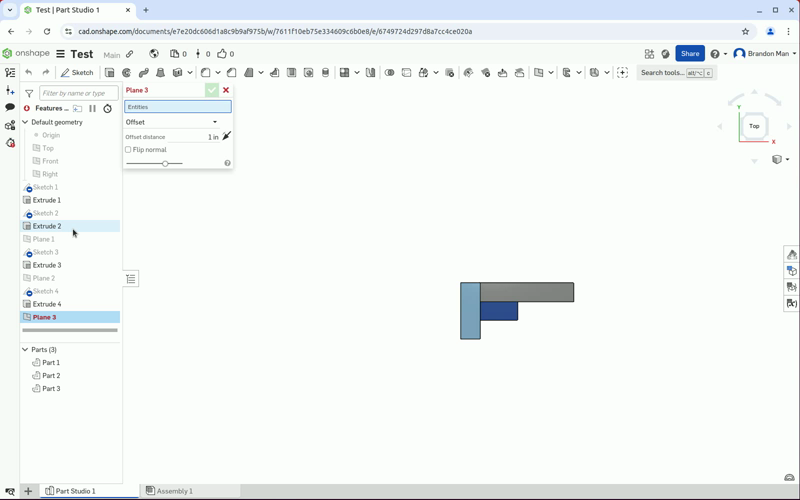
mouse_move(73, 150)
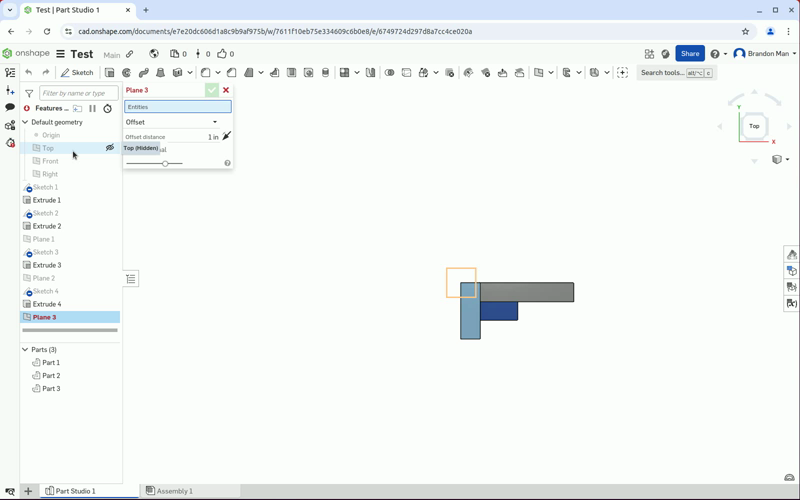
click(73, 150)
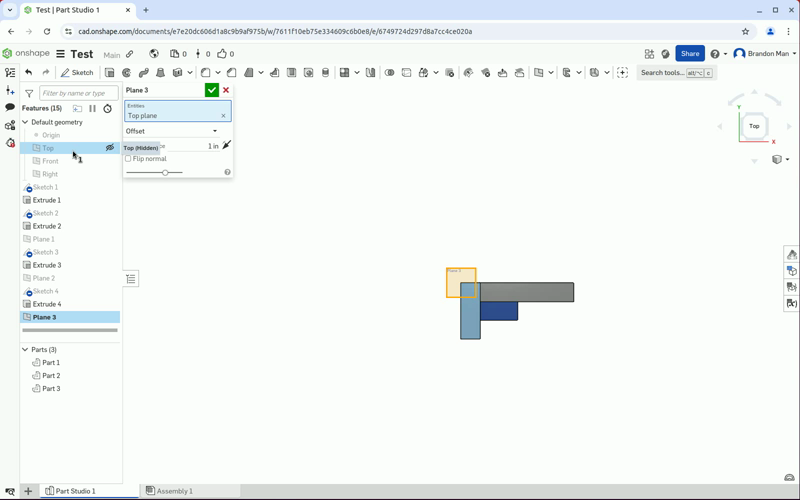
key(tab, 2)
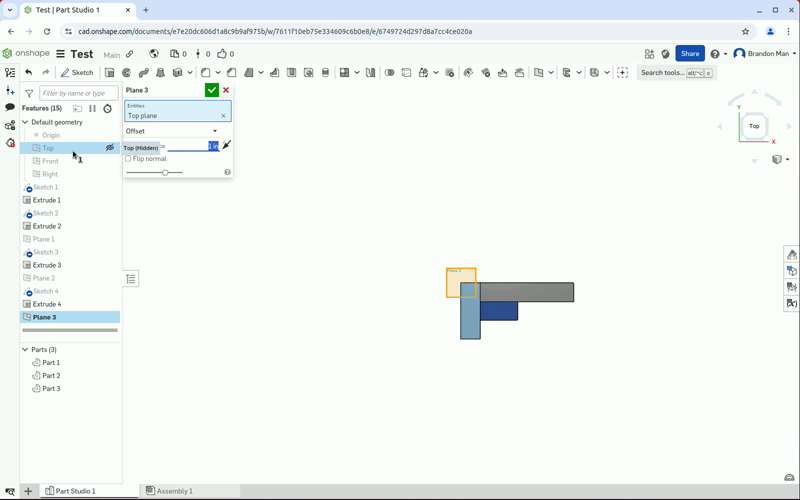
text(3.851)
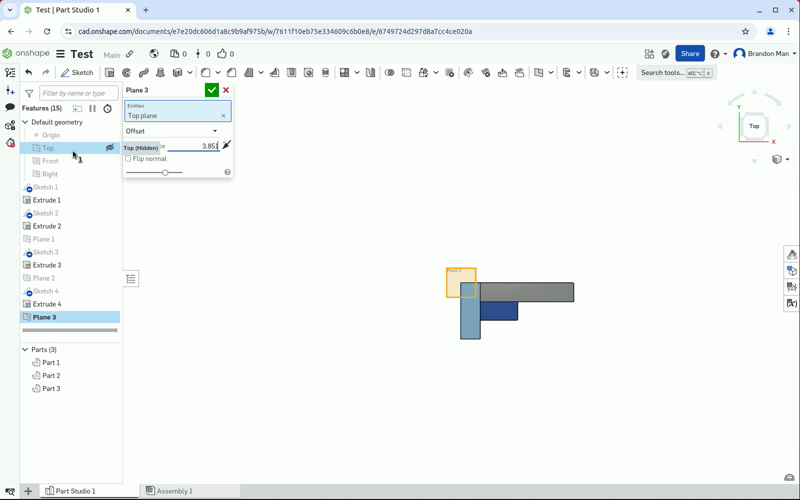
key(enter, 2)
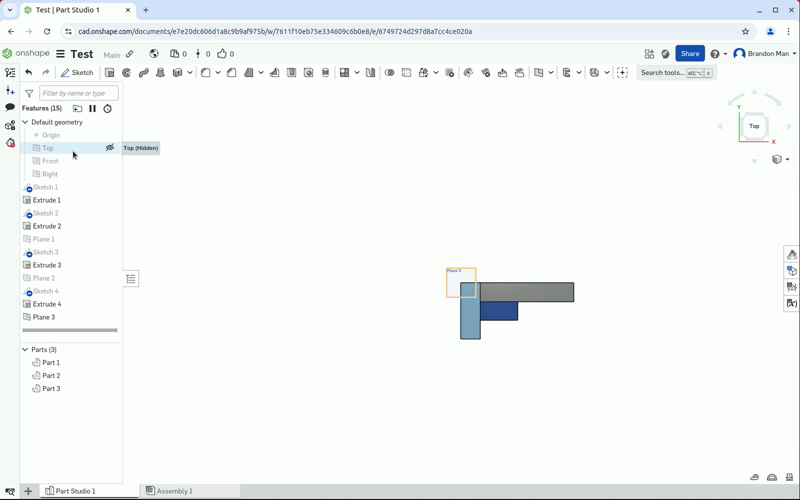
key(shift+s)
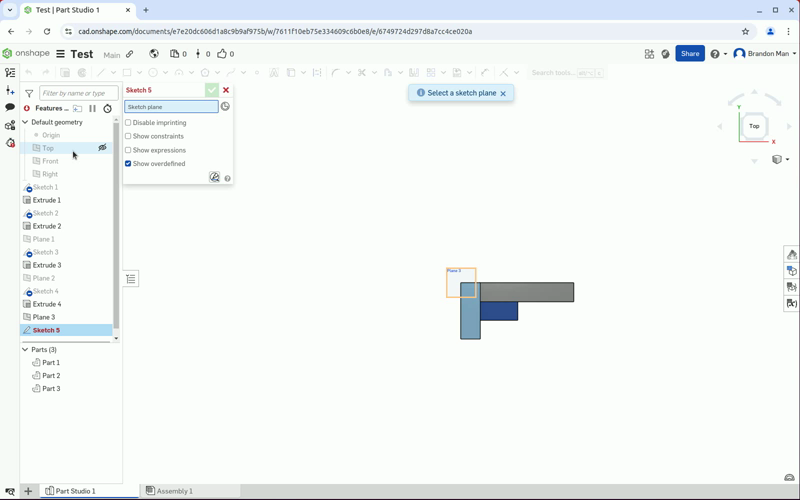
mouse_move(69, 319)
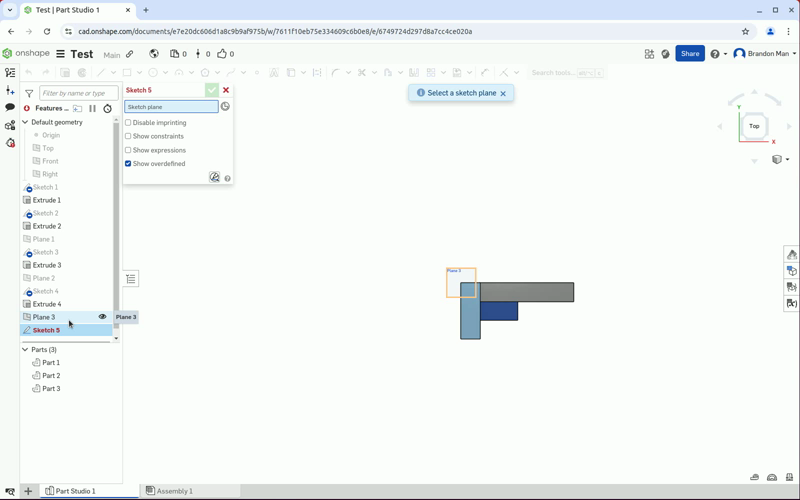
click(69, 319)
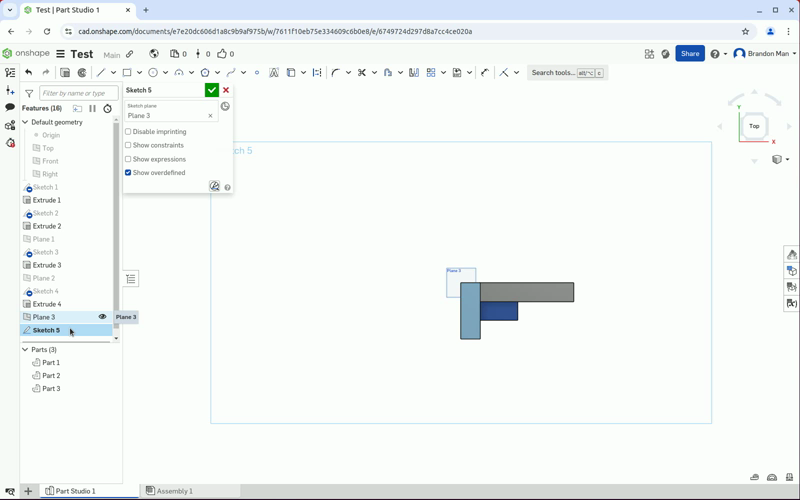
mouse_move(73, 352)
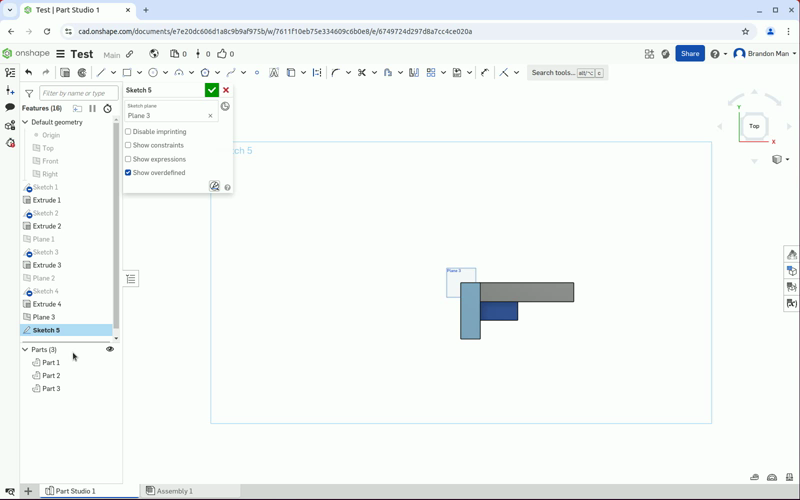
key(y)
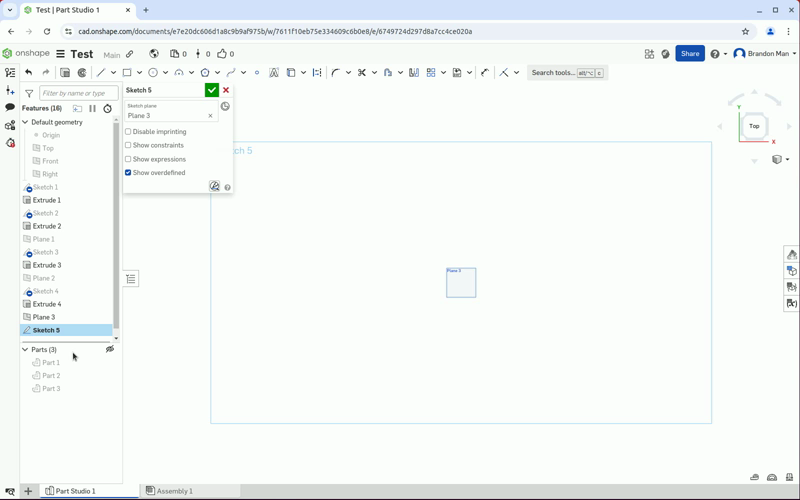
key(l)
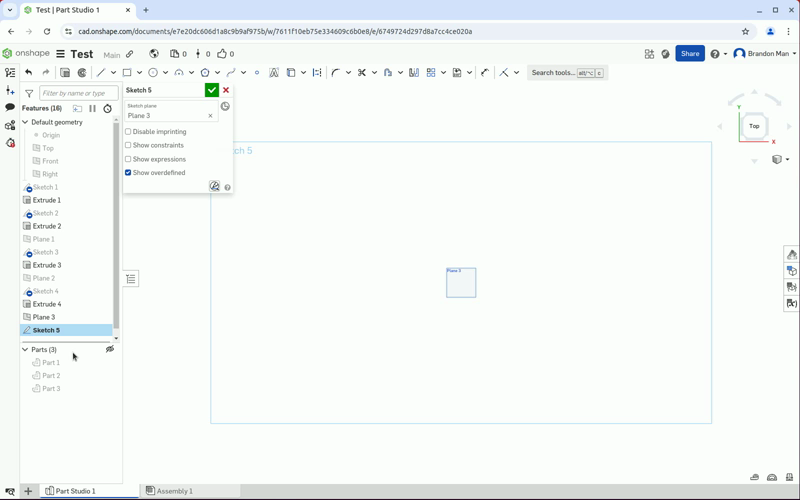
key_down(shift)
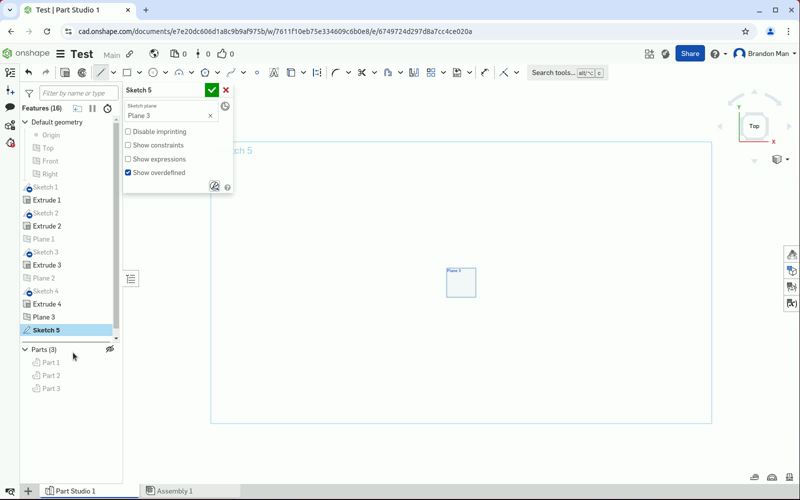
mouse_move(479, 320)
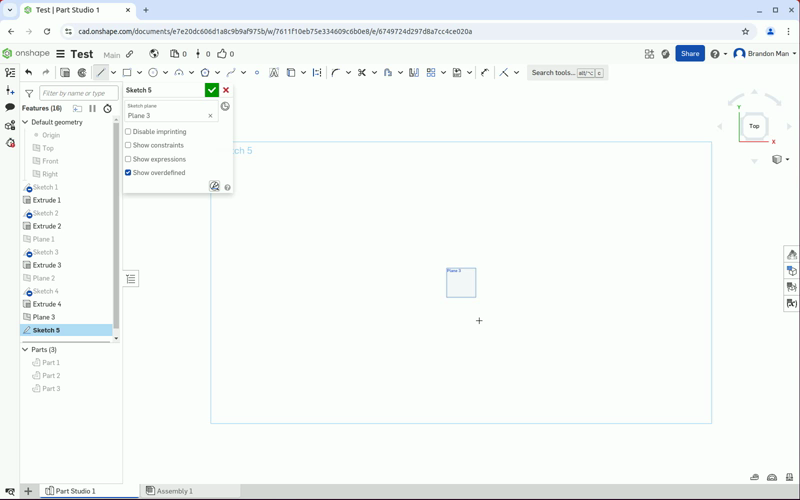
click(479, 320)
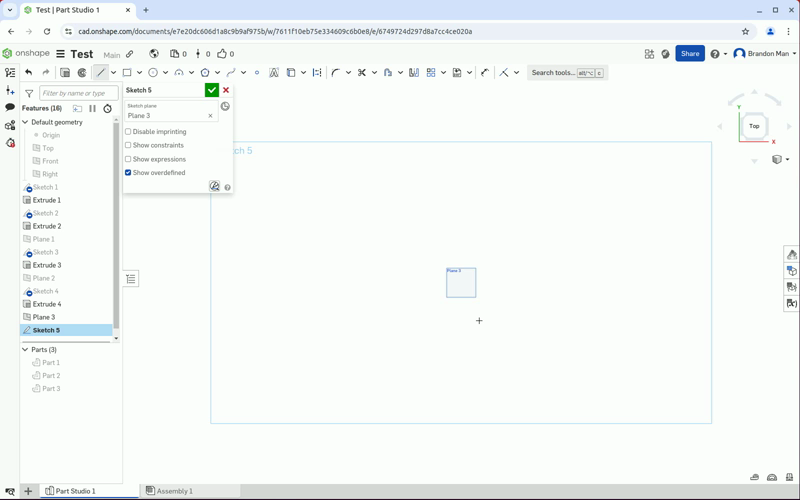
key_up(shift)
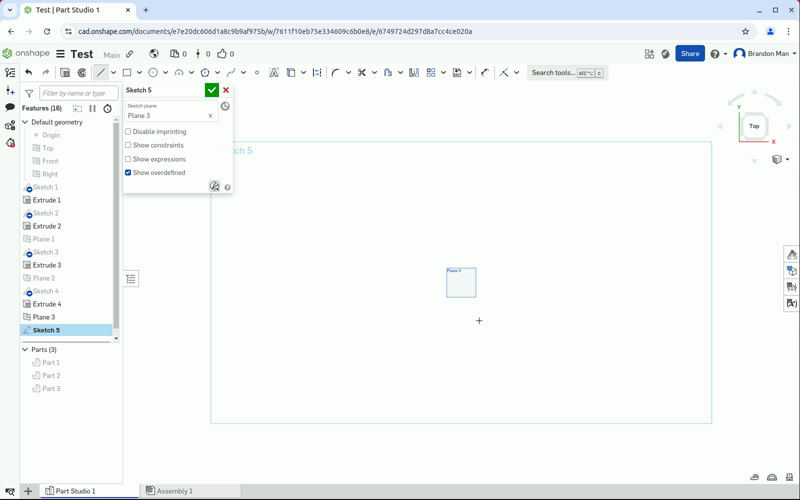
key_down(shift)
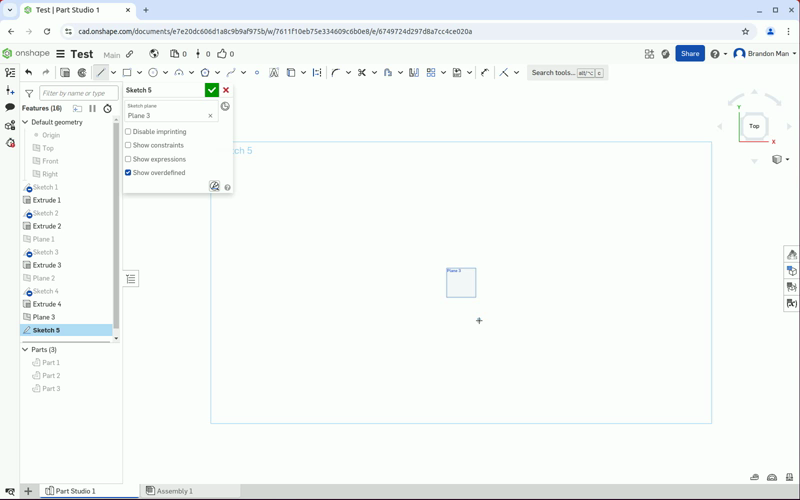
mouse_move(509, 320)
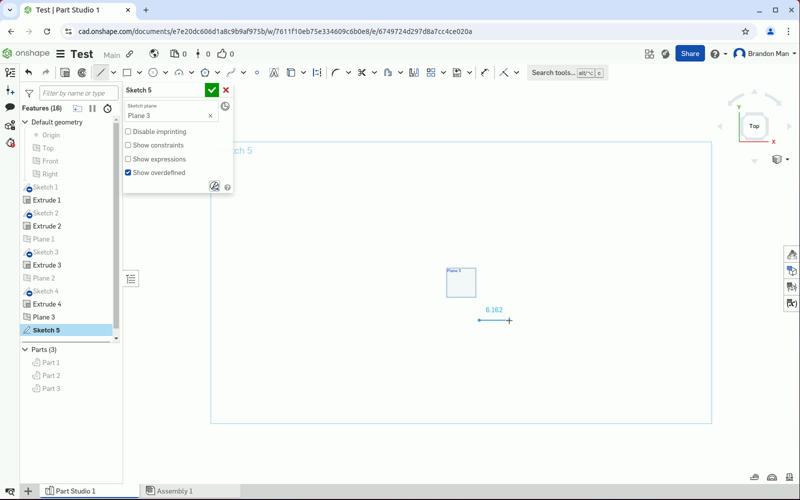
mouse_move(517, 320)
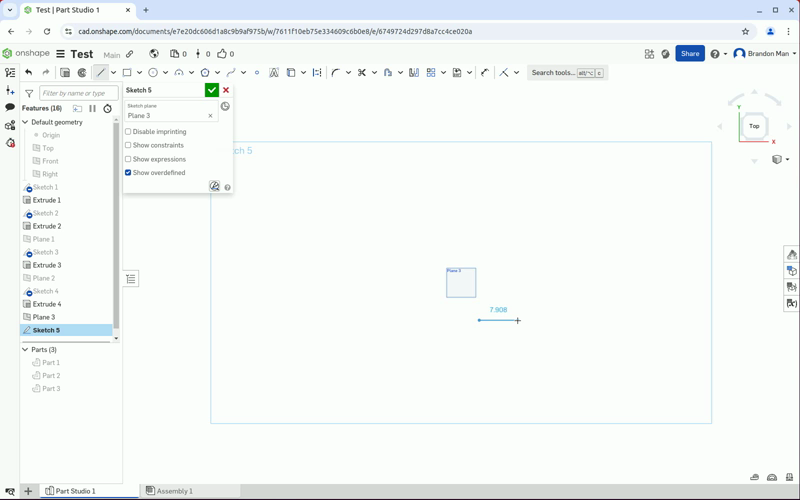
click(517, 320)
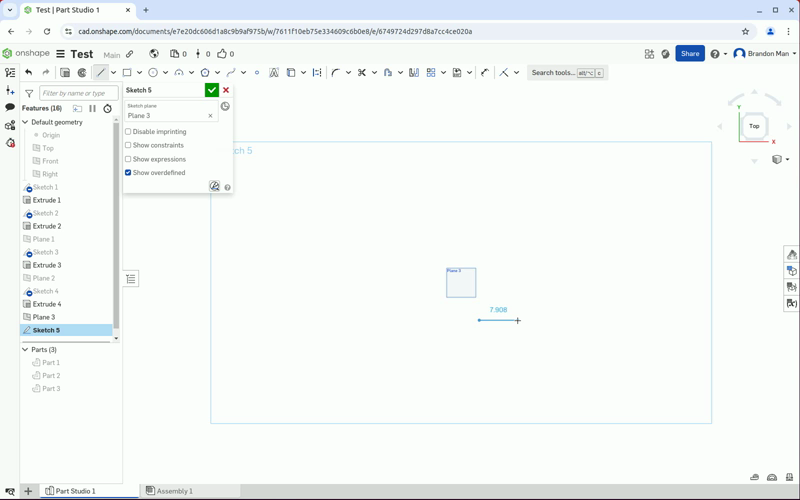
key_up(shift)
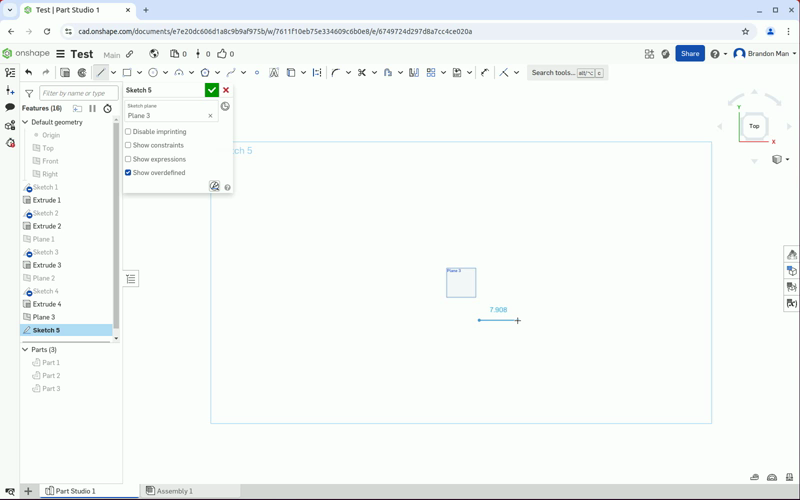
key_down(shift)
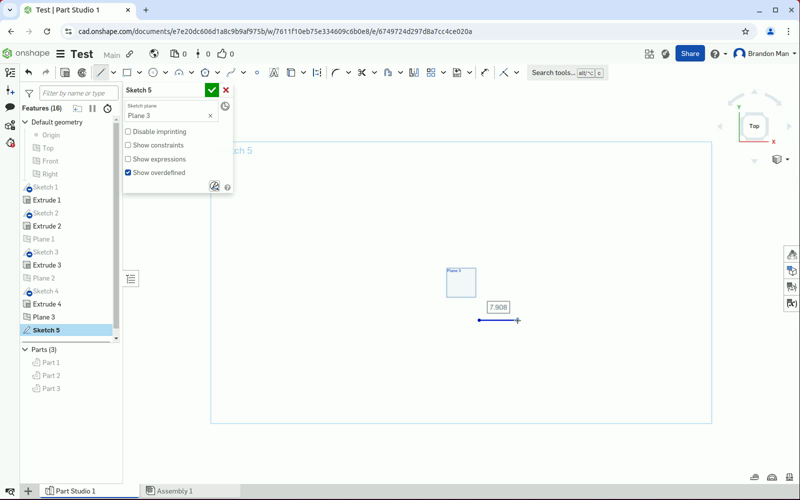
mouse_move(547, 320)
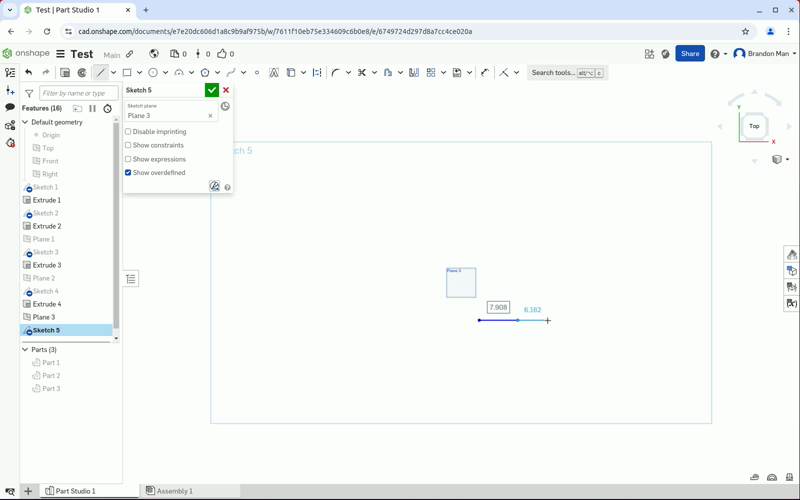
mouse_move(517, 301)
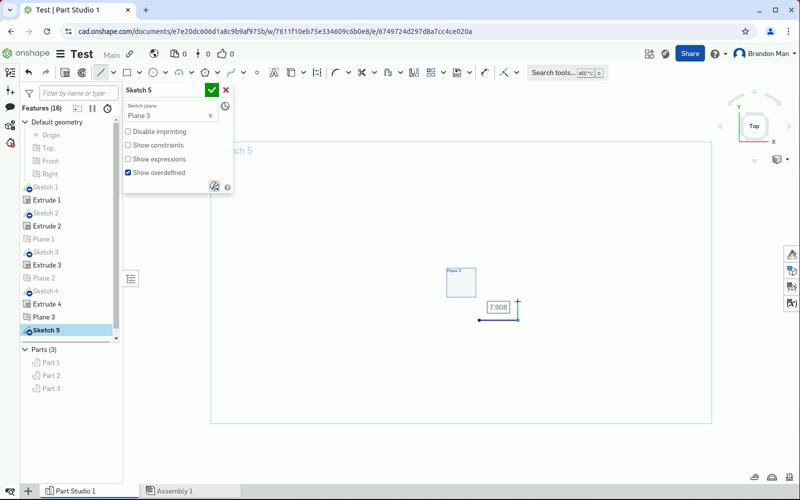
click(517, 301)
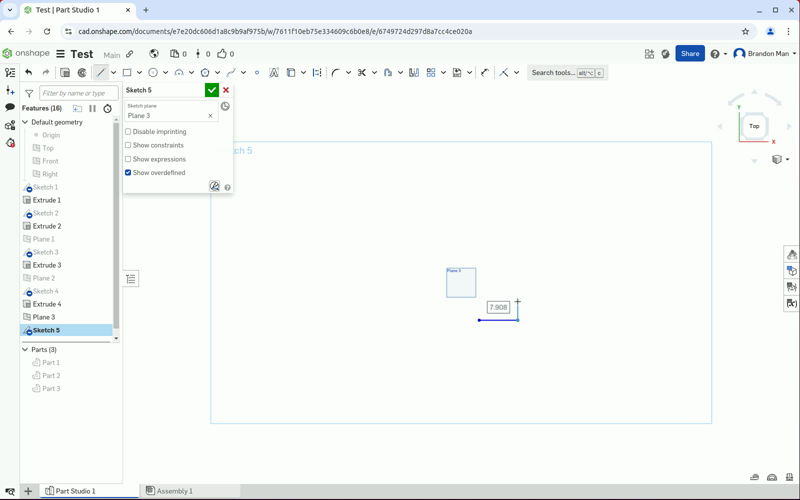
key_up(shift)
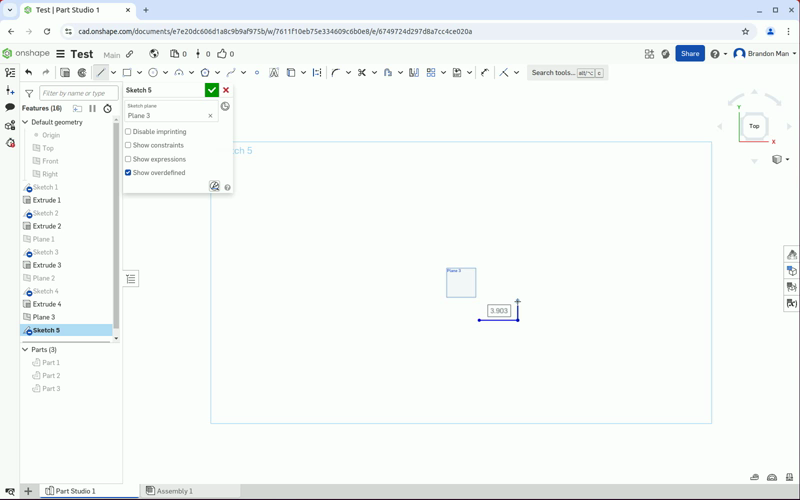
mouse_move(547, 301)
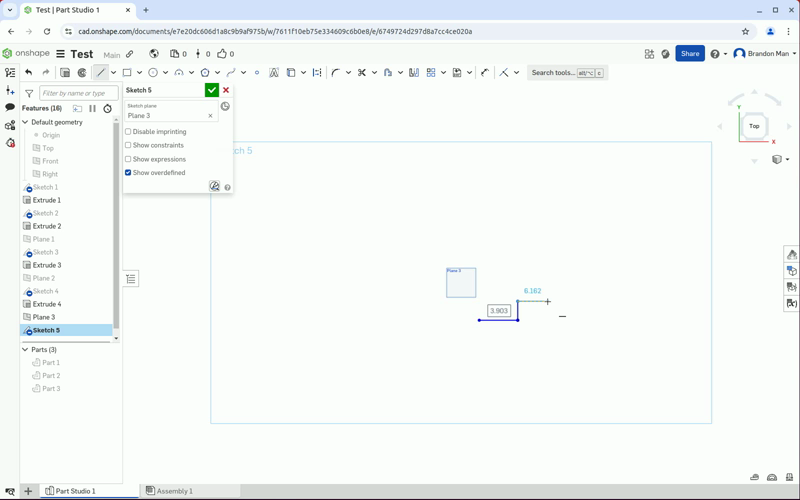
key_down(shift)
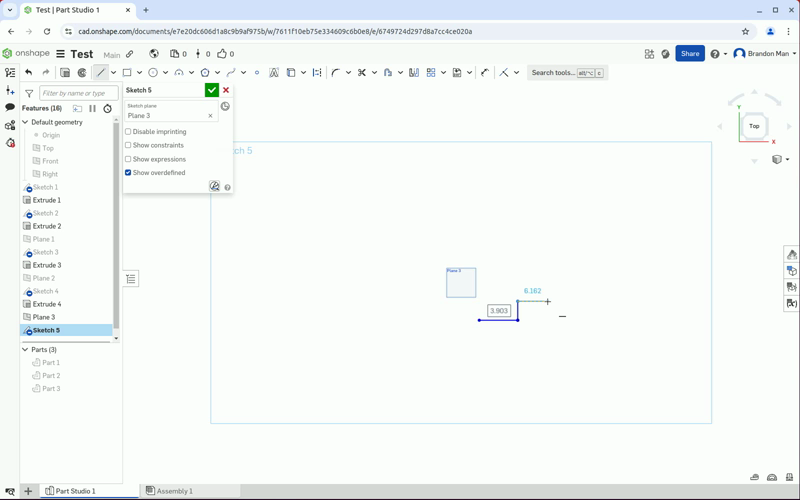
mouse_move(479, 320)
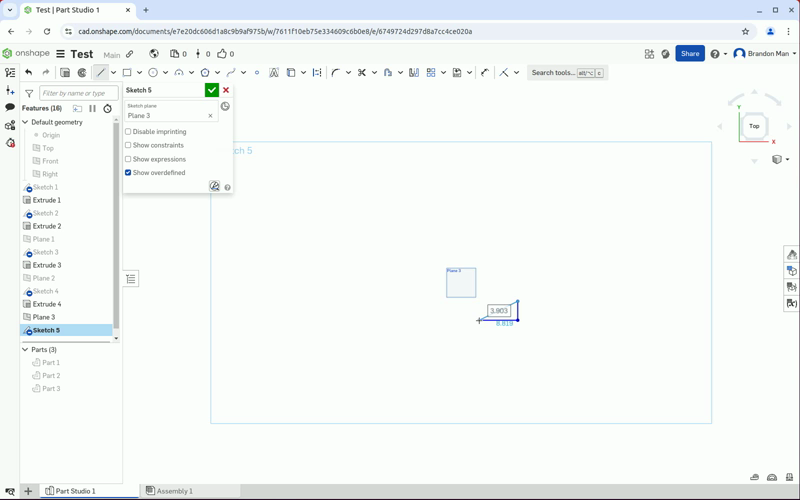
key_up(shift)
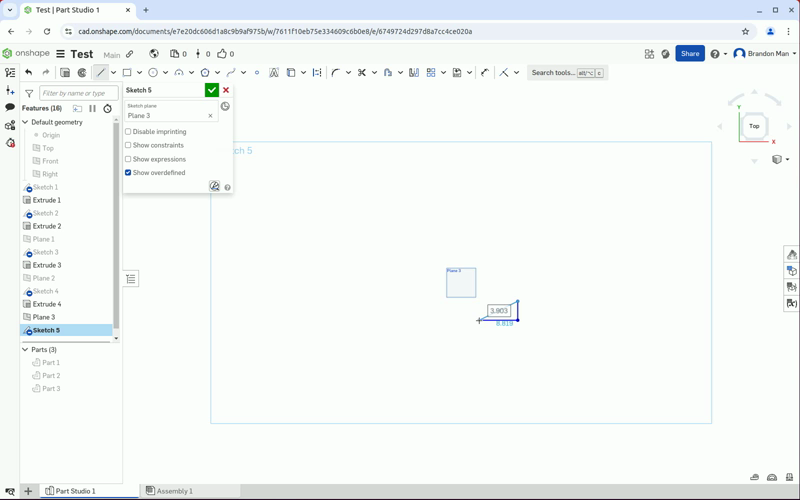
click(479, 320)
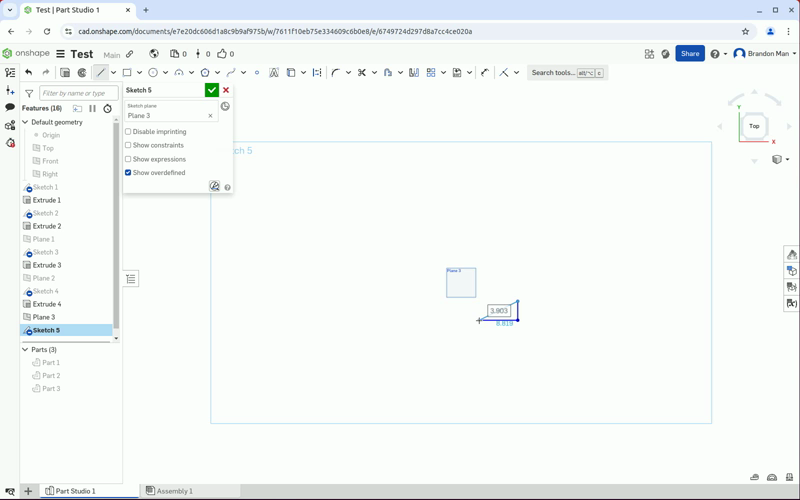
key(esc)
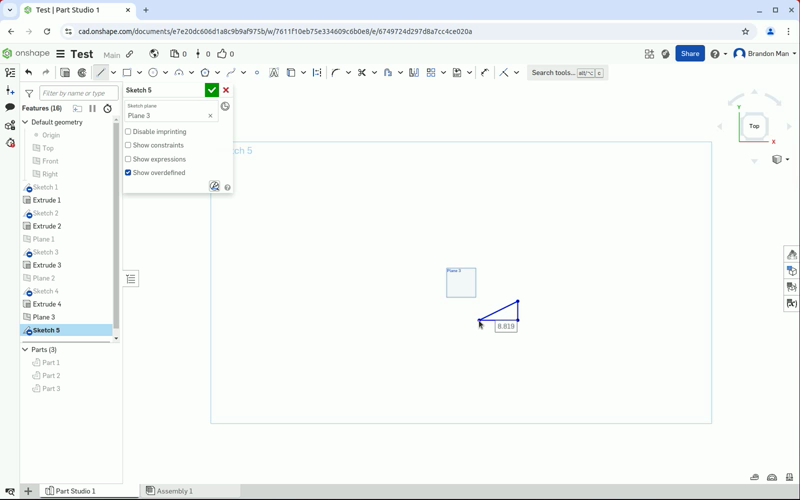
mouse_move(514, 313)
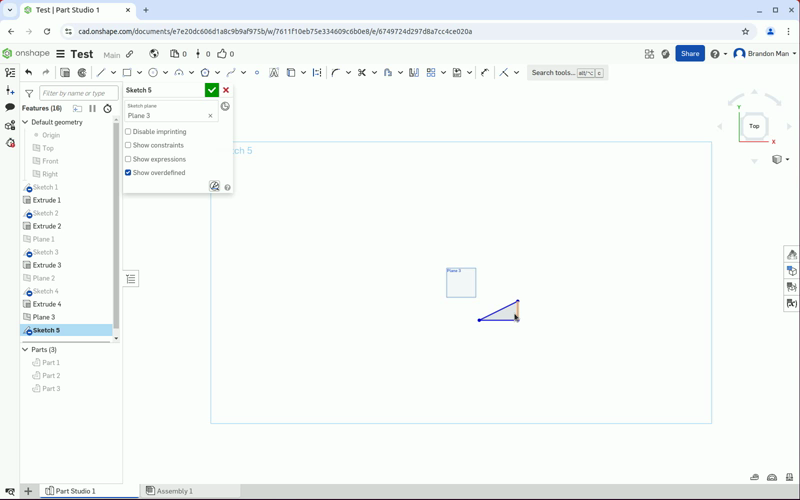
scroll(6)
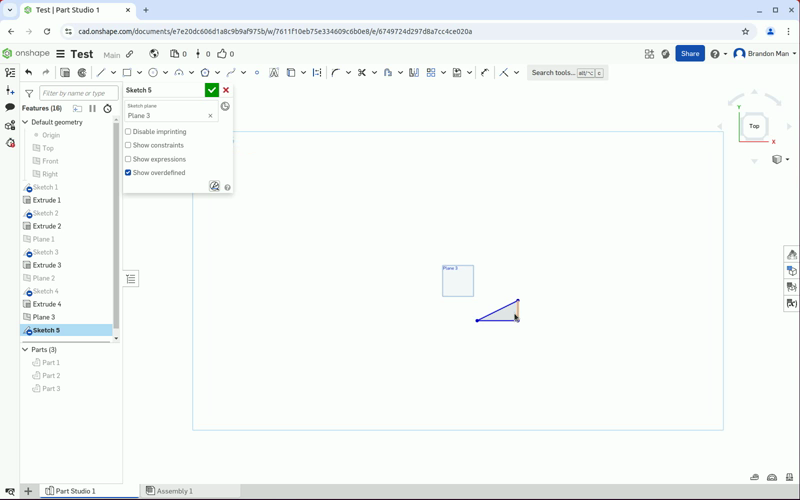
scroll(6)
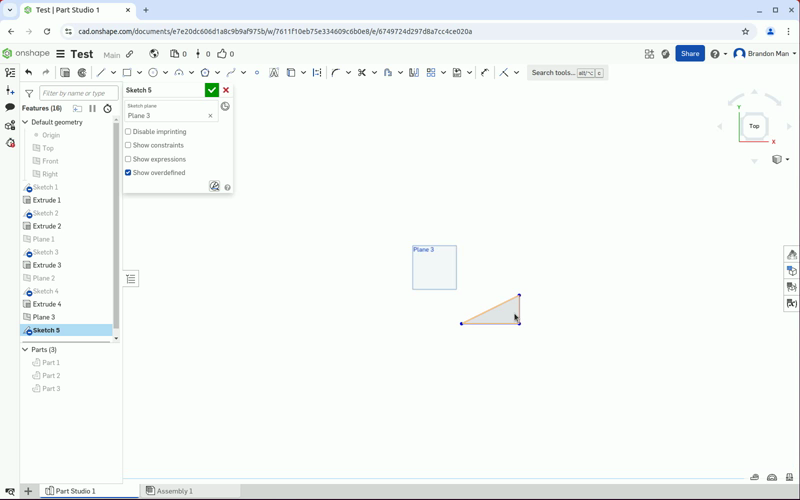
scroll(6)
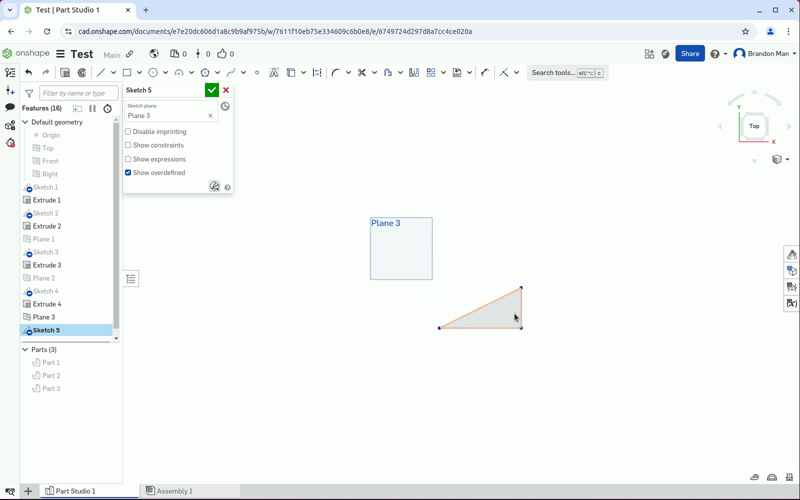
scroll(6)
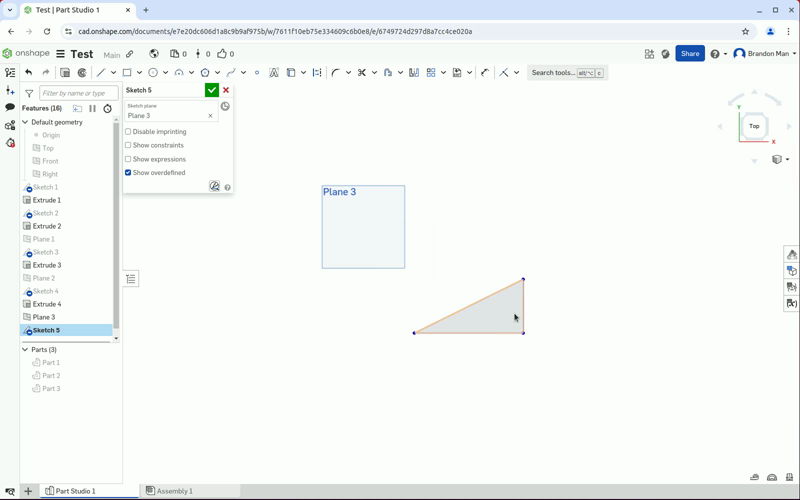
scroll(6)
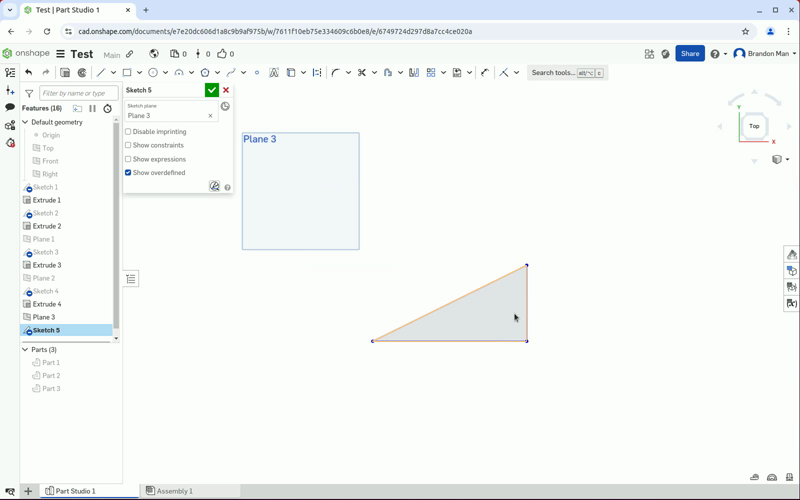
scroll(6)
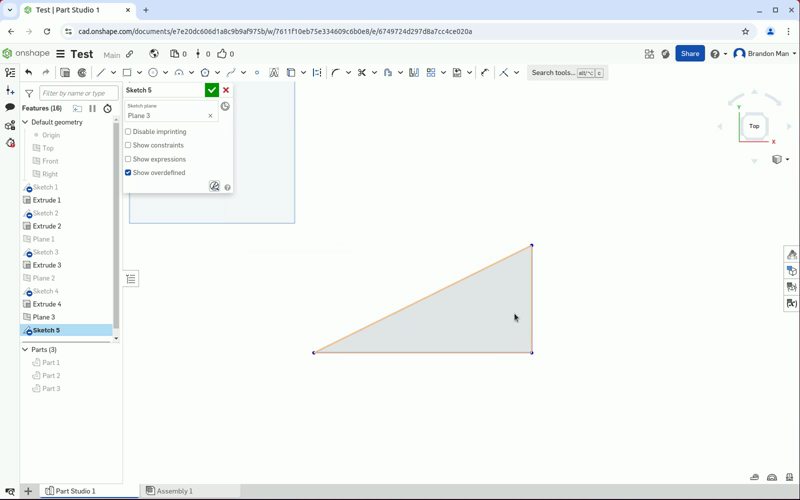
scroll(6)
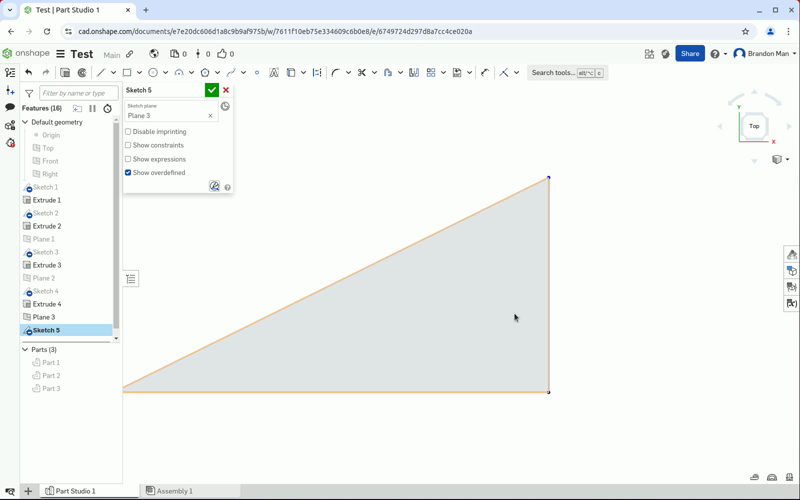
click(514, 313)
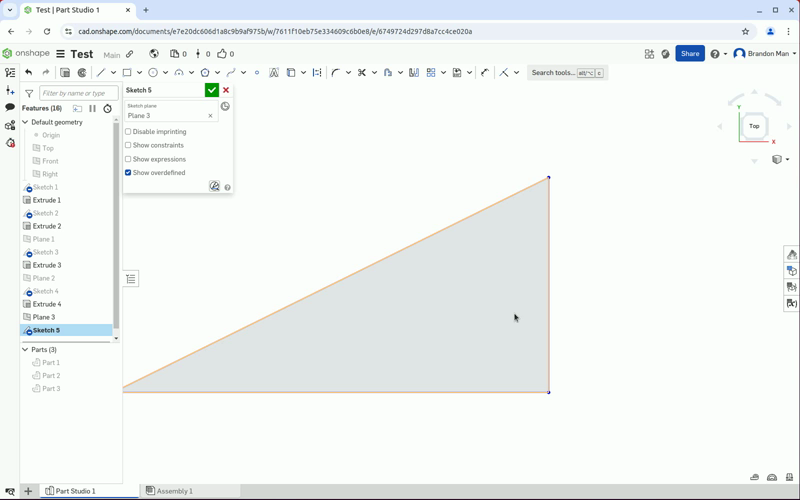
scroll(-6)
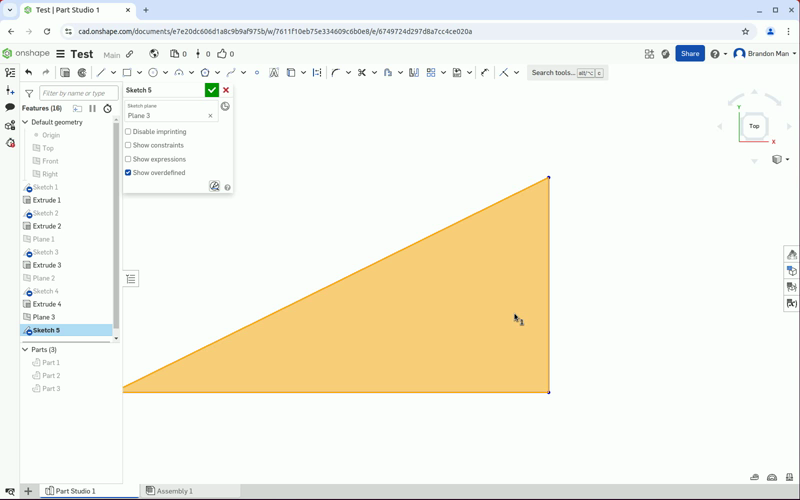
scroll(-6)
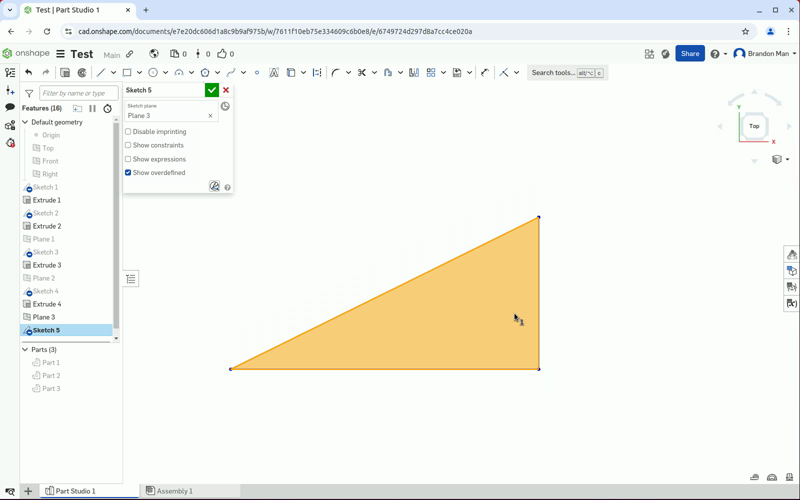
scroll(-6)
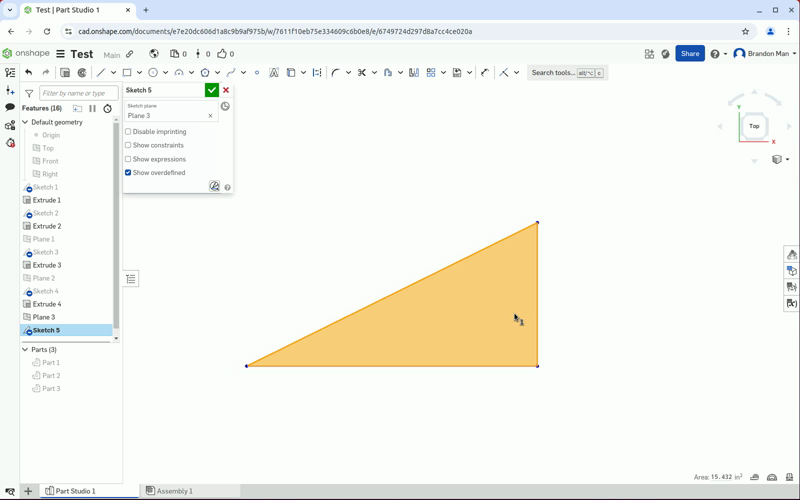
scroll(-6)
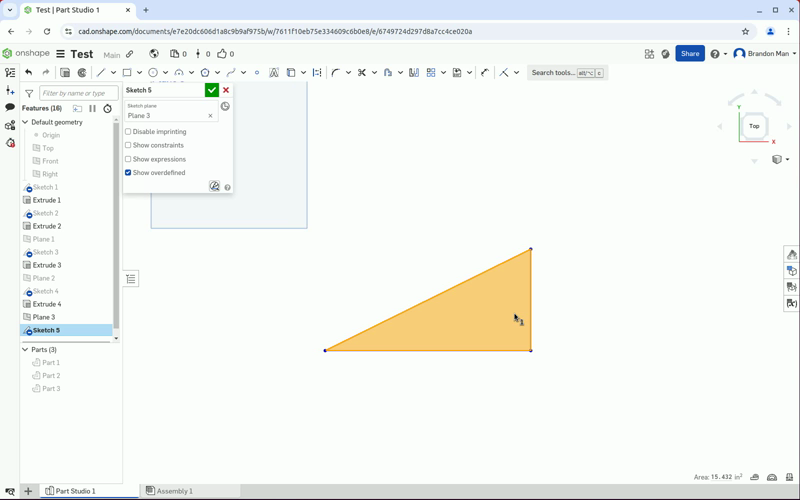
scroll(-6)
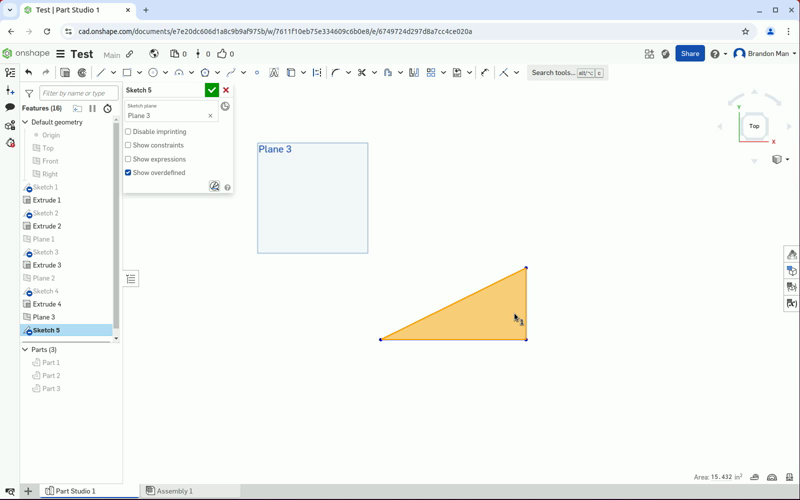
scroll(-6)
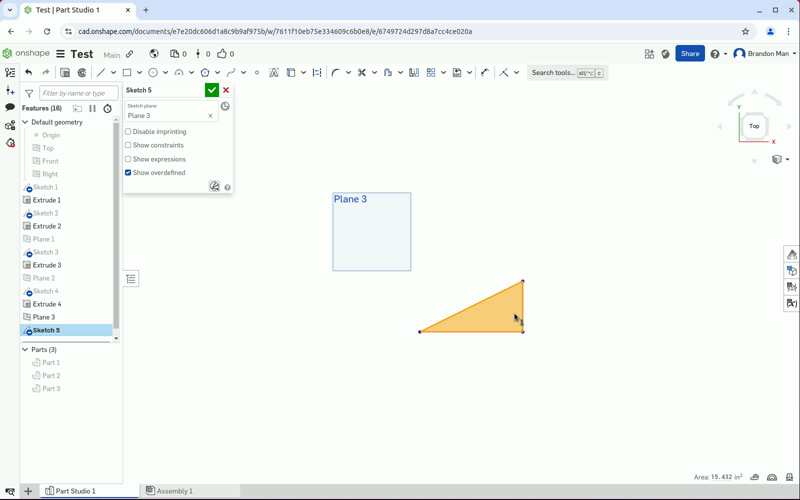
scroll(-6)
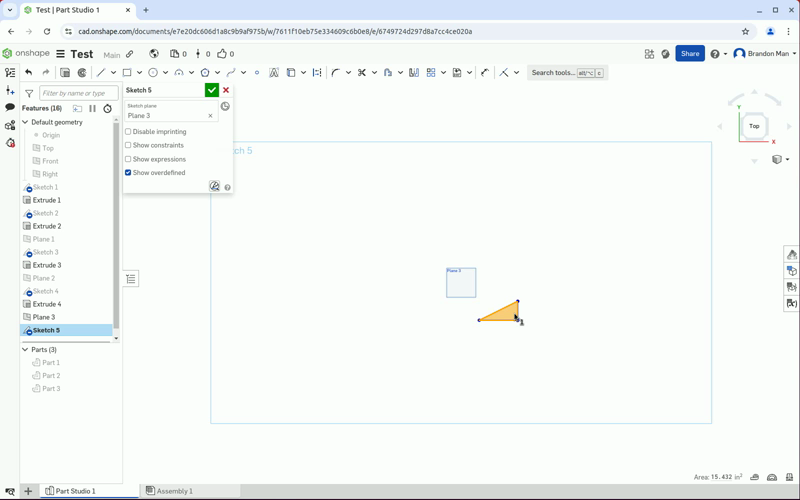
mouse_move(73, 352)
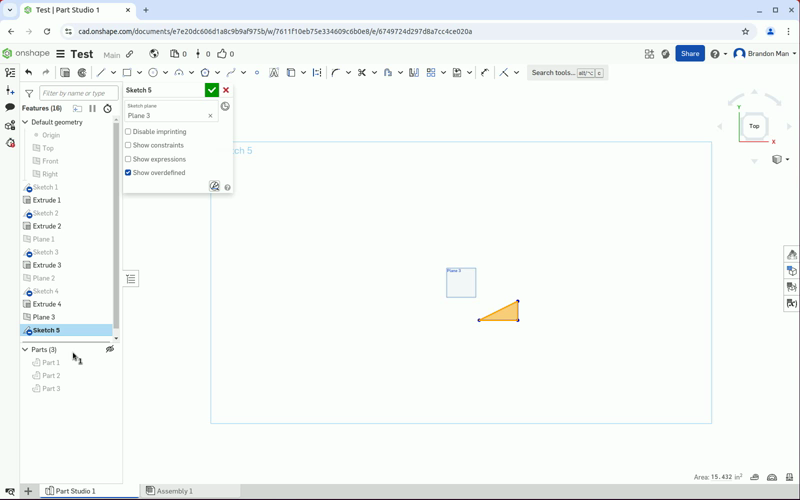
key(shift+y)
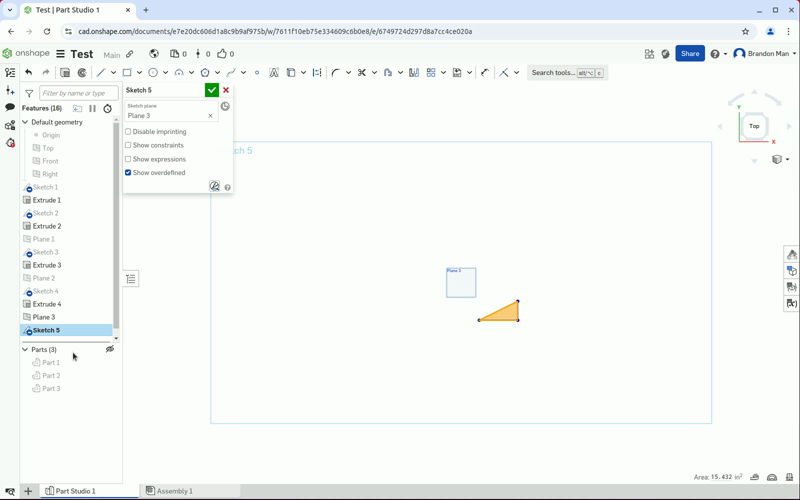
key(shift+e)
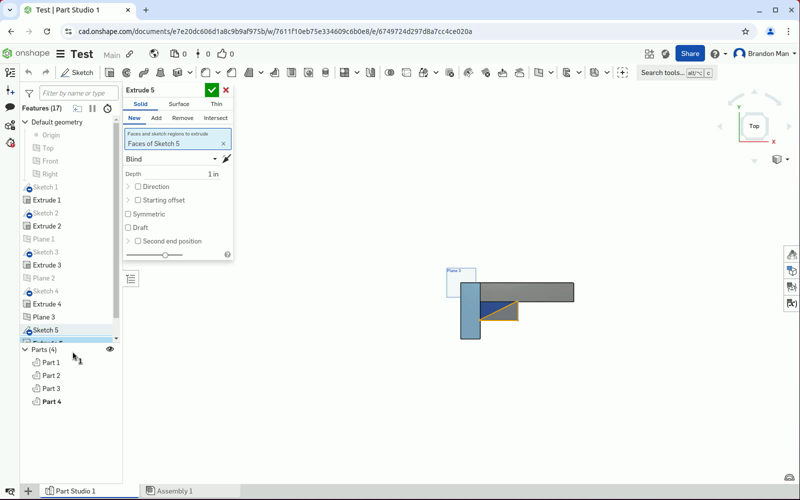
mouse_move(143, 106)
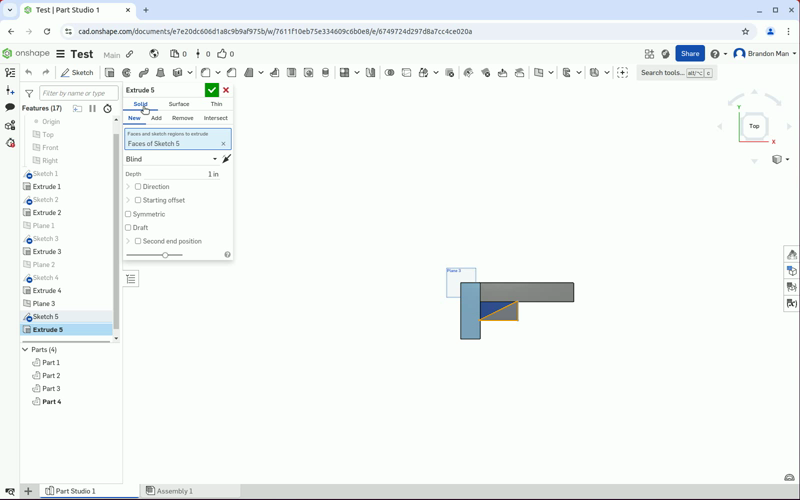
click(143, 106)
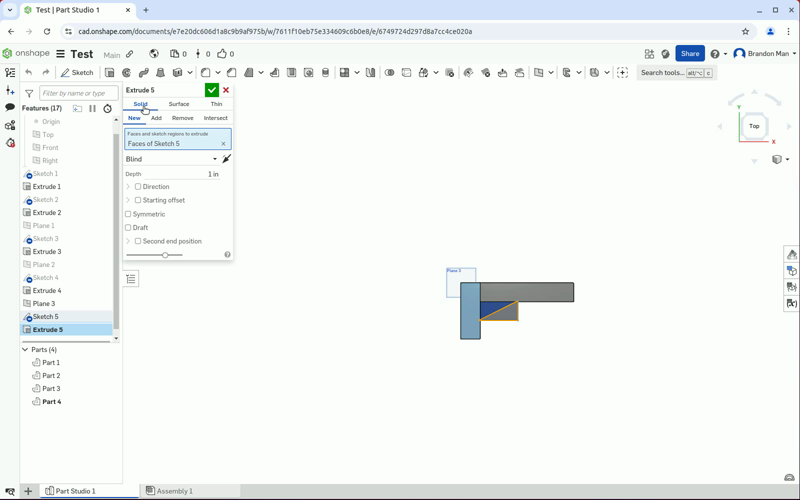
mouse_move(186, 120)
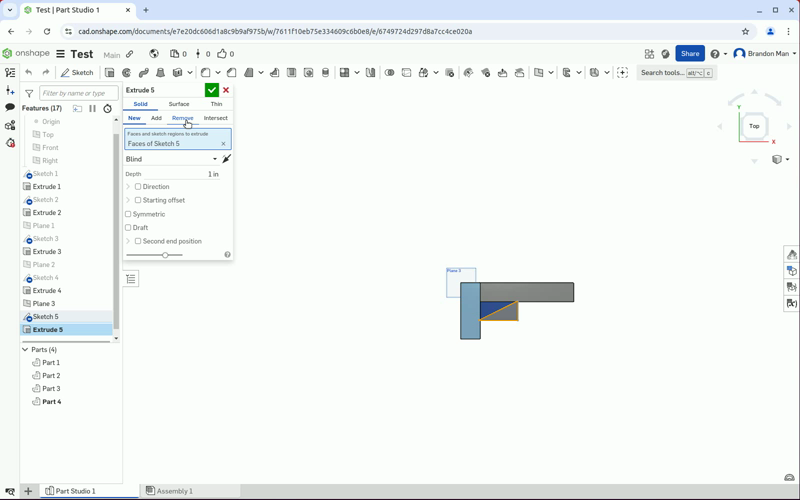
click(186, 120)
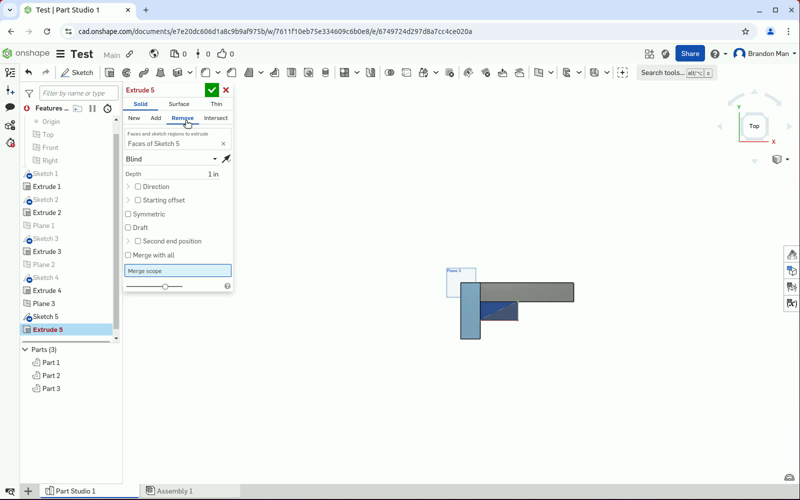
key(tab, 4)
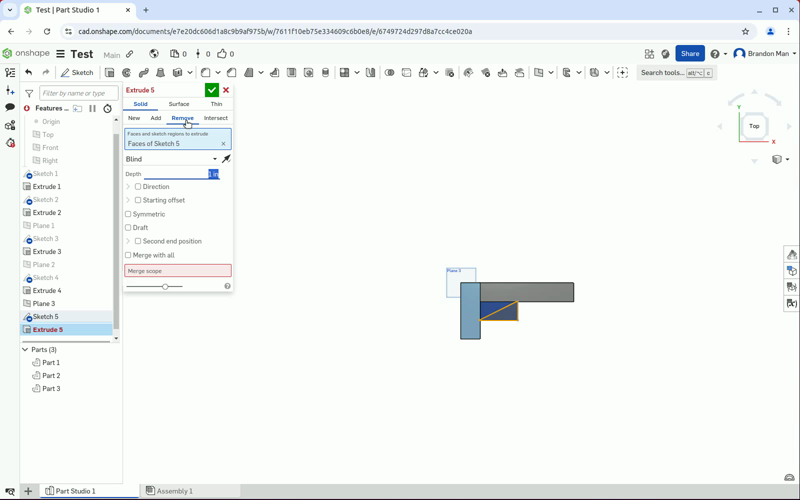
text(3.851)
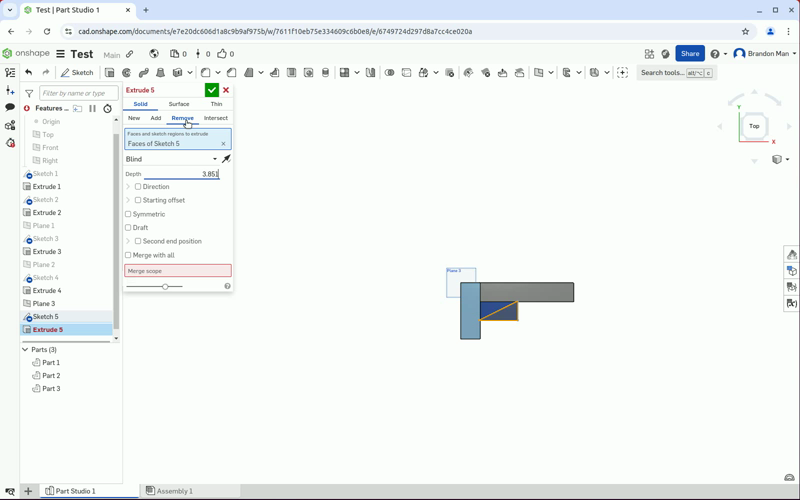
key(tab, 6)
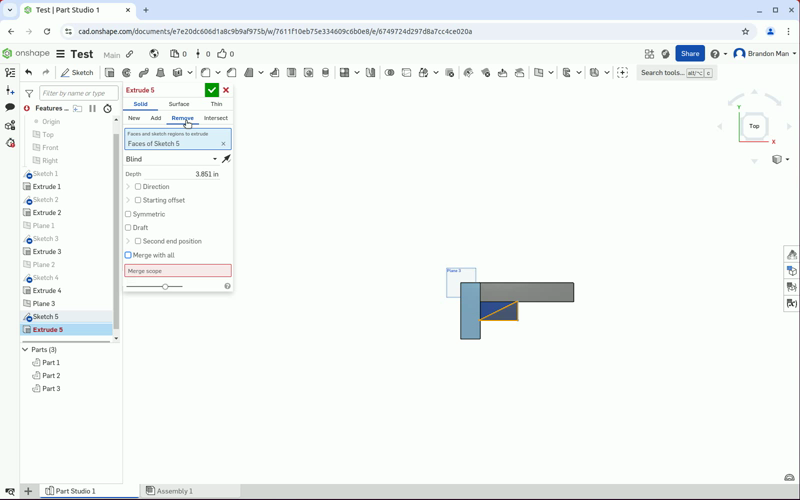
key(space)
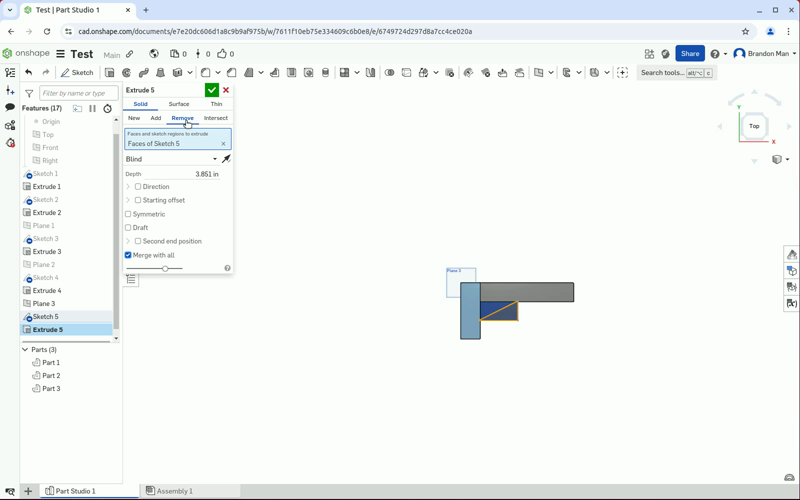
key(enter)
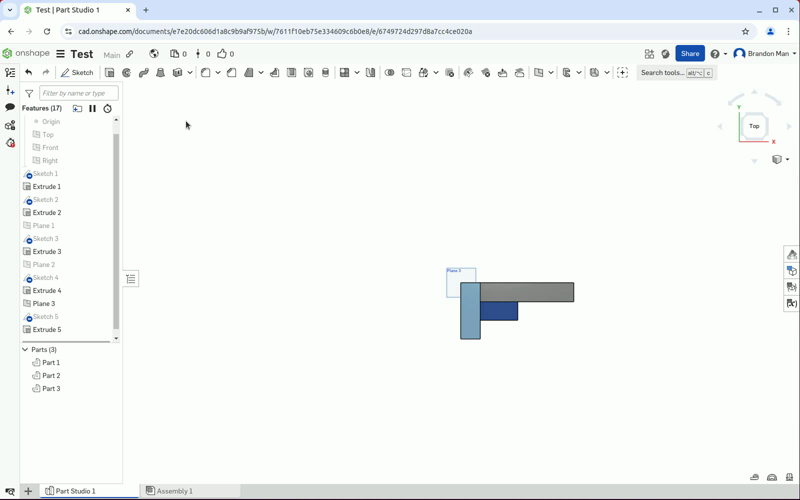
key(shift+h)
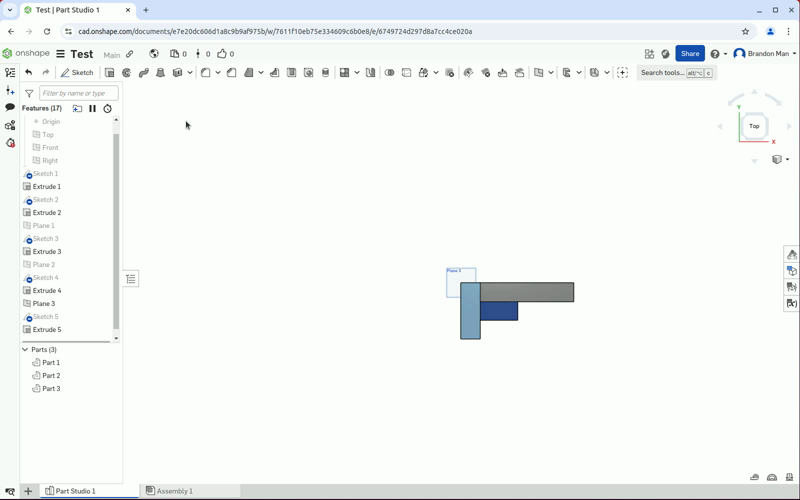
key(shift+h)
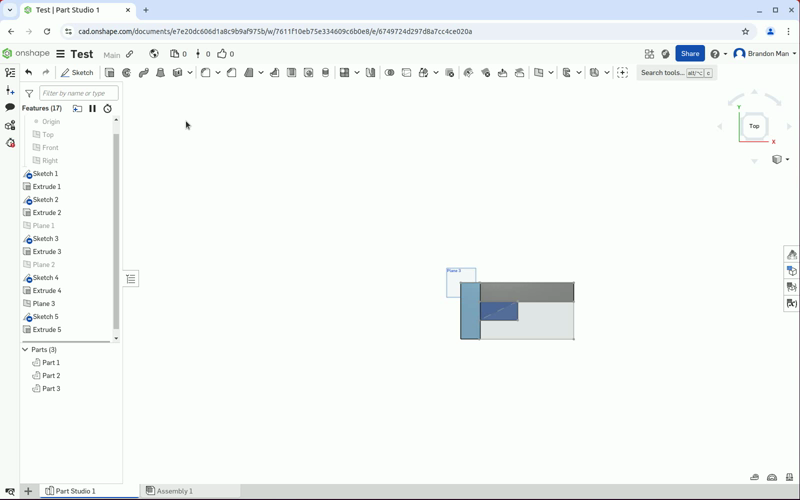
key(shift+7)
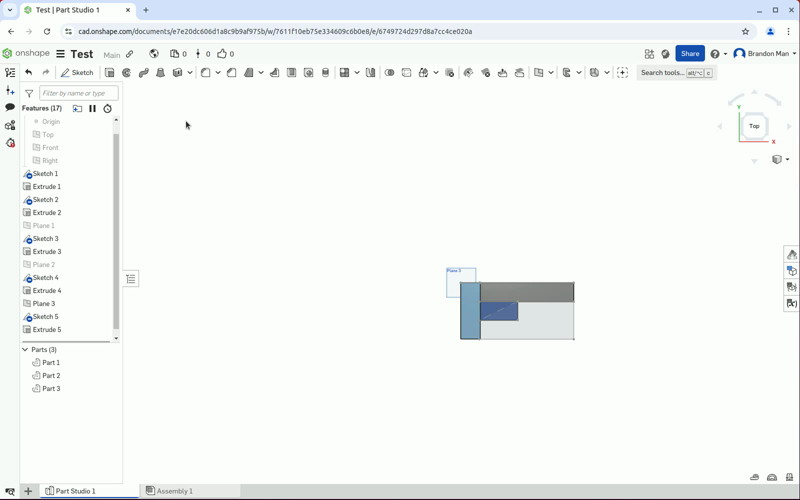
key(up, 3)
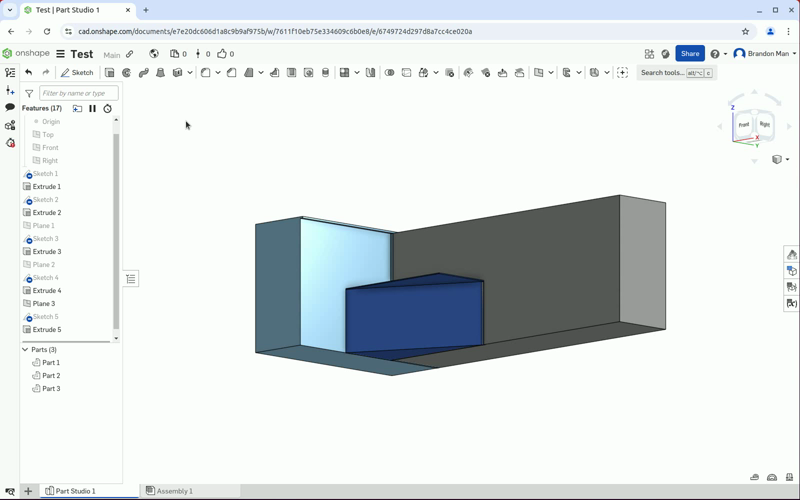
key(left, 3)
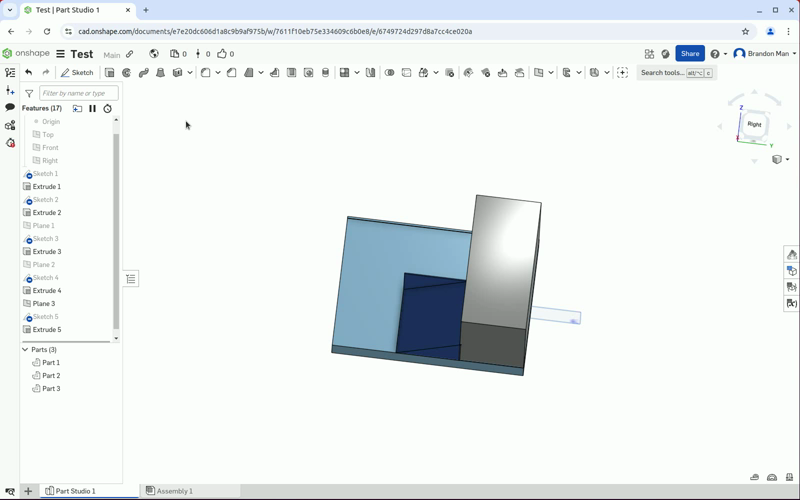
key(right, 3)
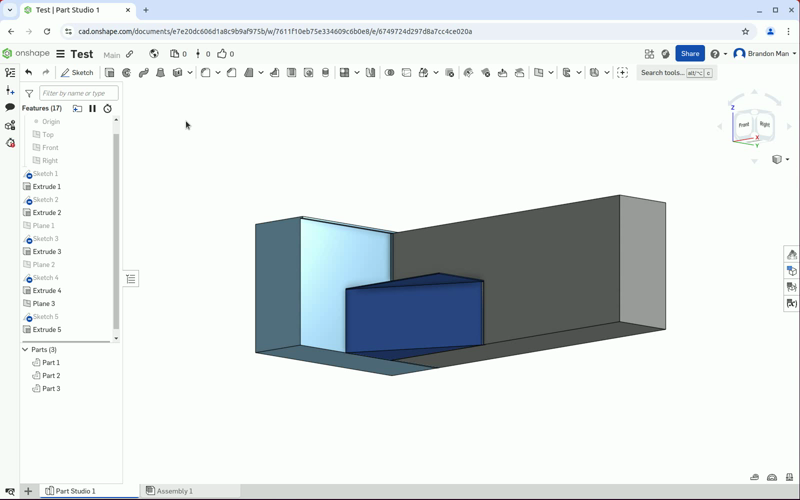
key(down, 3)
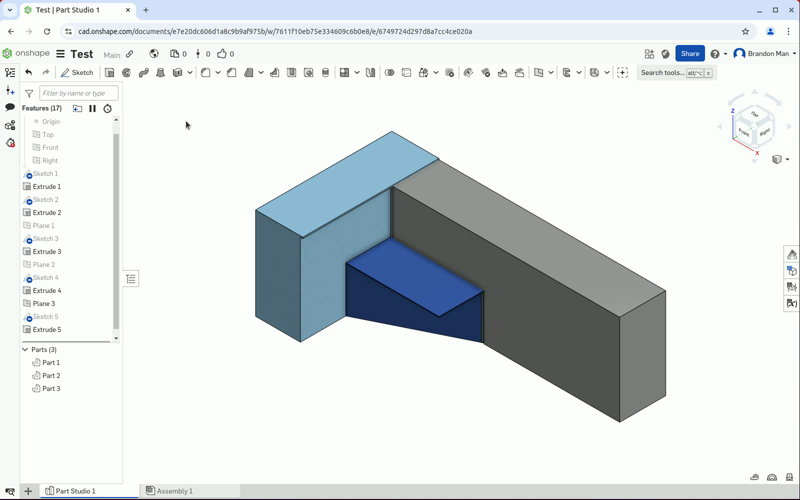
mouse_move(69, 176)
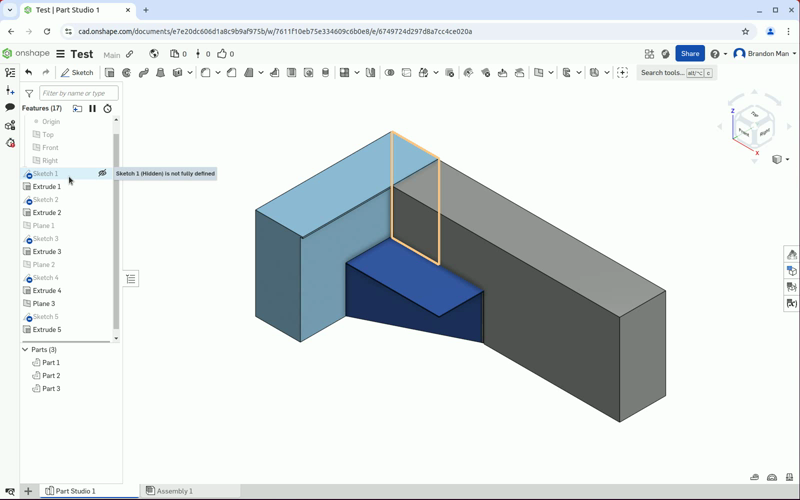
click(69, 176)